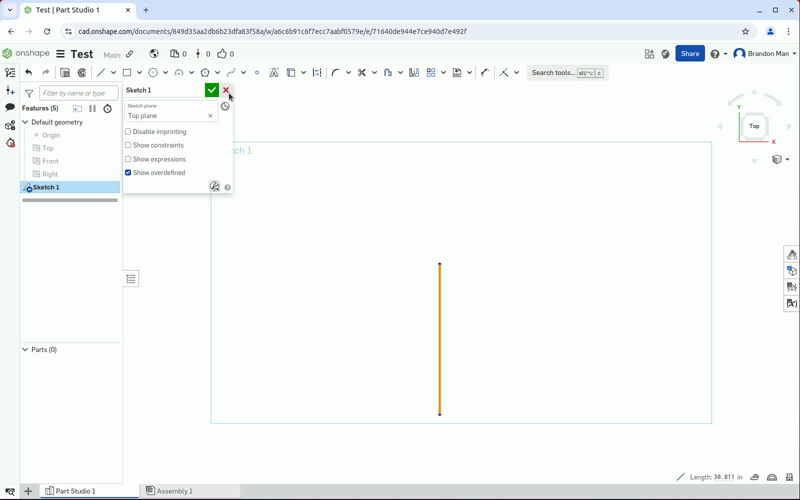
key(shift+h)
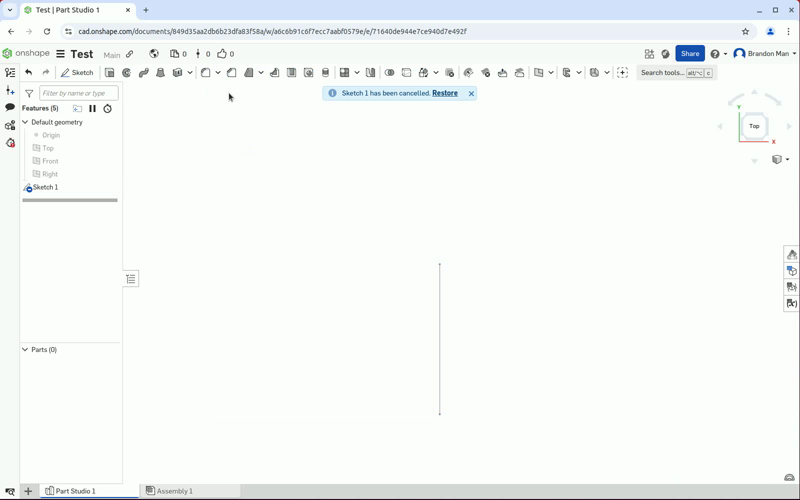
key(shift+s)
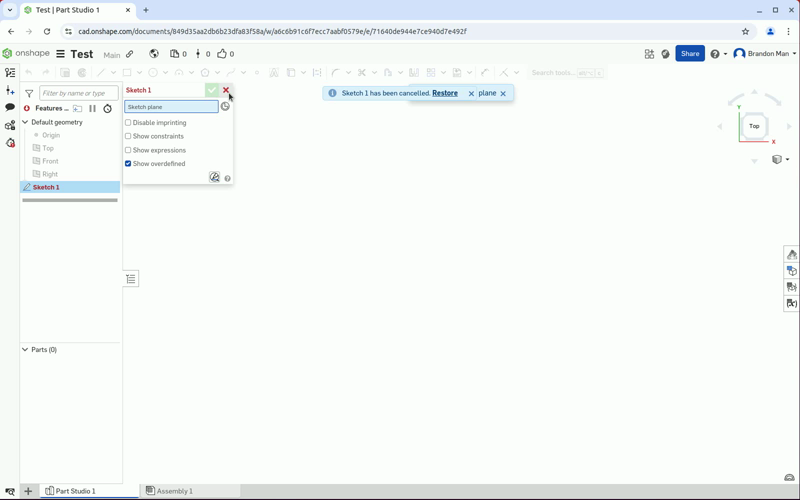
mouse_move(73, 150)
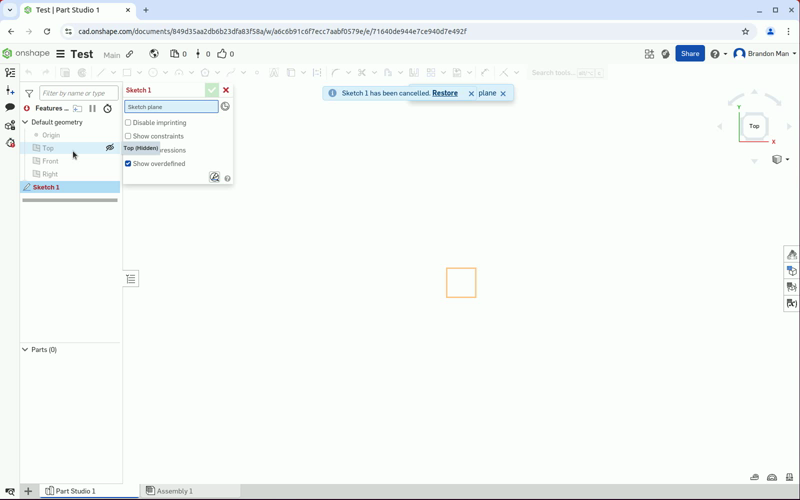
click(73, 150)
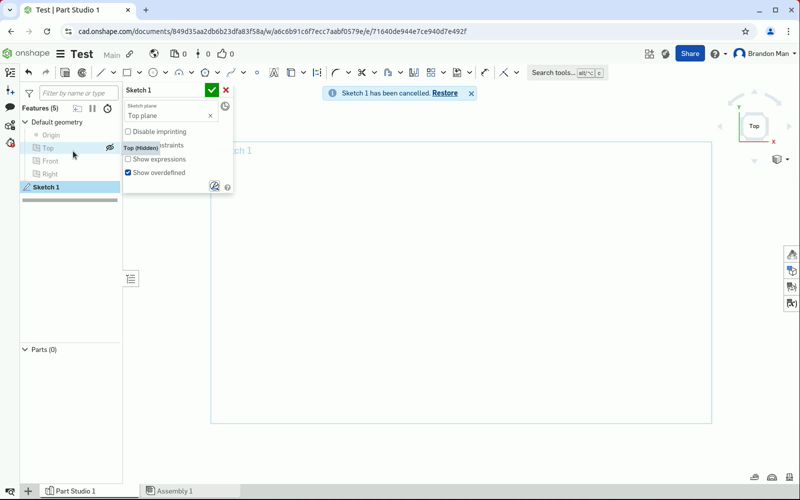
mouse_move(73, 352)
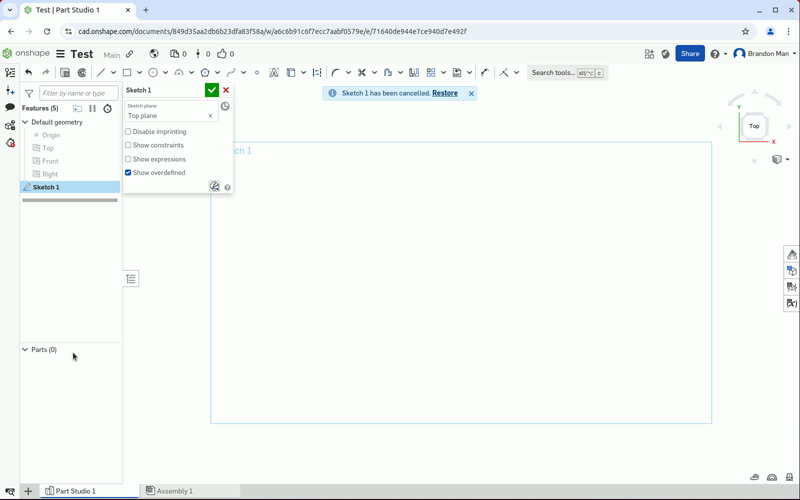
key(y)
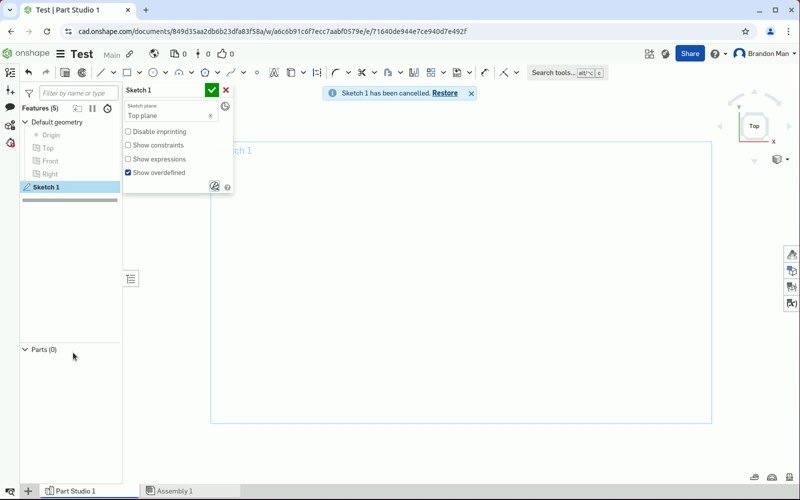
key(l)
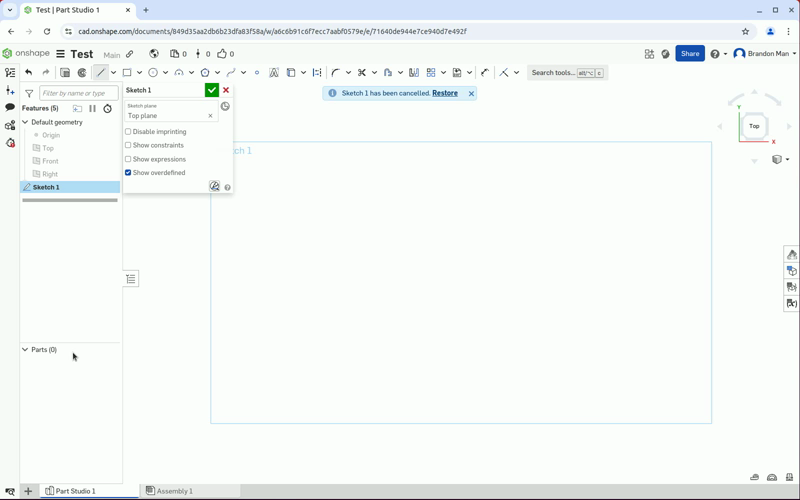
key_down(shift)
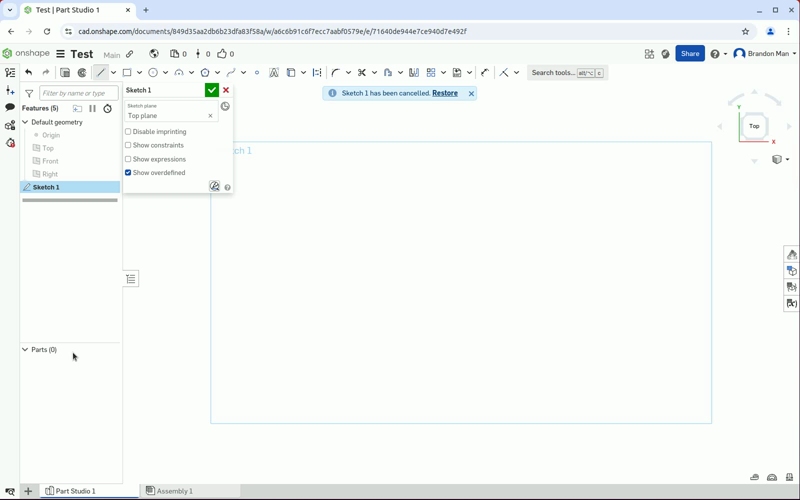
mouse_move(401, 316)
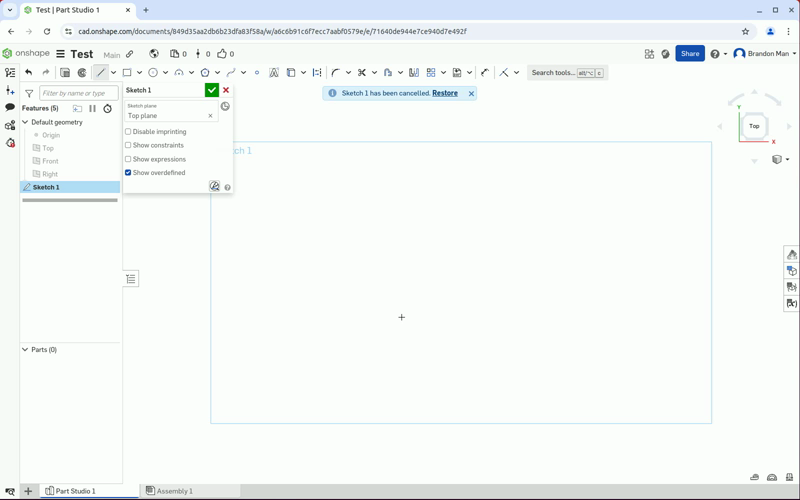
click(401, 316)
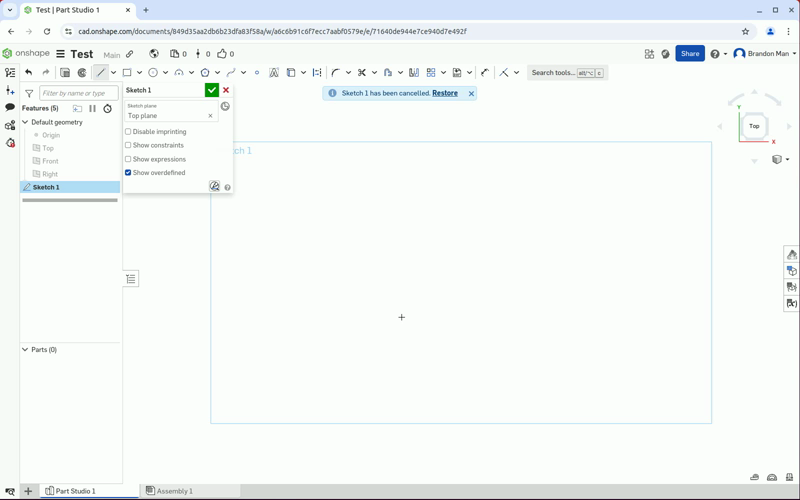
key_up(shift)
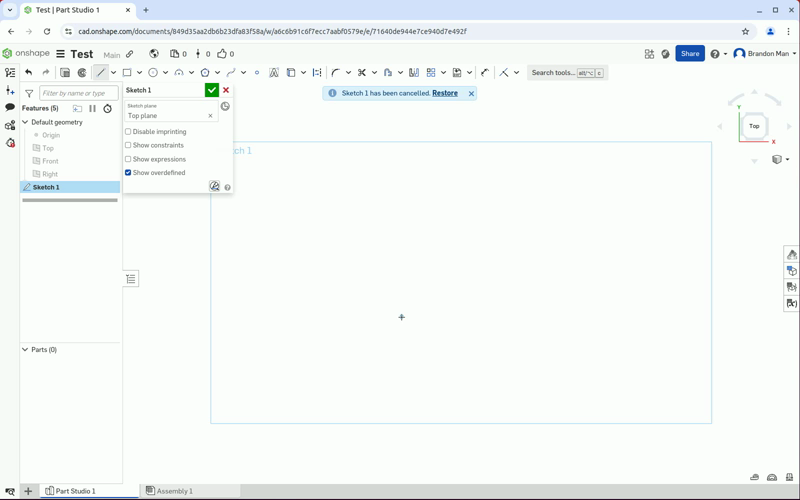
key_down(shift)
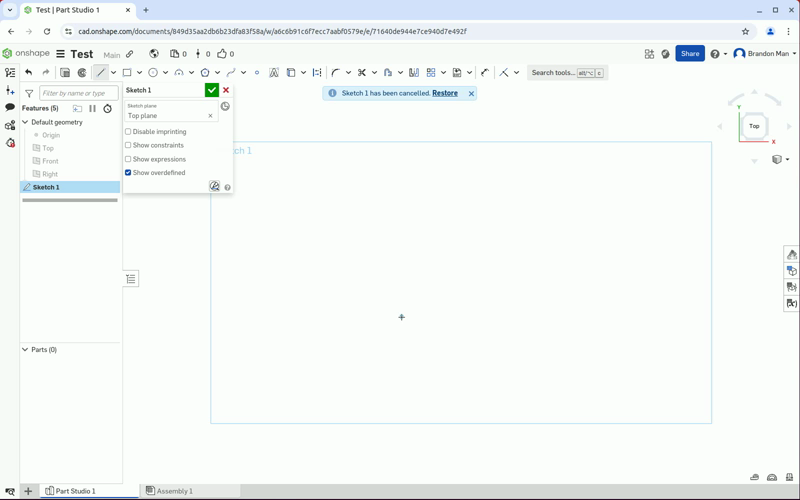
mouse_move(431, 316)
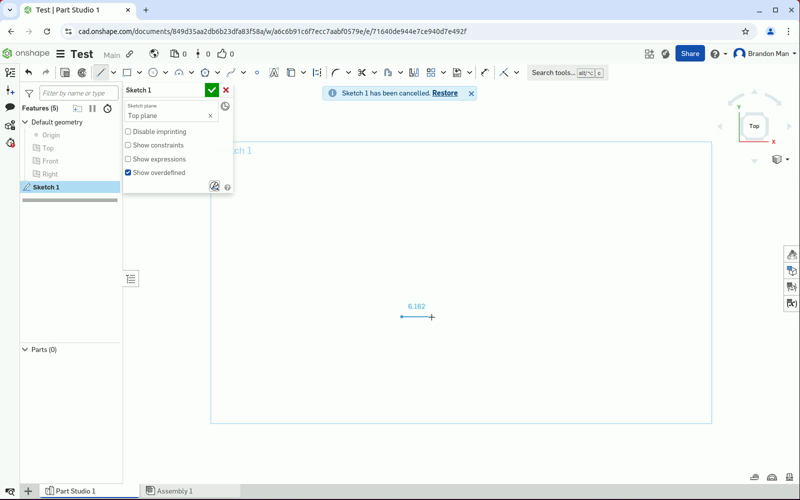
mouse_move(407, 314)
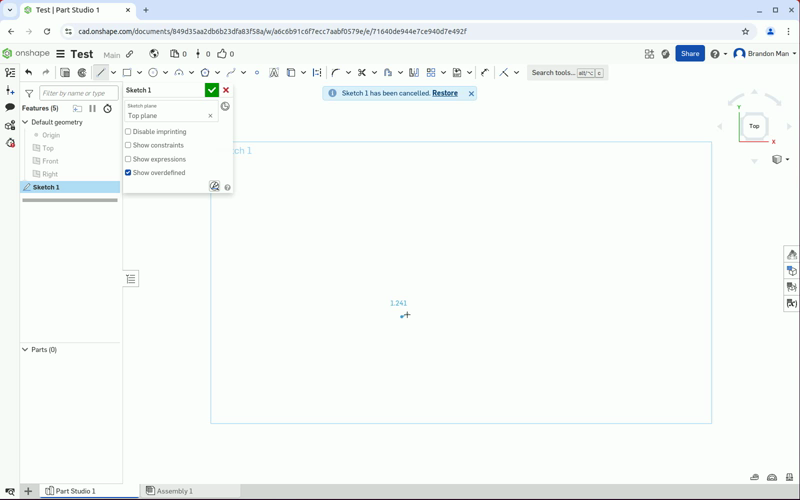
scroll(6)
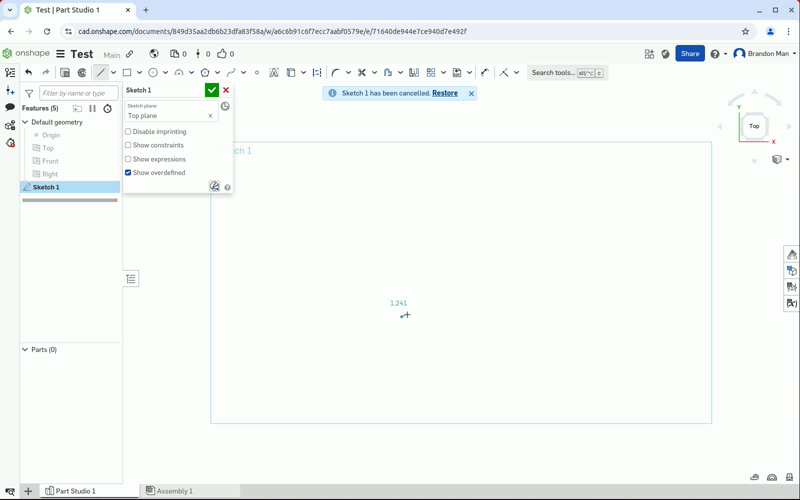
scroll(6)
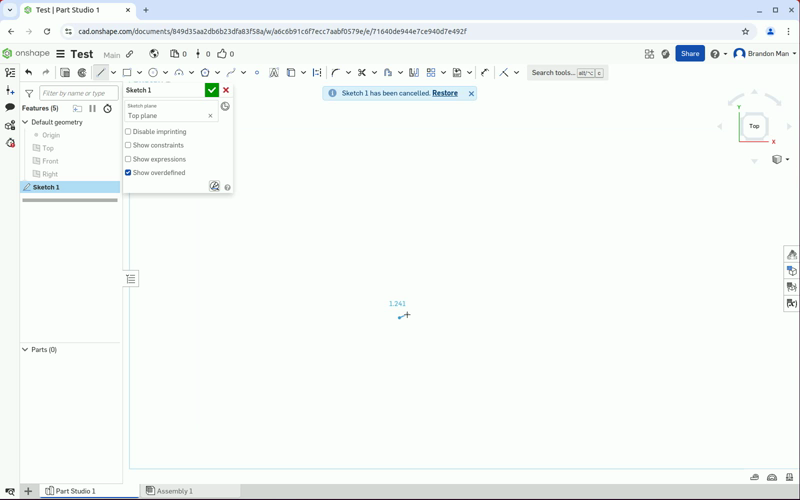
scroll(6)
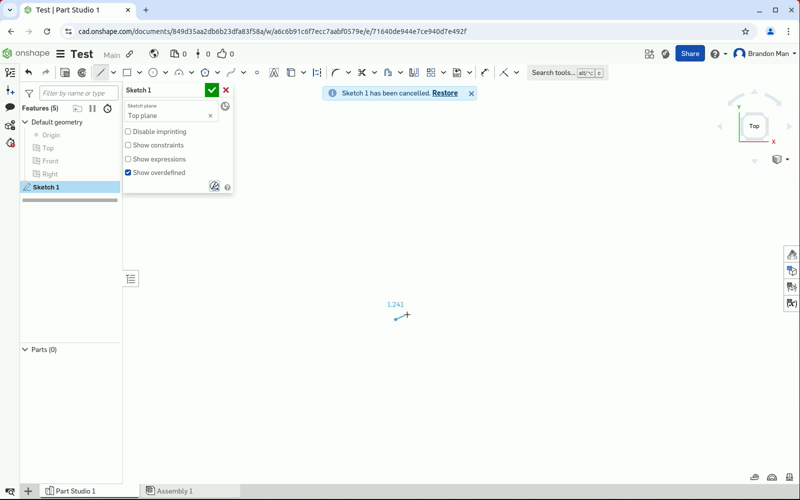
scroll(6)
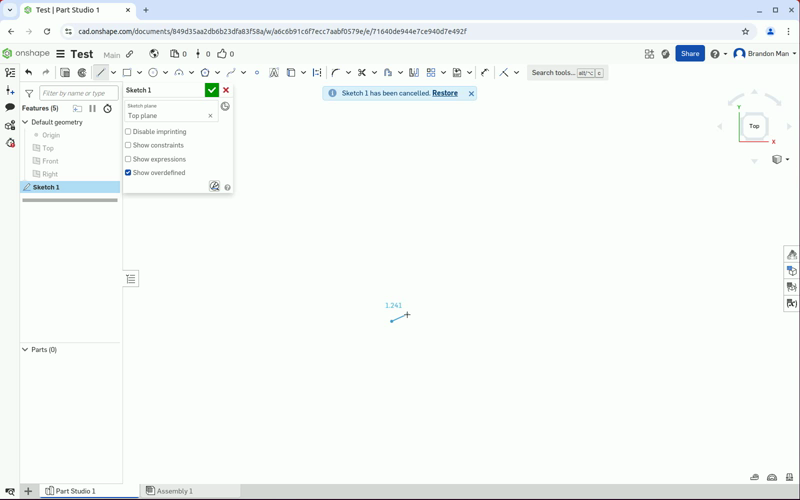
scroll(6)
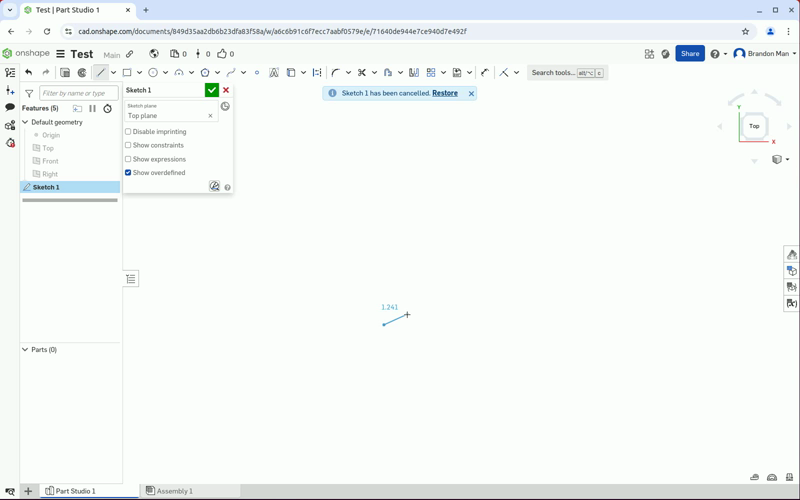
scroll(6)
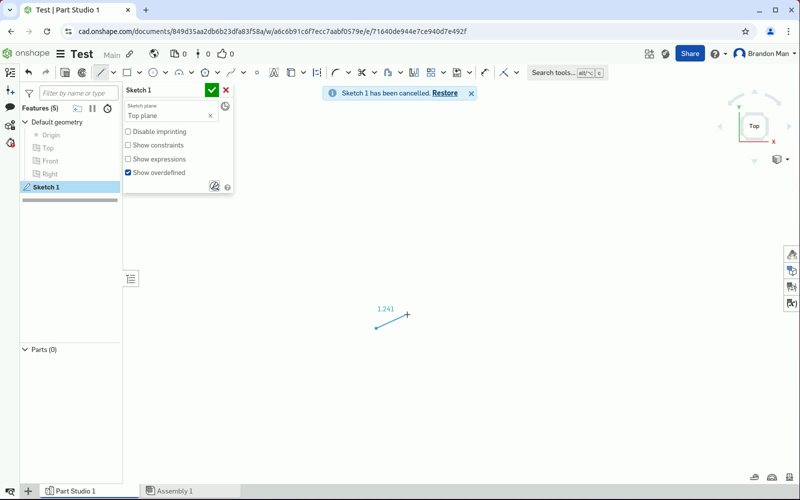
scroll(6)
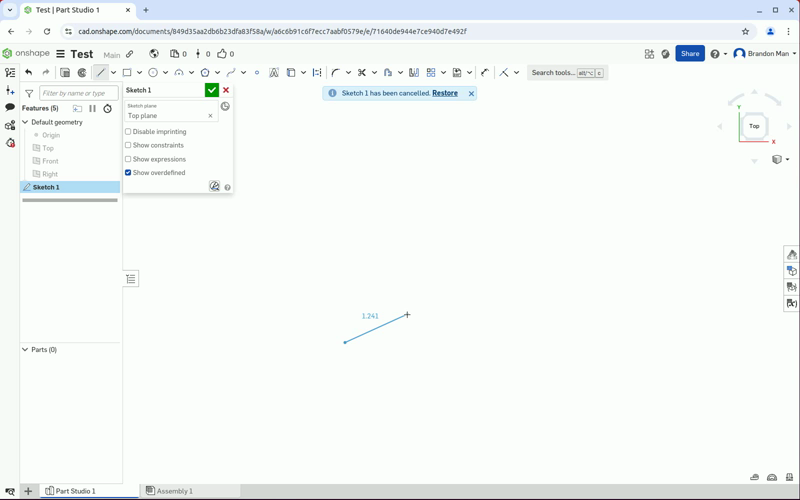
click(407, 314)
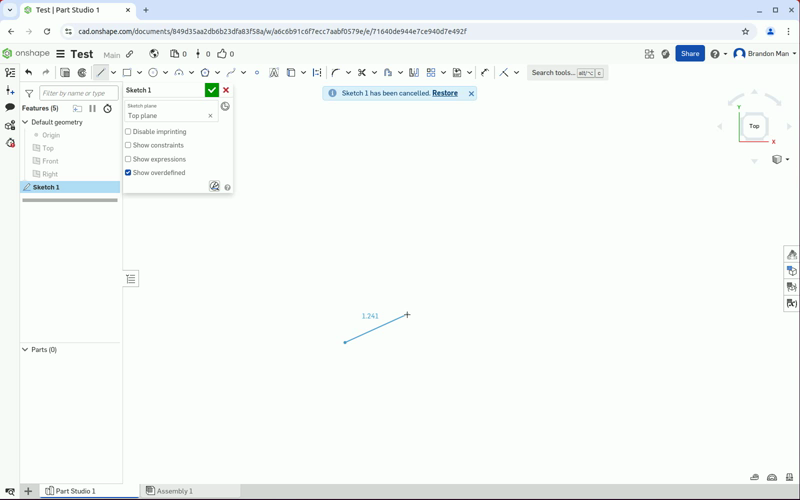
scroll(-6)
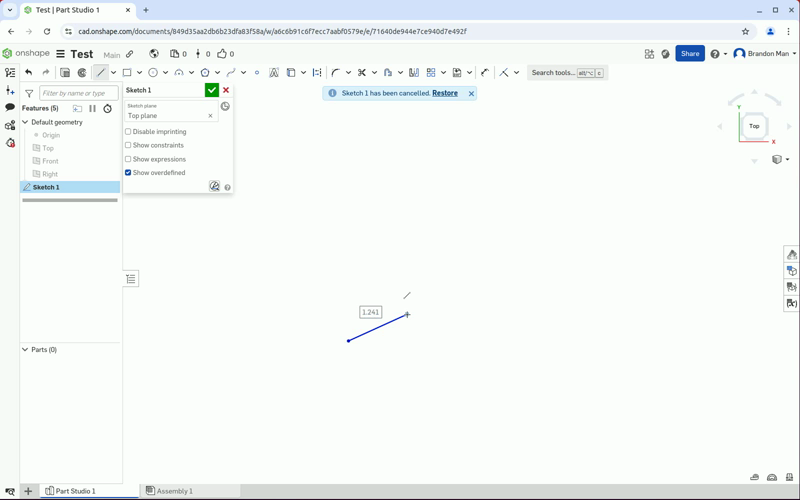
scroll(-6)
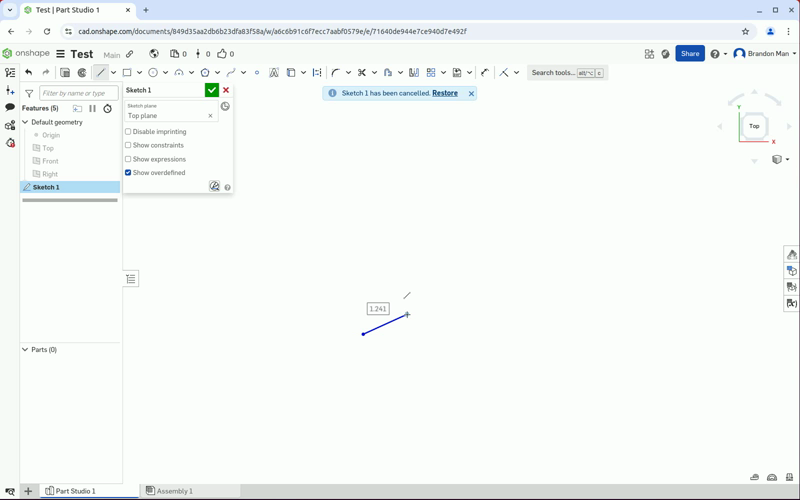
scroll(-6)
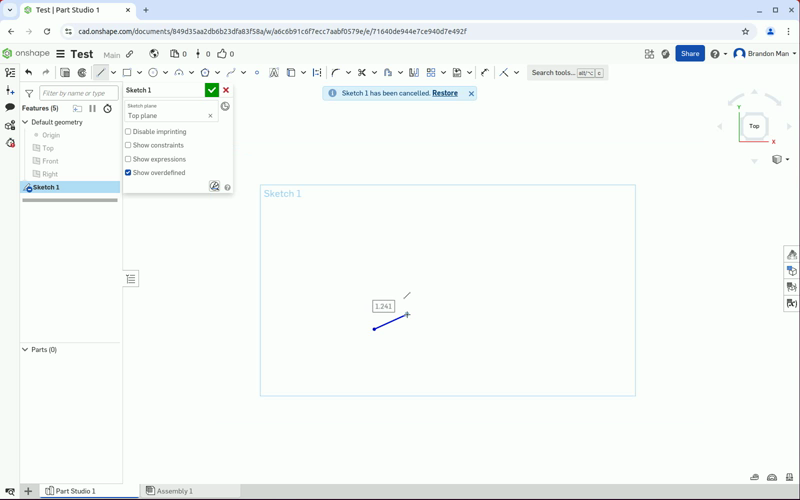
scroll(-6)
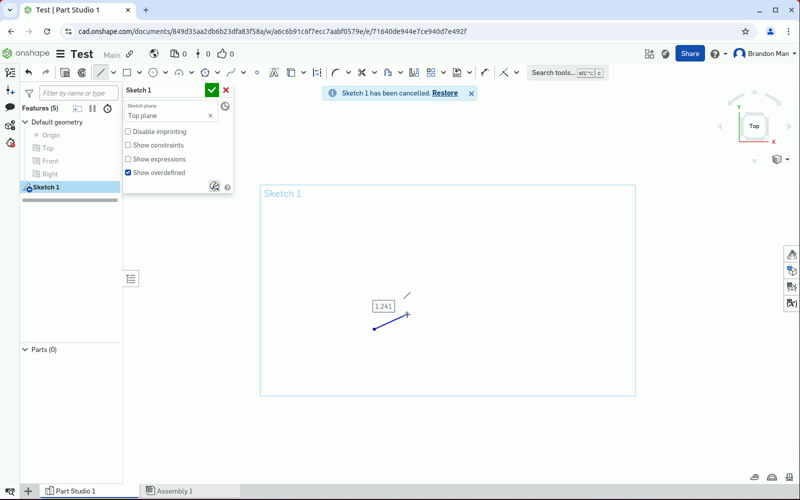
scroll(-6)
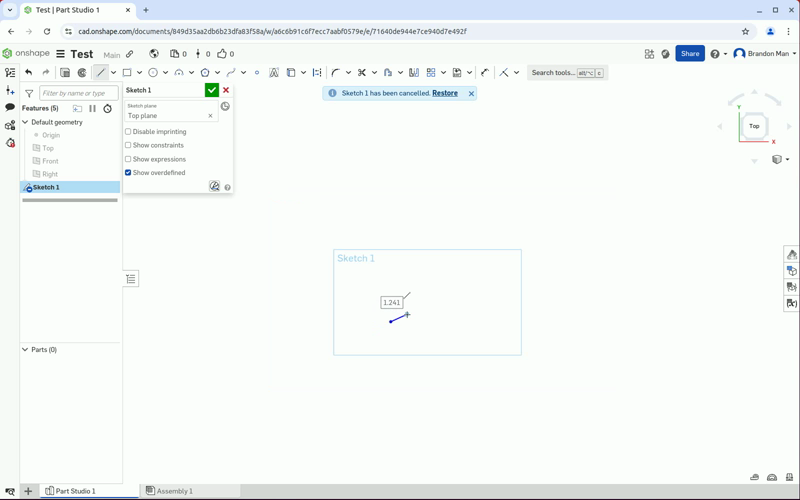
scroll(-6)
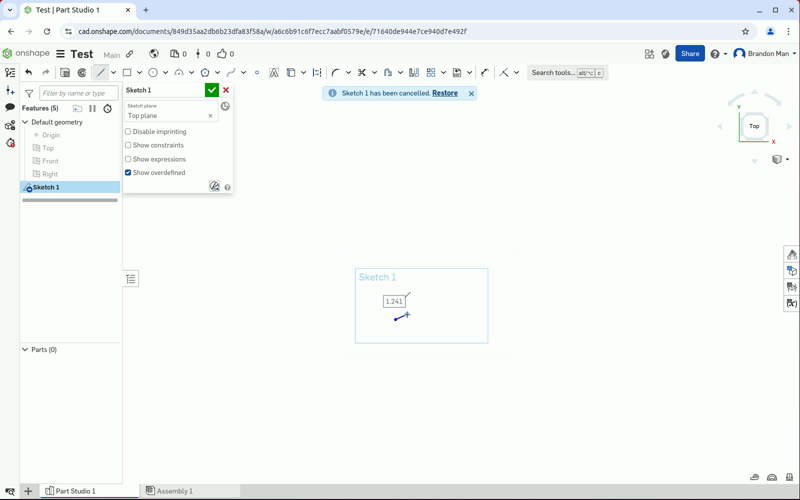
scroll(-6)
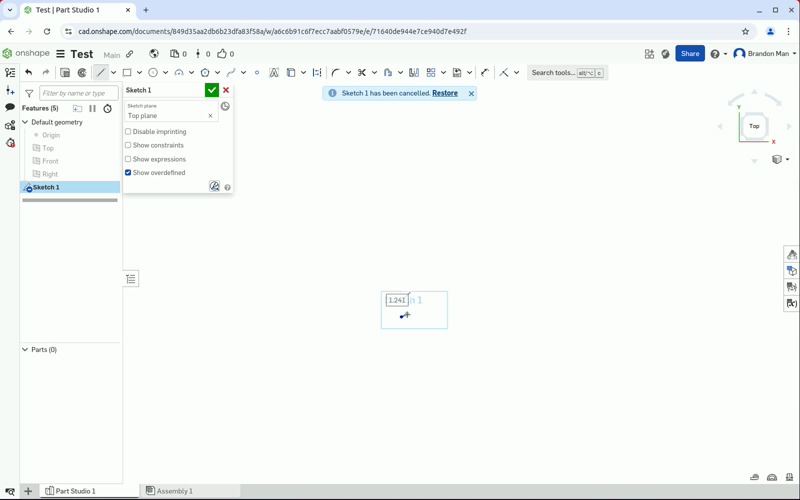
key_up(shift)
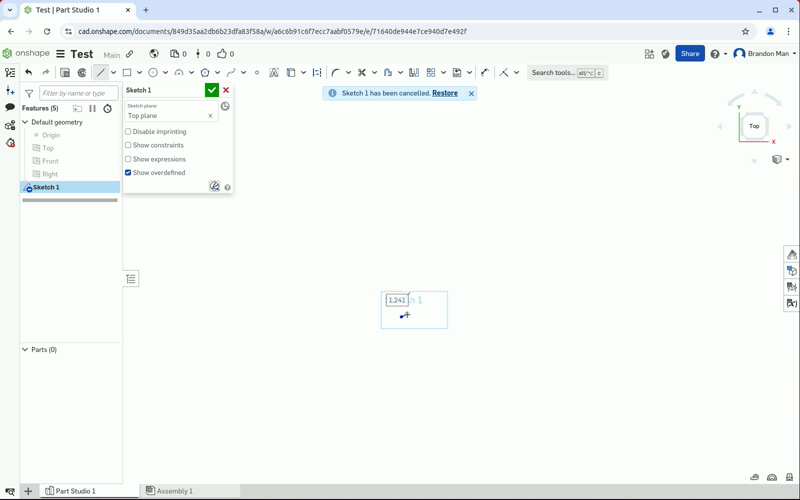
key(esc)
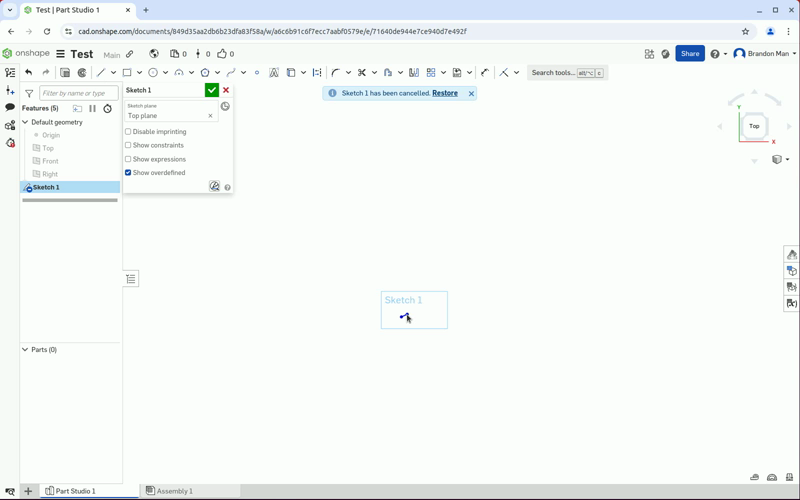
key(a)
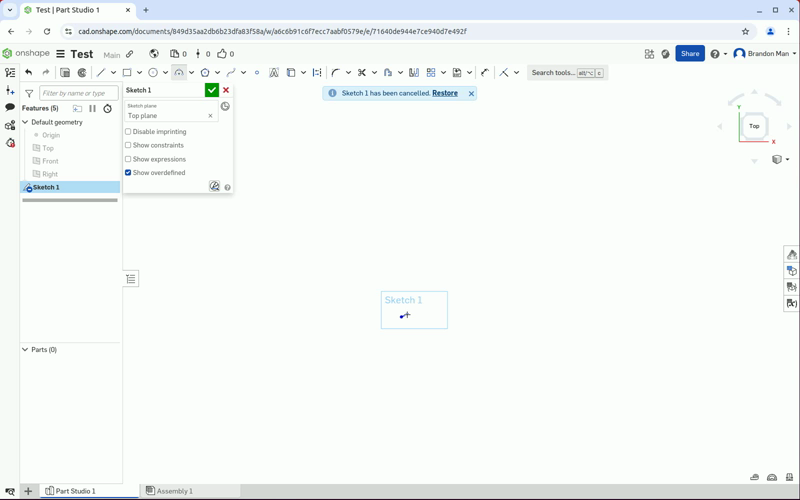
mouse_move(407, 314)
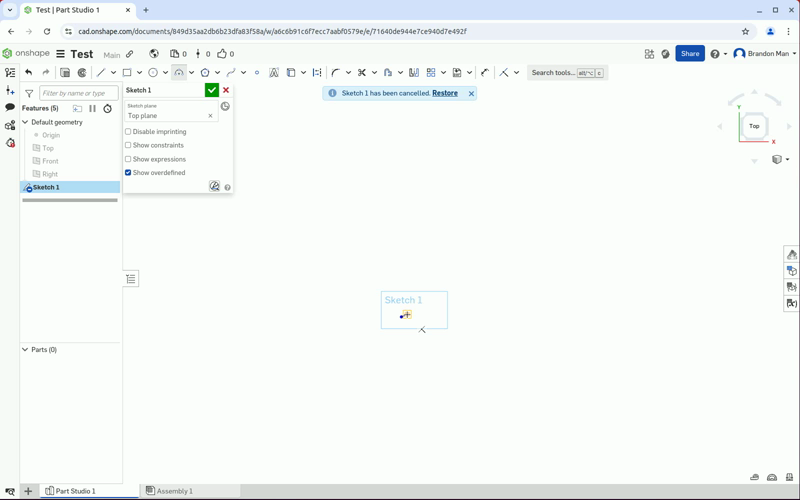
click(407, 314)
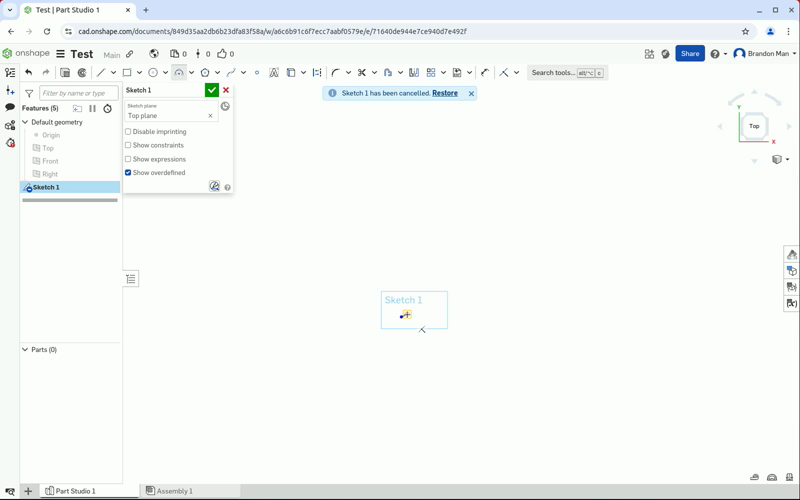
key_down(shift)
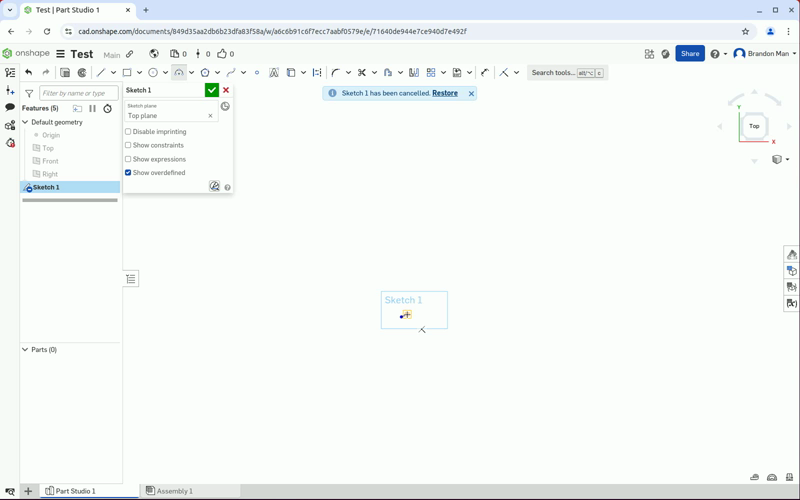
mouse_move(460, 345)
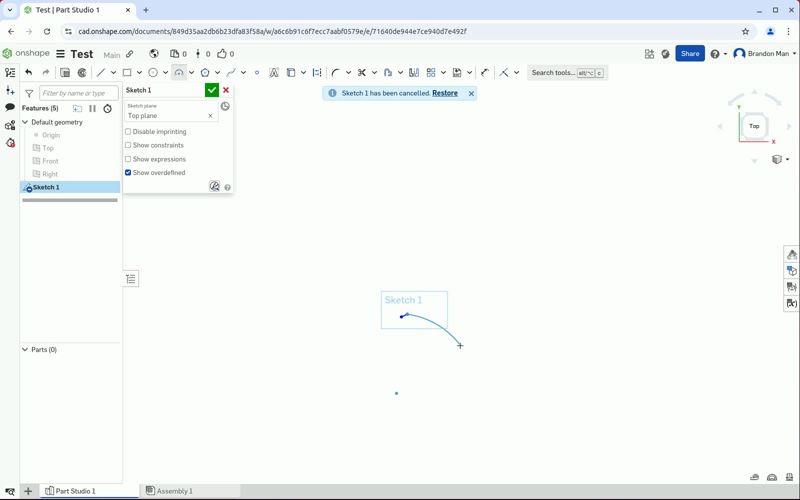
click(460, 345)
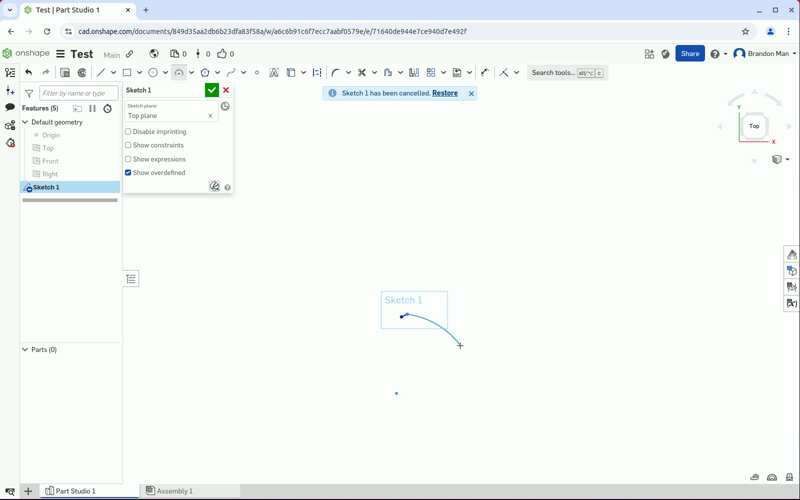
mouse_move(429, 336)
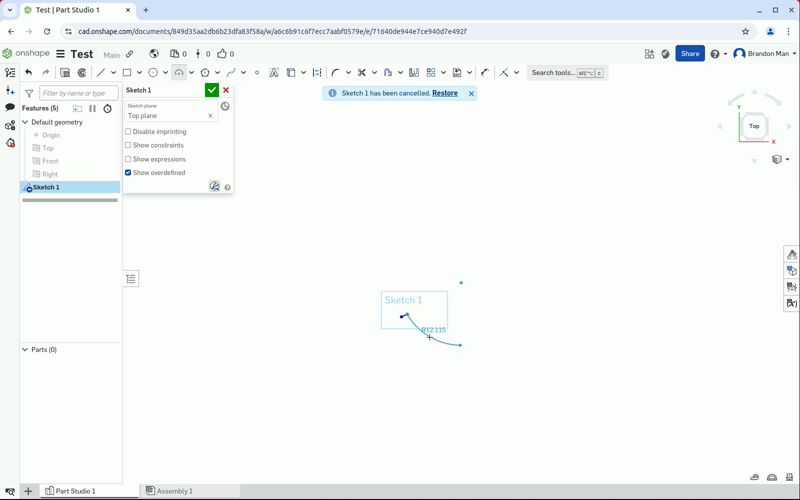
click(429, 336)
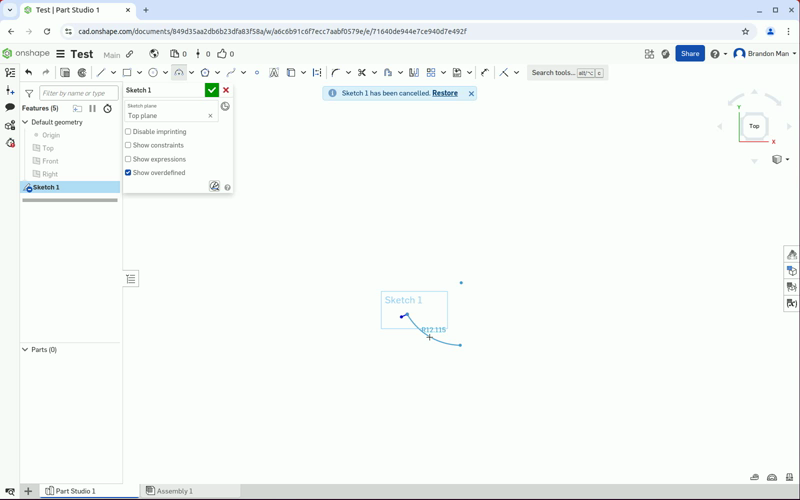
key_up(shift)
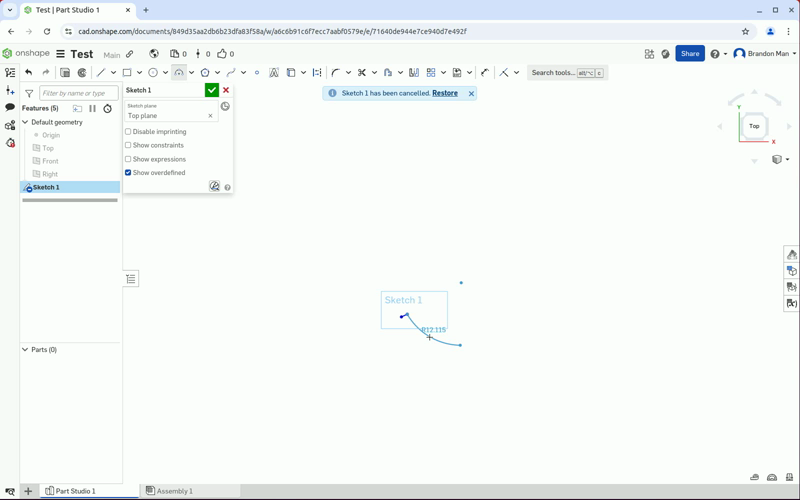
key(esc)
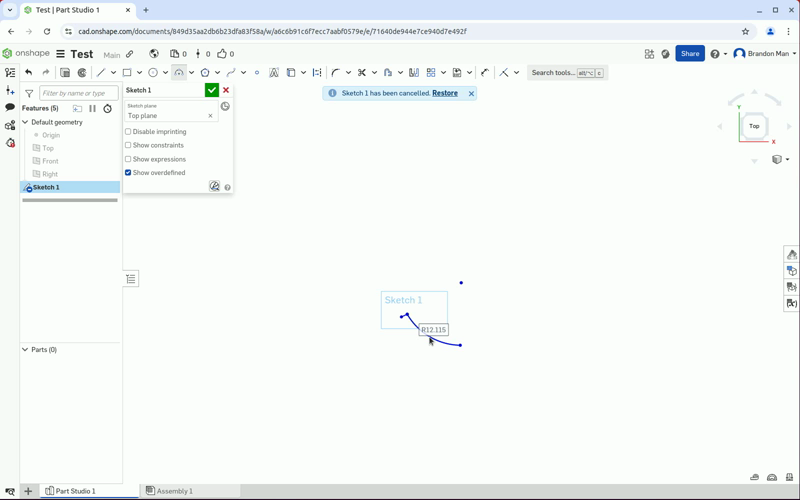
key(l)
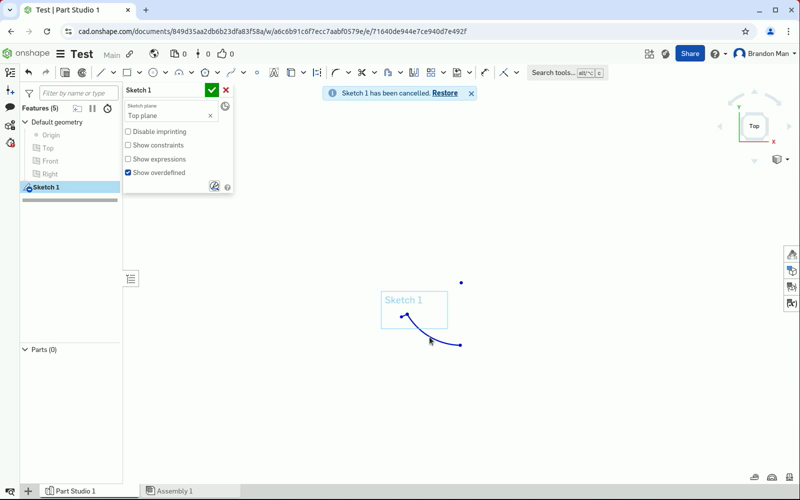
mouse_move(460, 345)
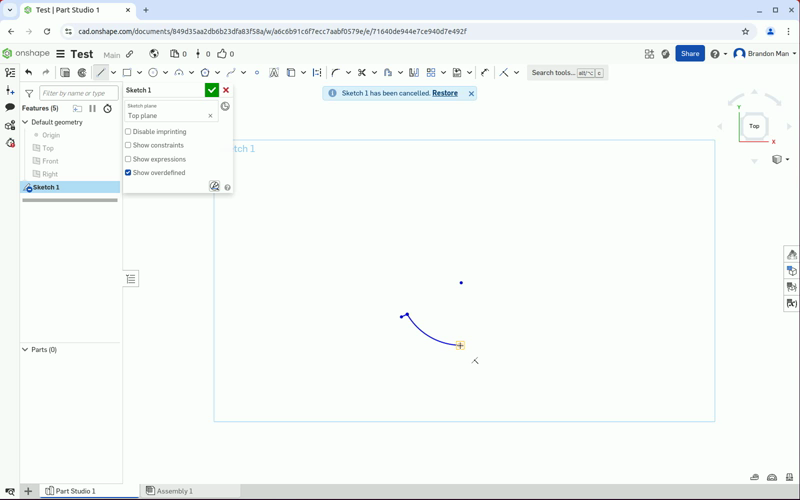
click(460, 345)
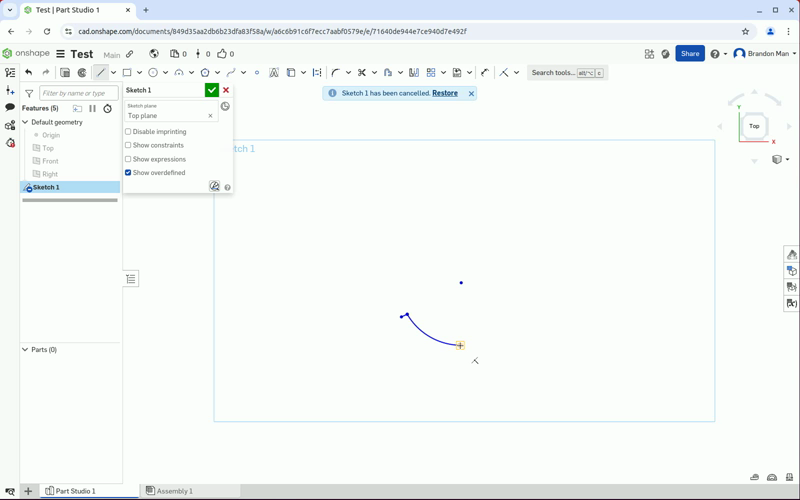
key_down(shift)
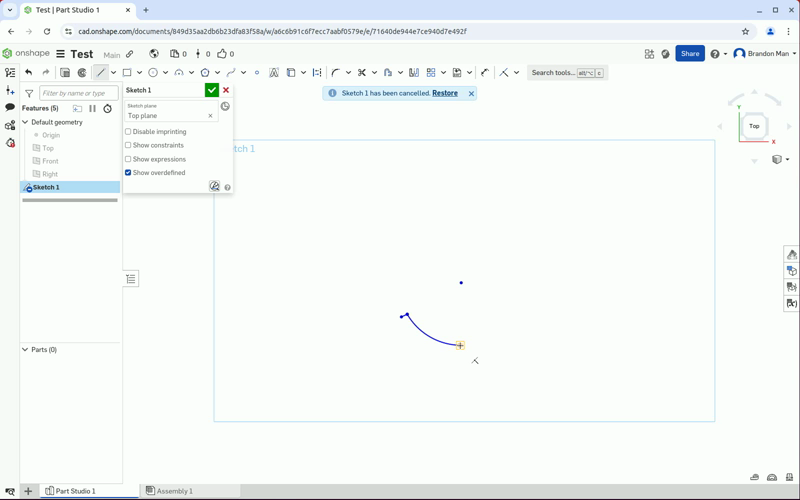
mouse_move(490, 345)
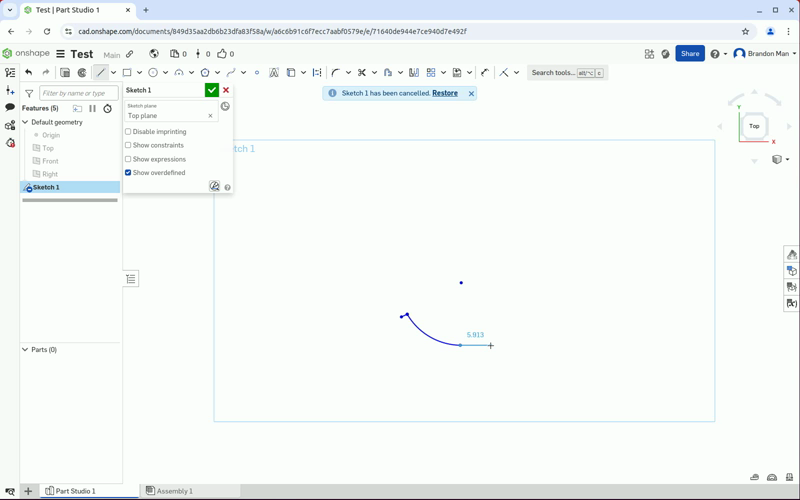
mouse_move(460, 351)
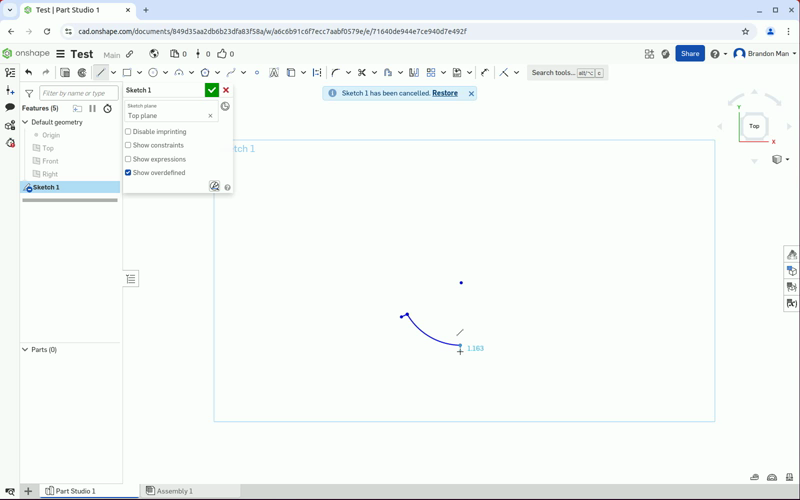
scroll(6)
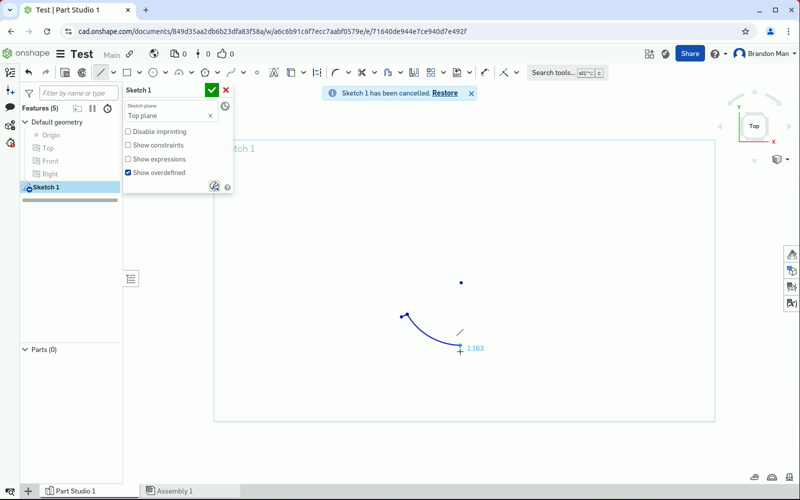
scroll(6)
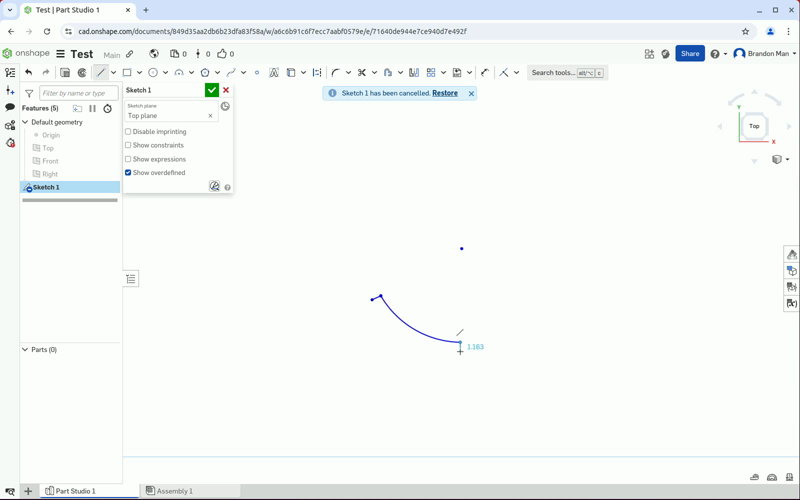
scroll(6)
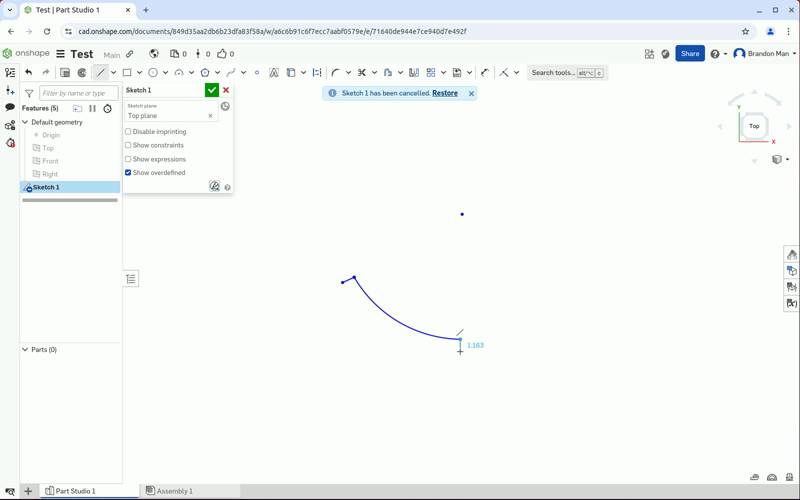
scroll(6)
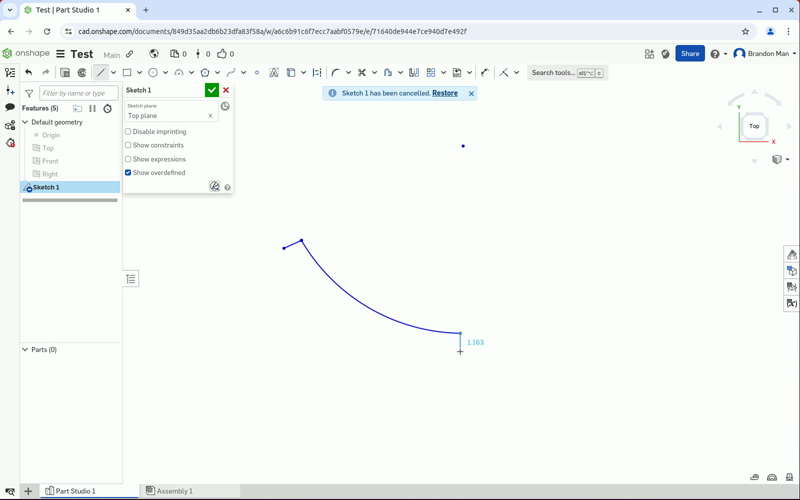
scroll(6)
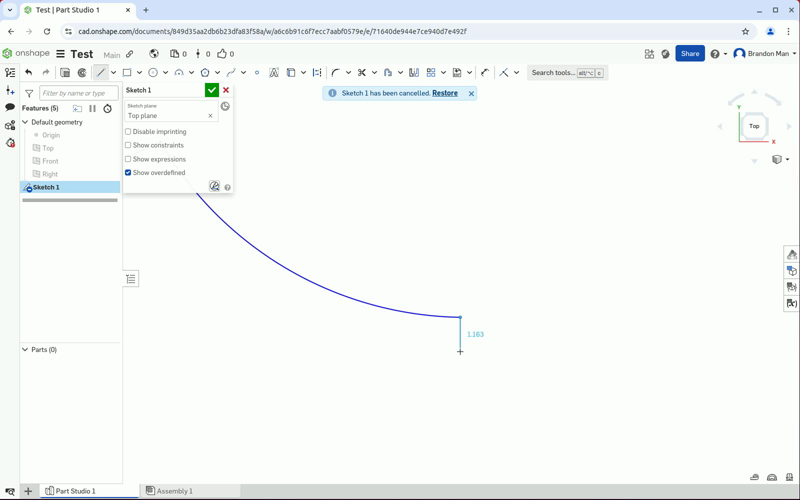
scroll(6)
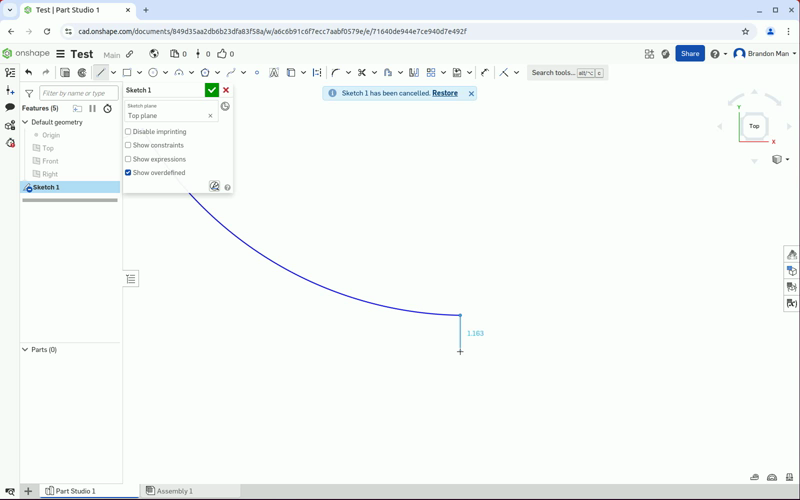
scroll(6)
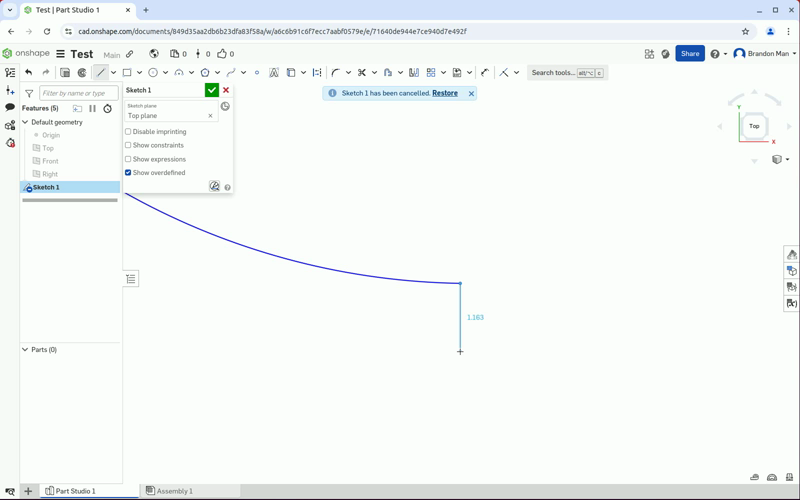
click(460, 351)
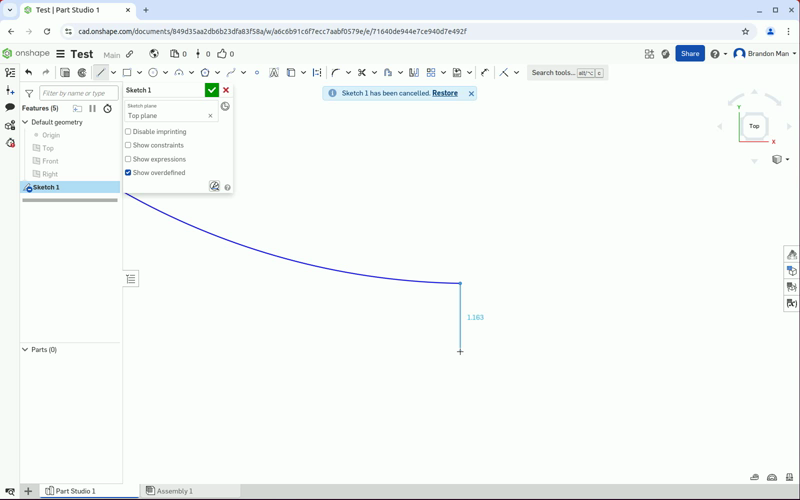
scroll(-6)
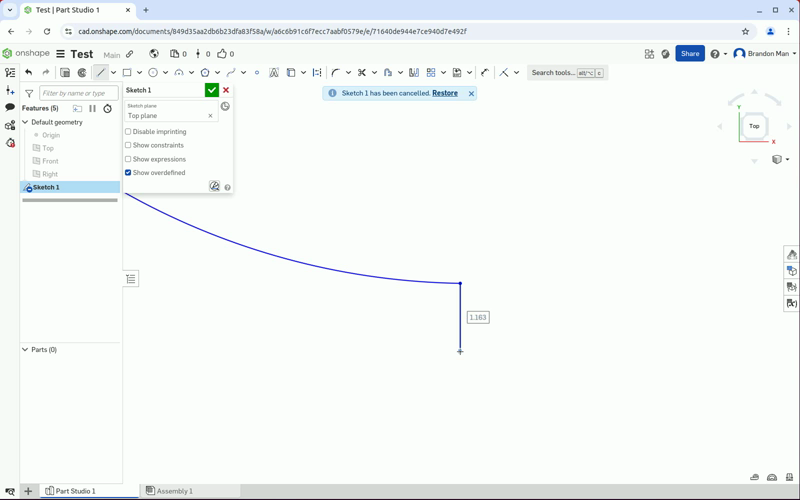
scroll(-6)
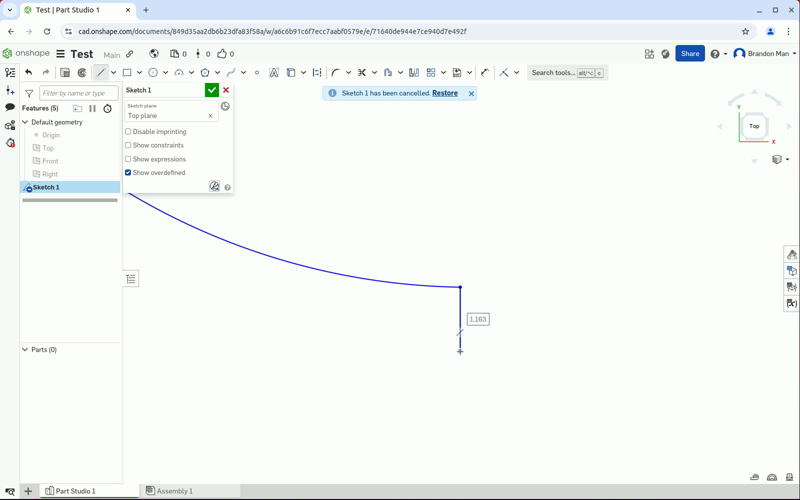
scroll(-6)
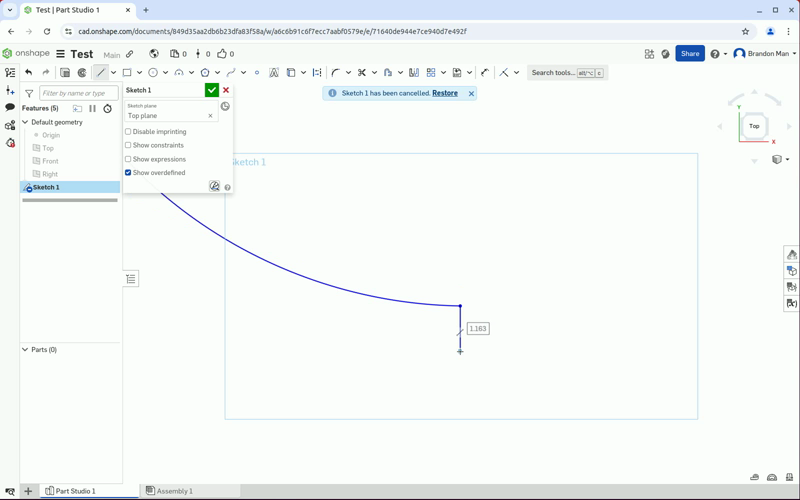
scroll(-6)
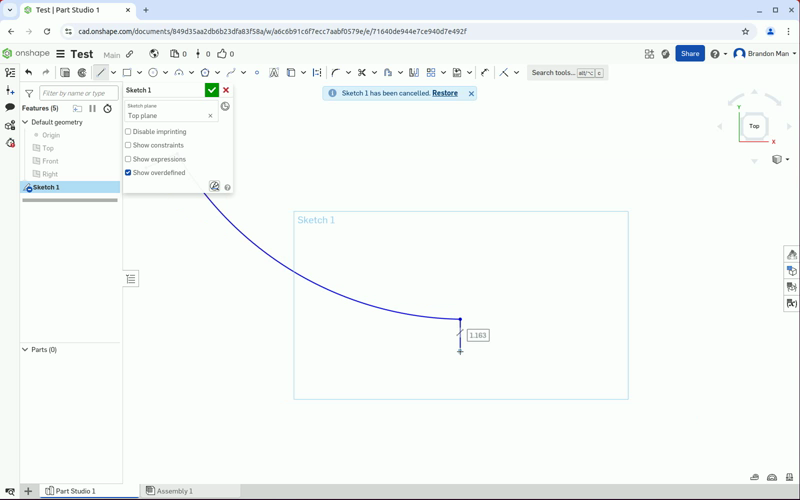
scroll(-6)
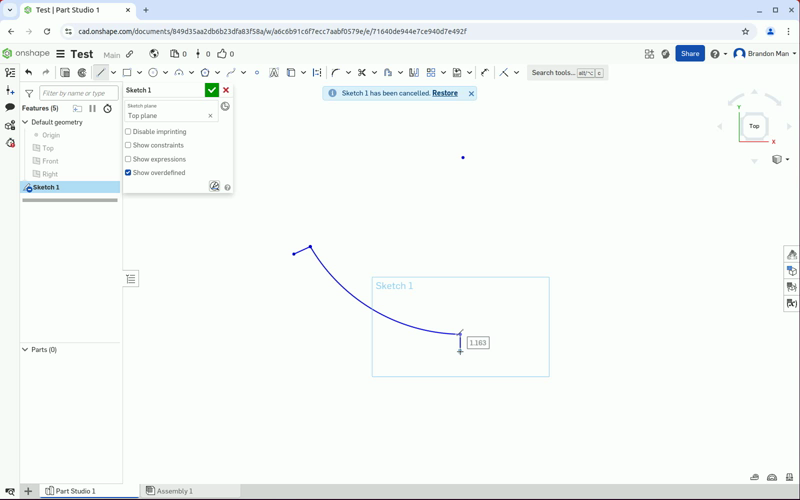
scroll(-6)
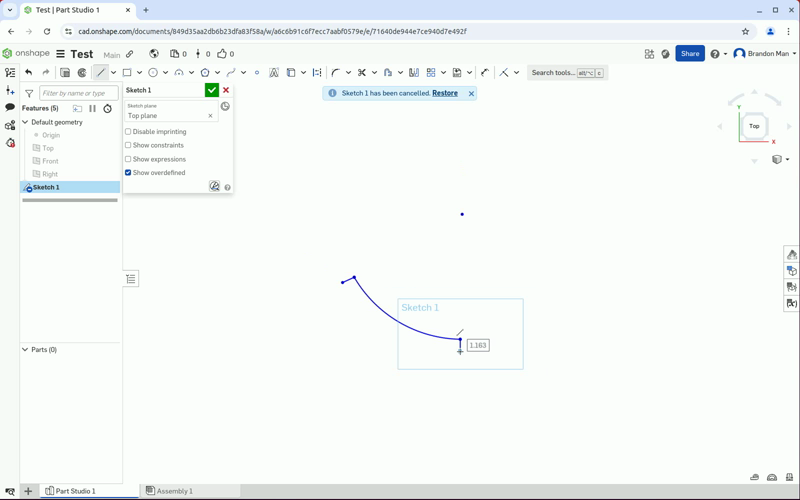
scroll(-6)
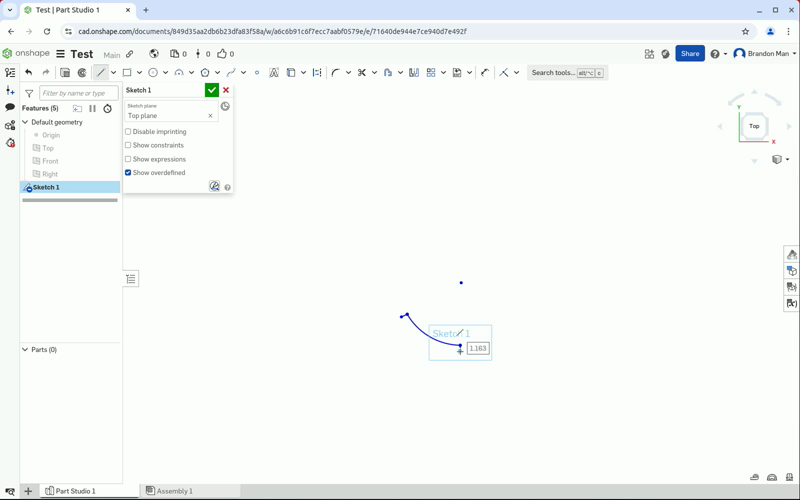
key_up(shift)
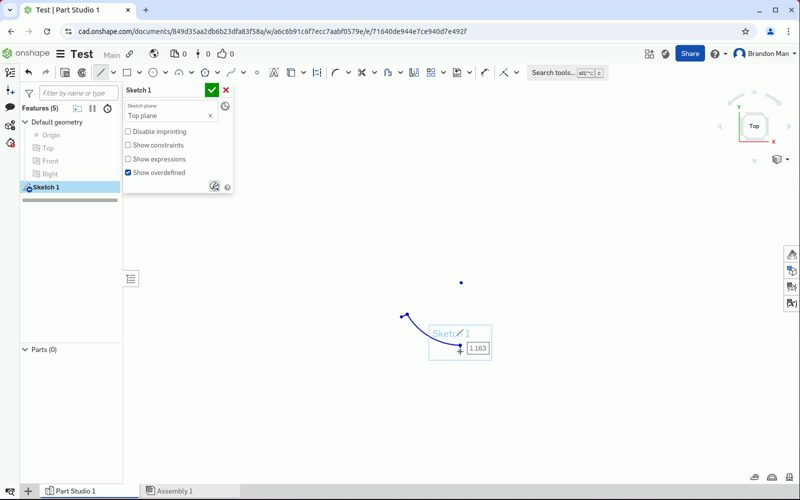
key(esc)
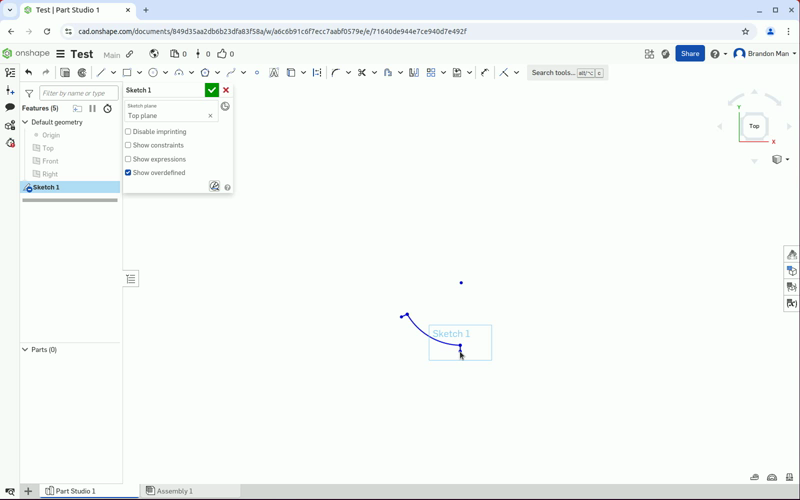
key(a)
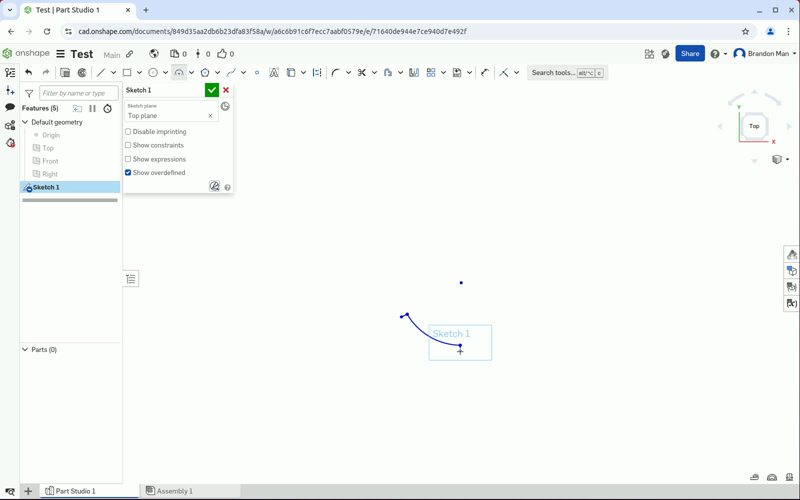
mouse_move(460, 351)
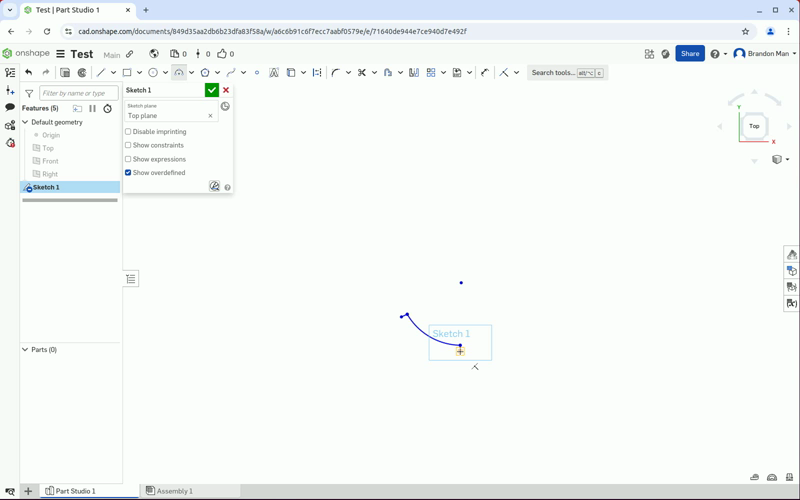
click(460, 351)
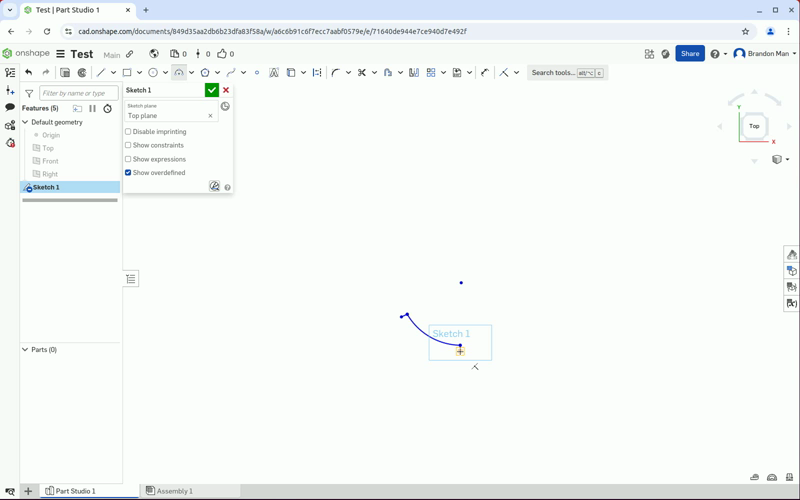
key_down(shift)
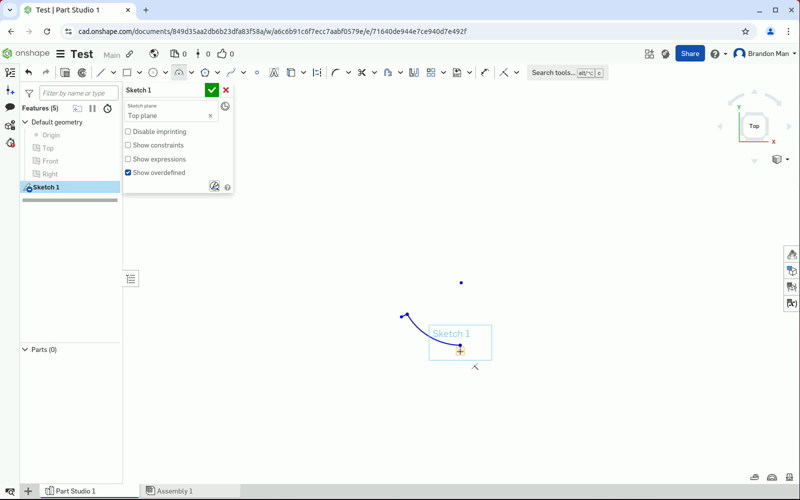
mouse_move(520, 316)
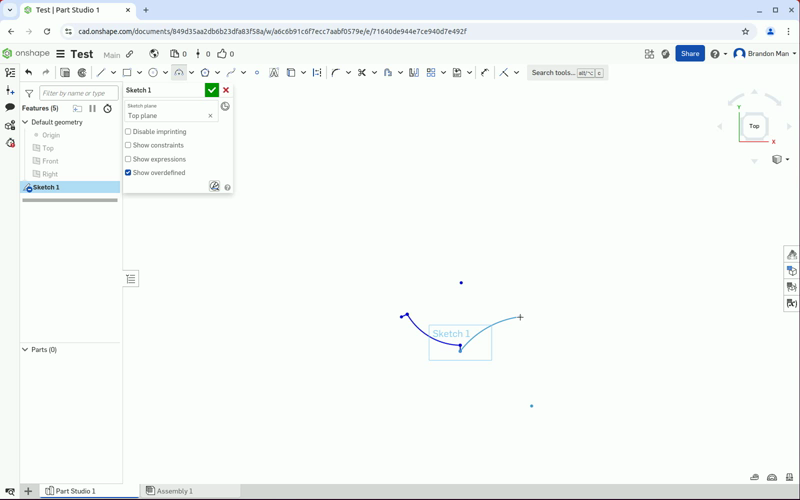
click(520, 316)
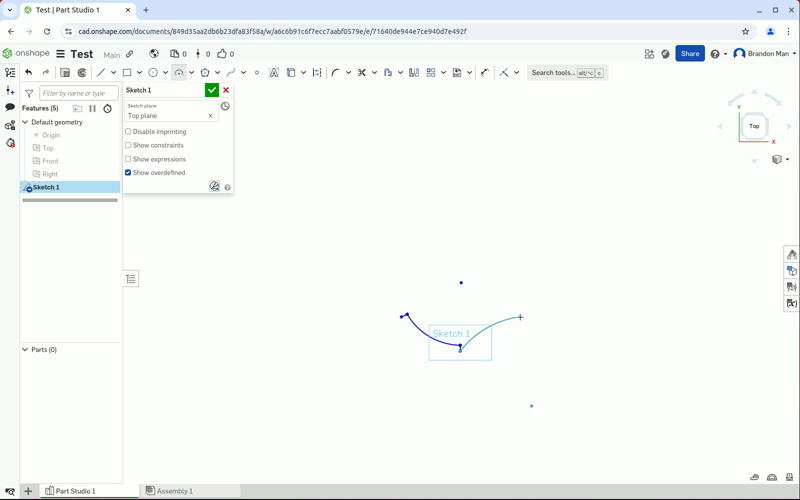
mouse_move(495, 342)
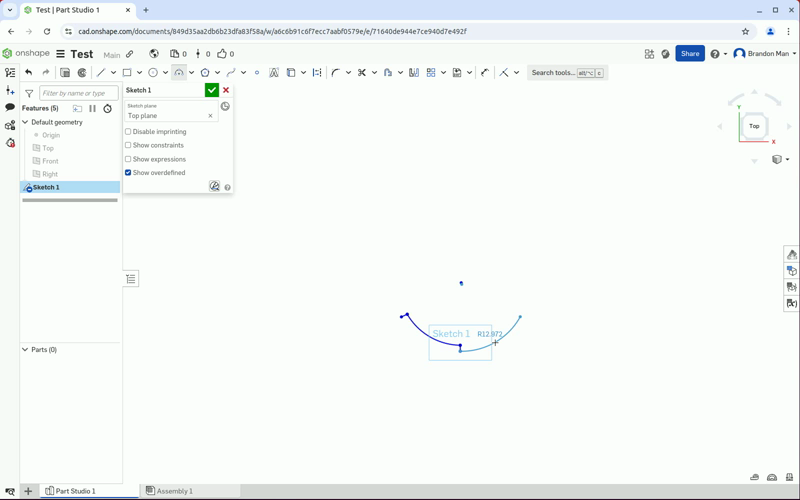
click(495, 342)
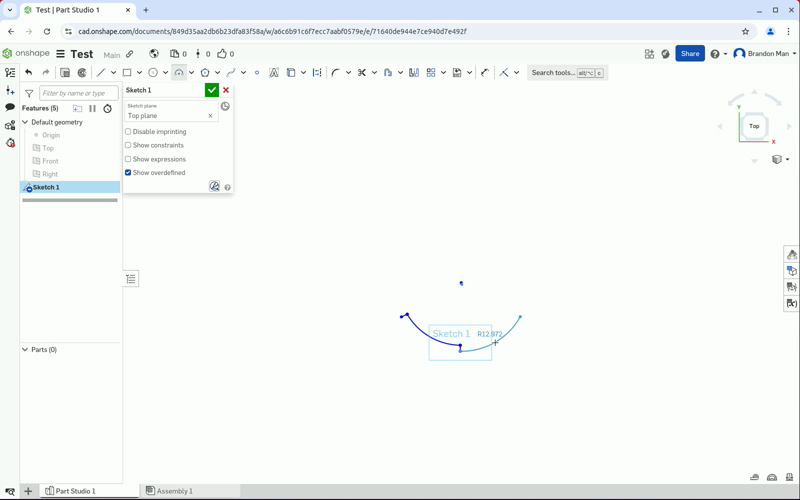
key_up(shift)
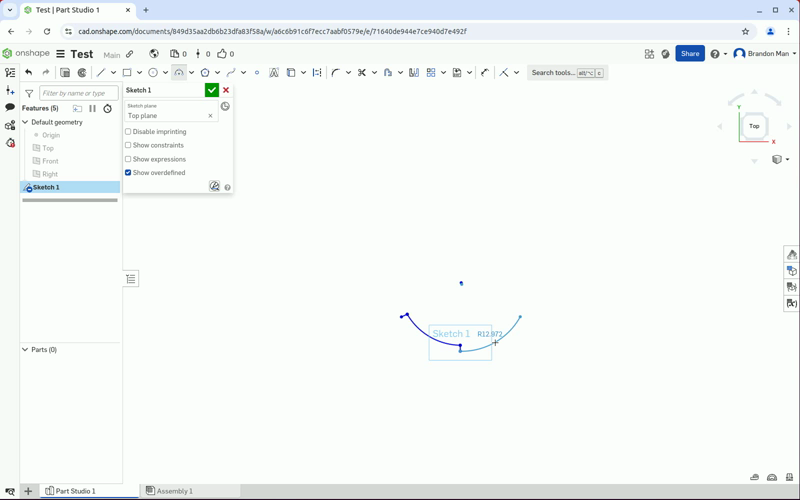
key(esc)
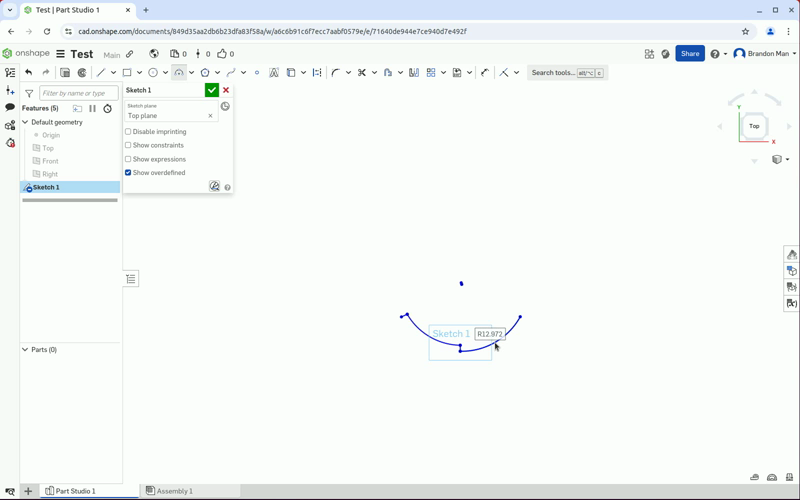
key(l)
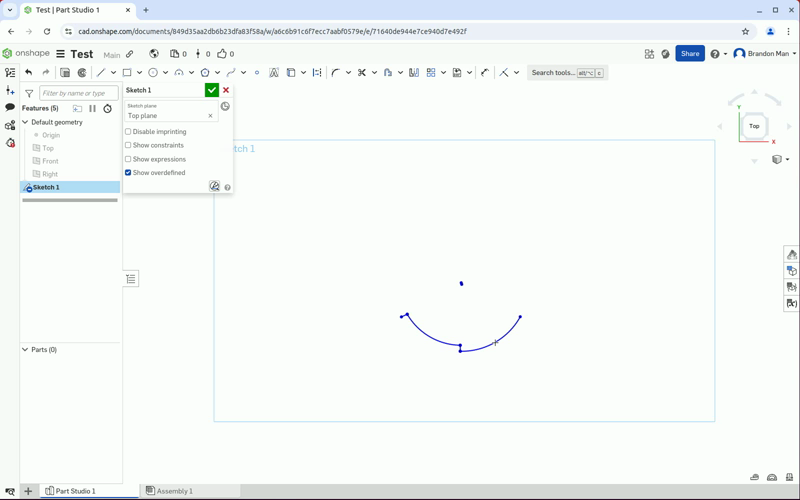
mouse_move(520, 316)
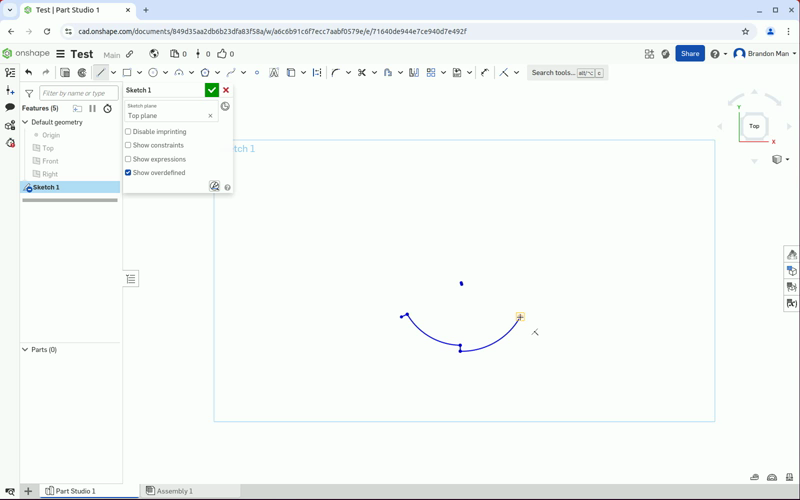
click(520, 316)
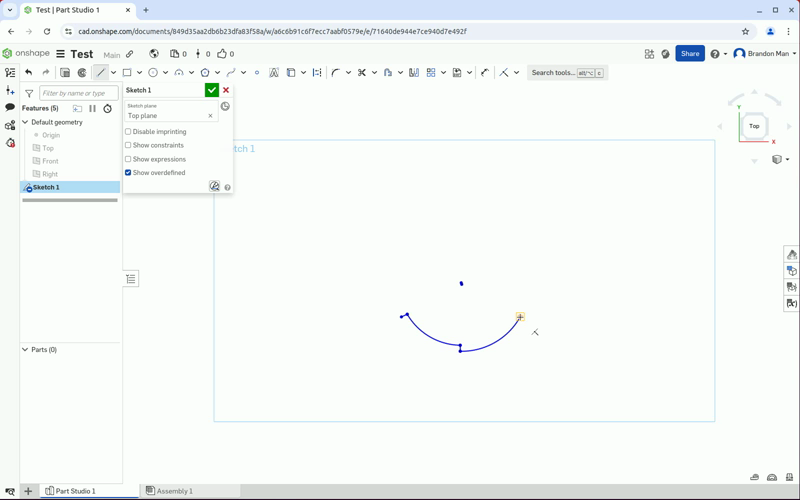
key_down(shift)
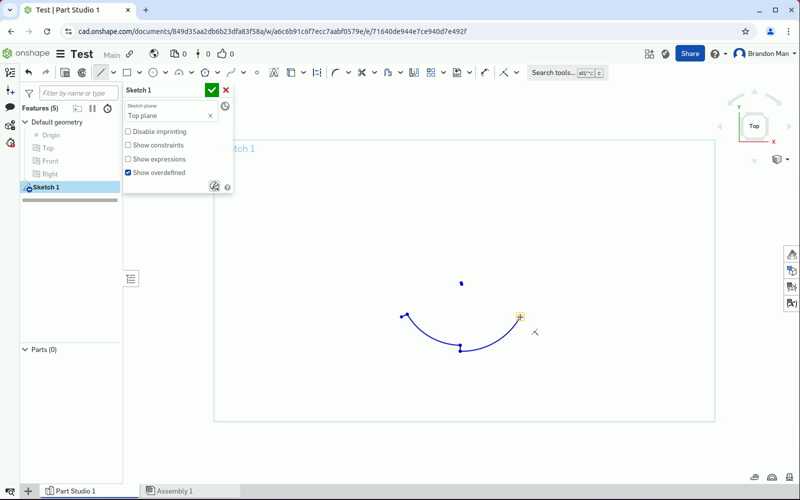
mouse_move(550, 316)
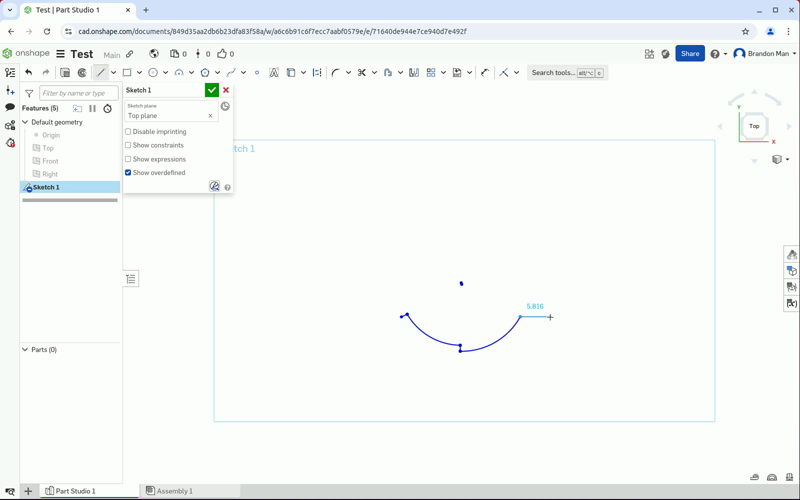
mouse_move(513, 314)
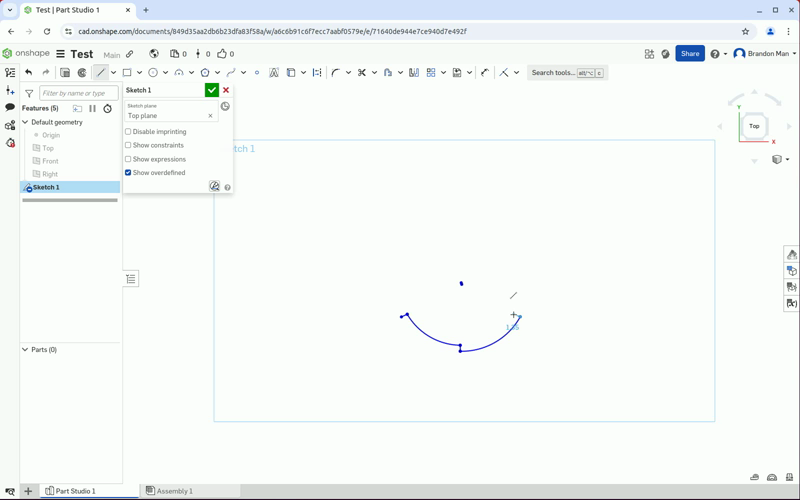
scroll(6)
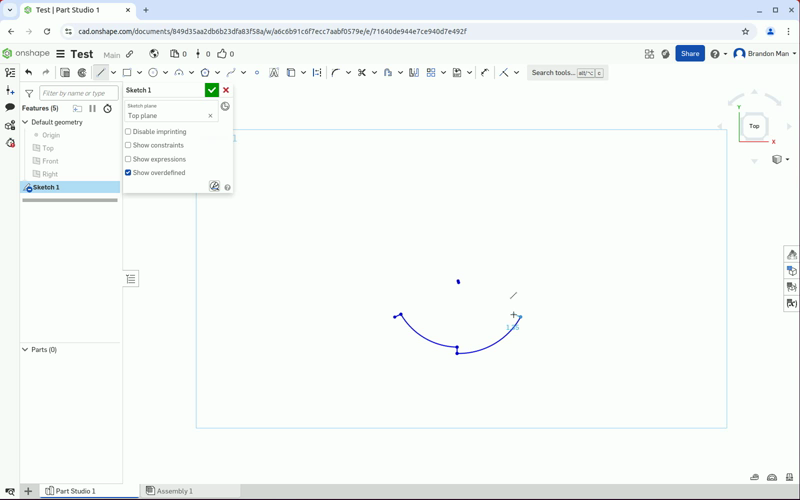
scroll(6)
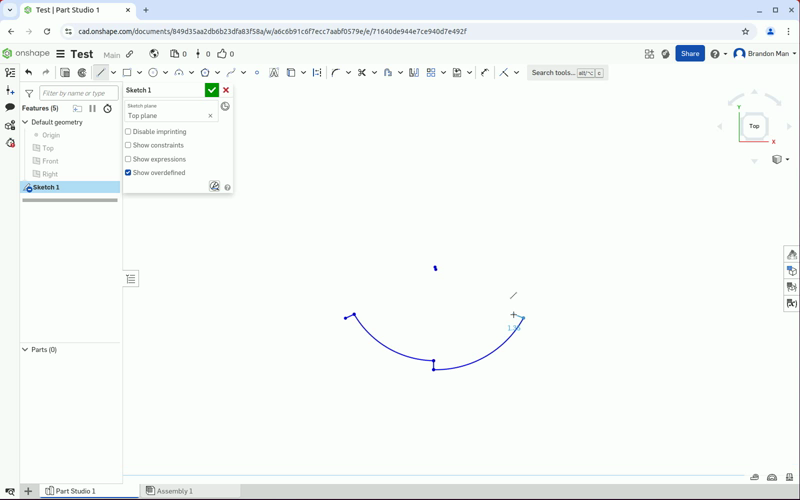
scroll(6)
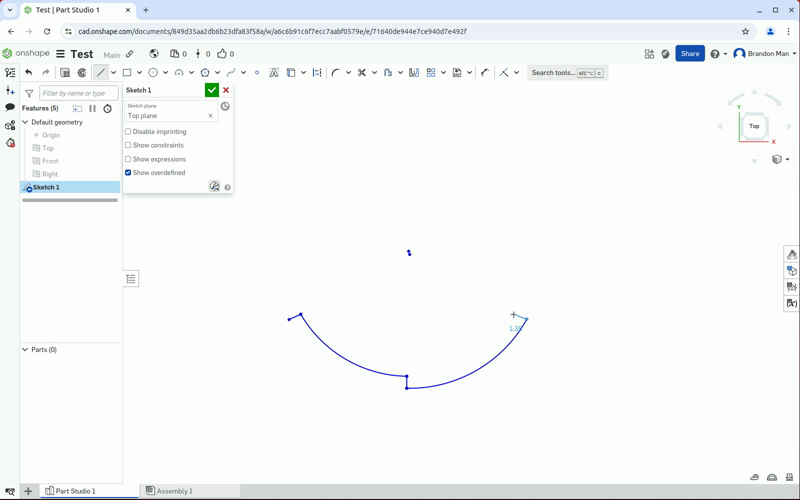
scroll(6)
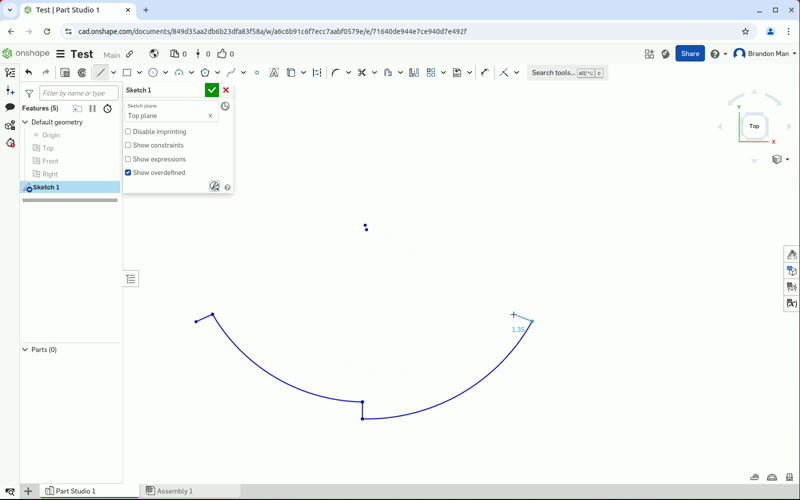
scroll(6)
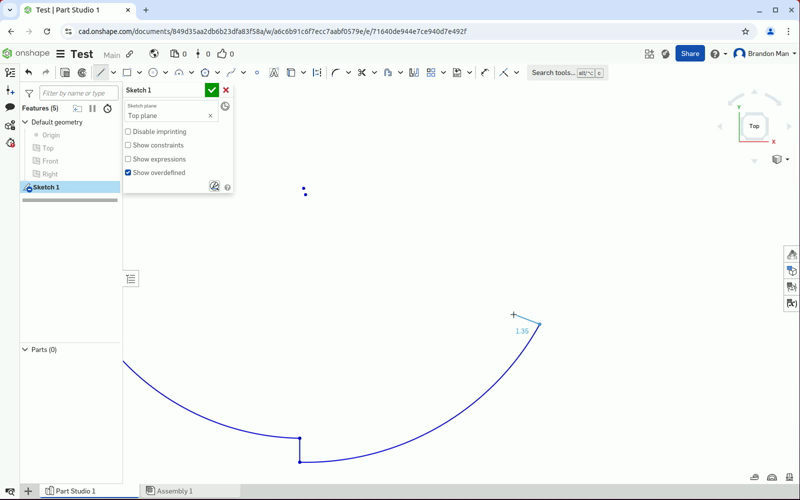
scroll(6)
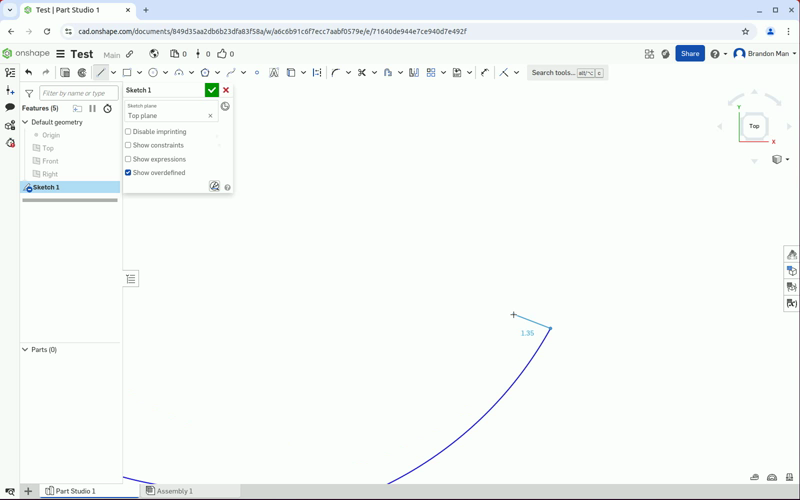
scroll(6)
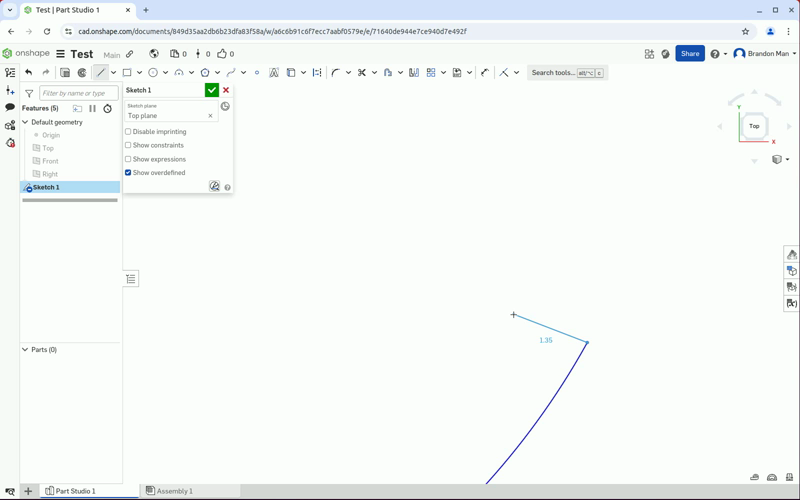
click(513, 314)
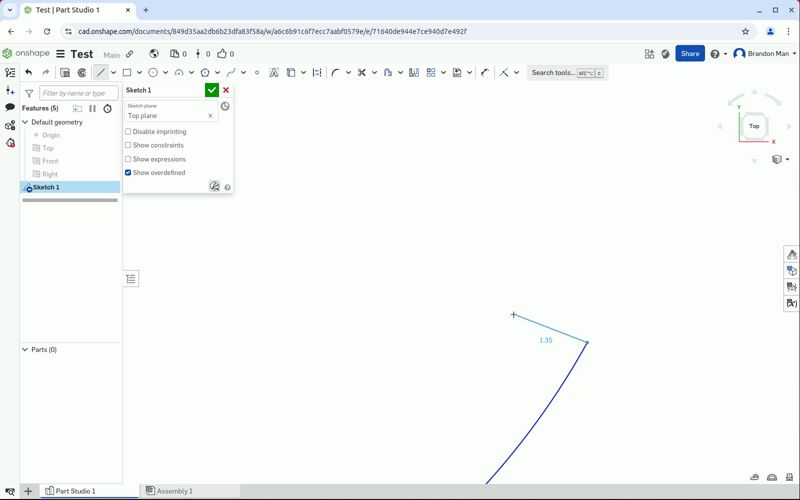
scroll(-6)
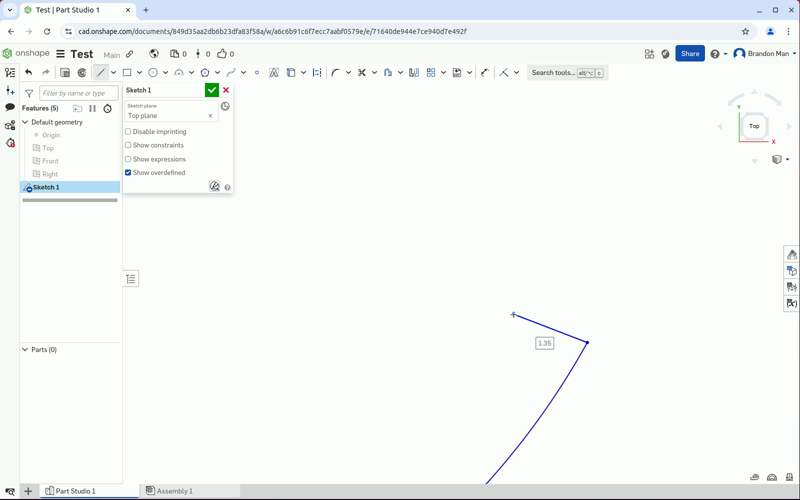
scroll(-6)
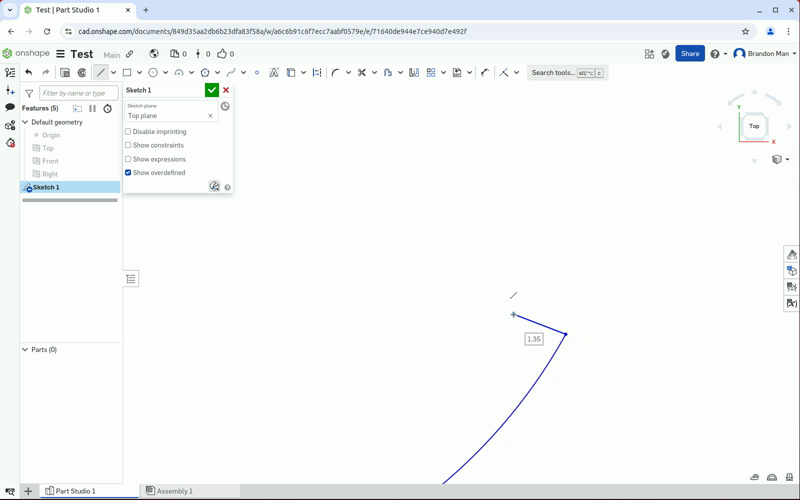
scroll(-6)
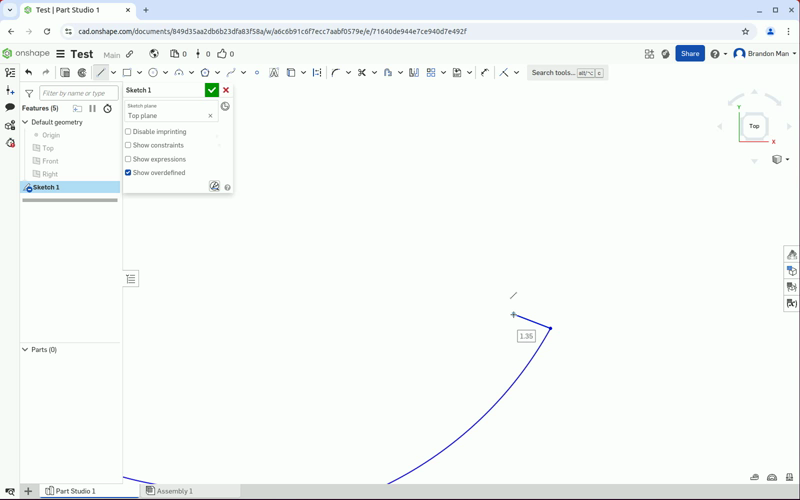
scroll(-6)
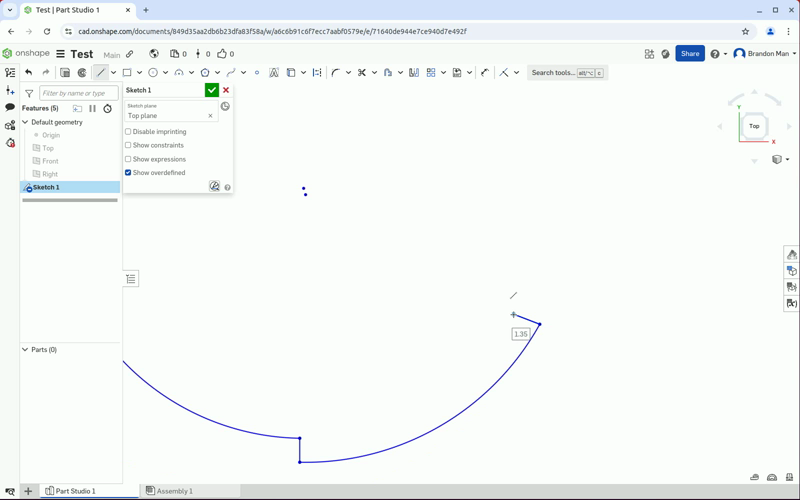
scroll(-6)
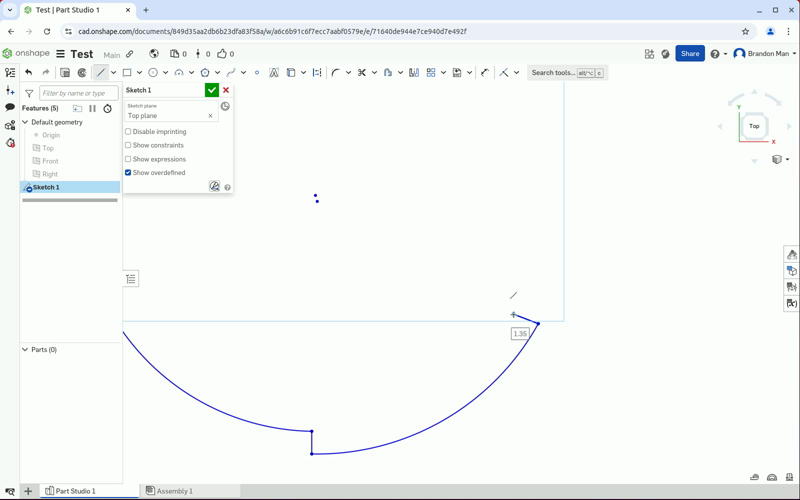
scroll(-6)
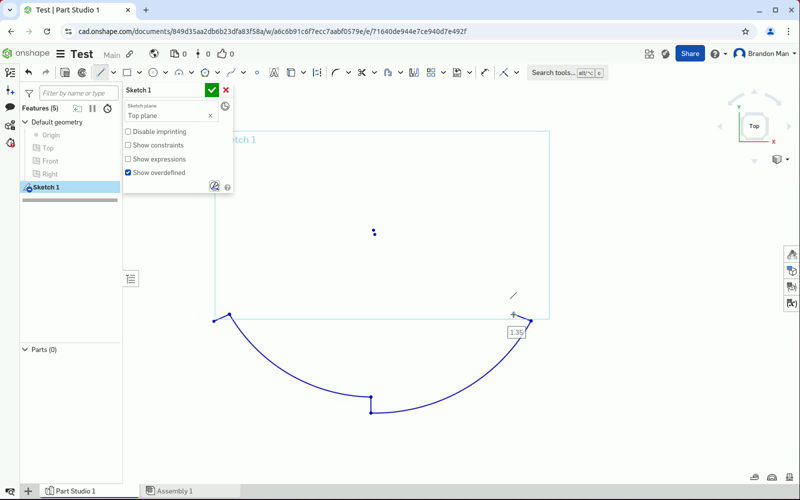
scroll(-6)
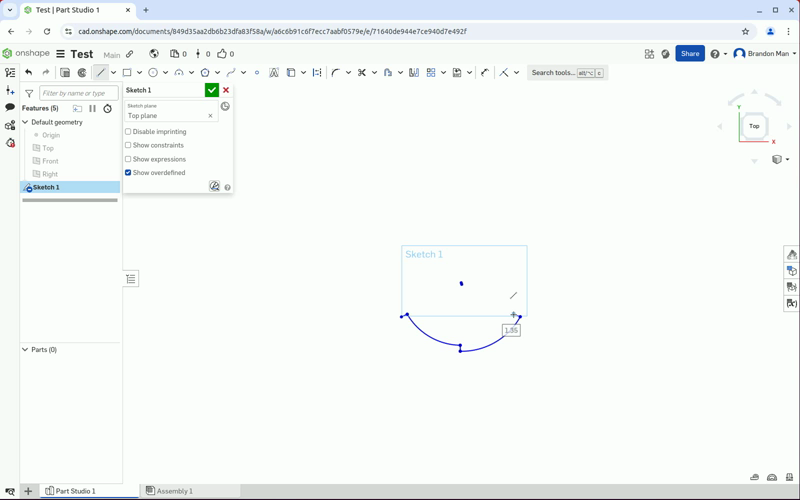
key_up(shift)
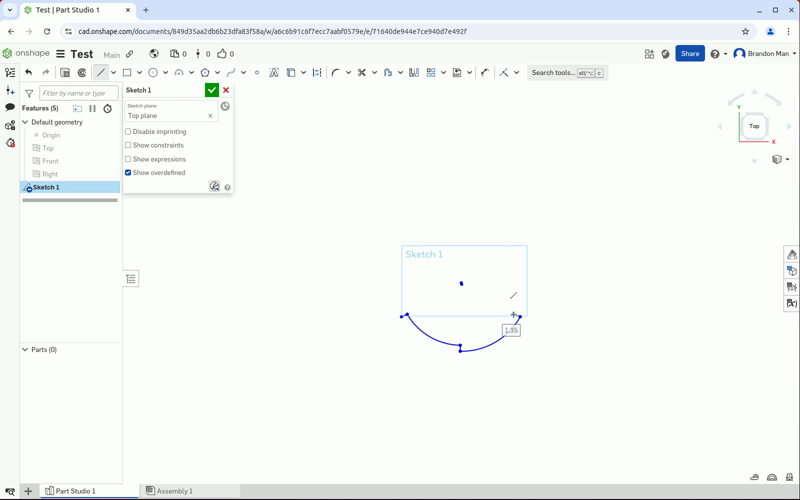
key(esc)
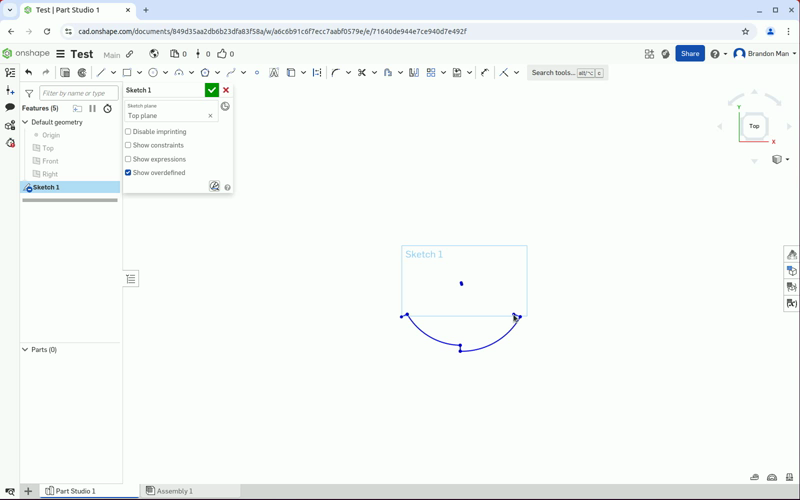
key(a)
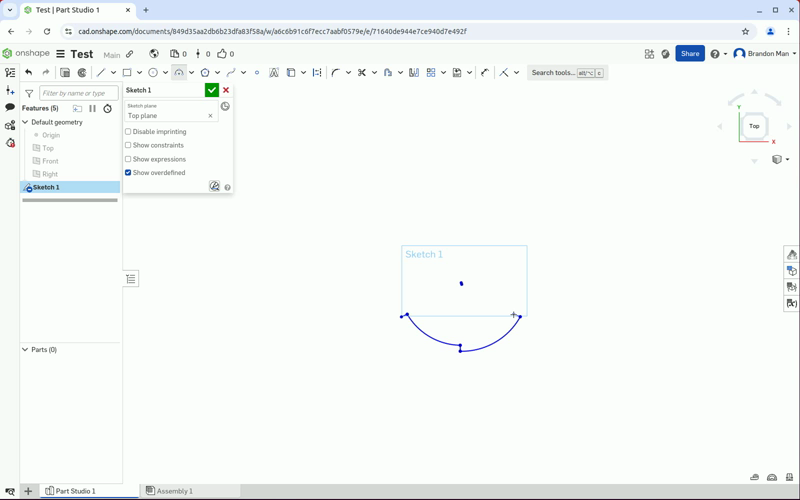
mouse_move(513, 314)
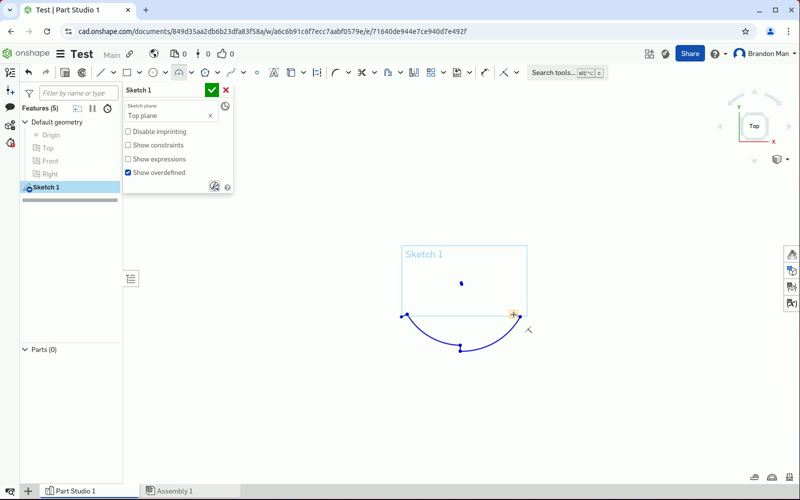
click(513, 314)
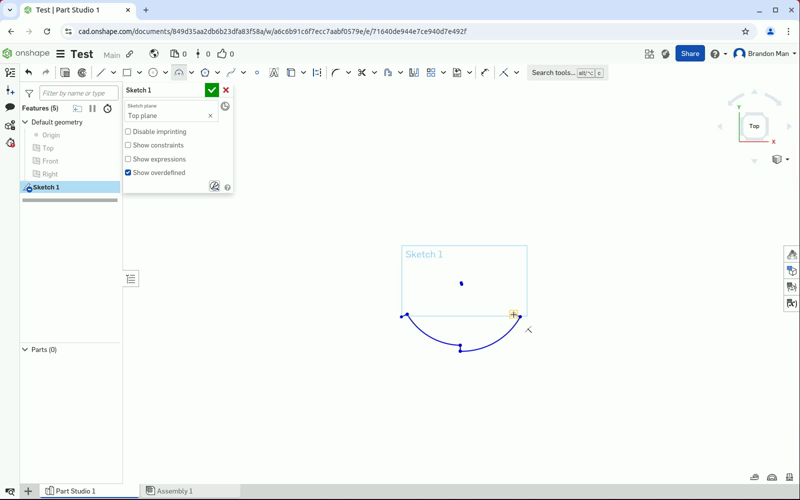
key_down(shift)
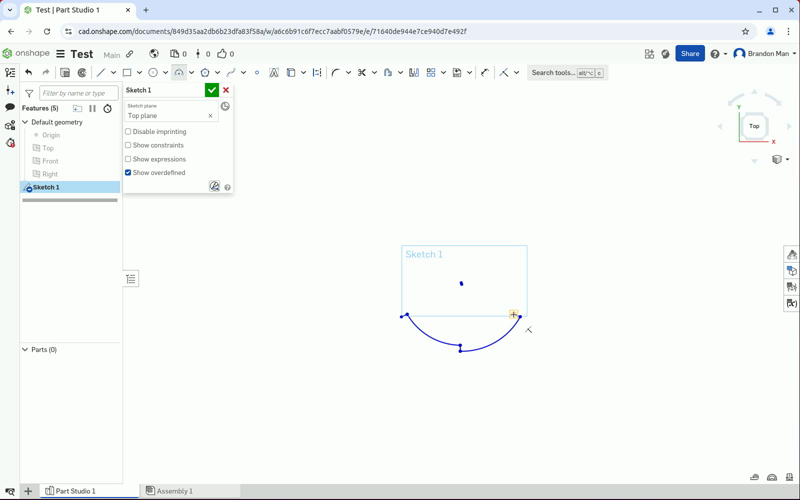
mouse_move(513, 252)
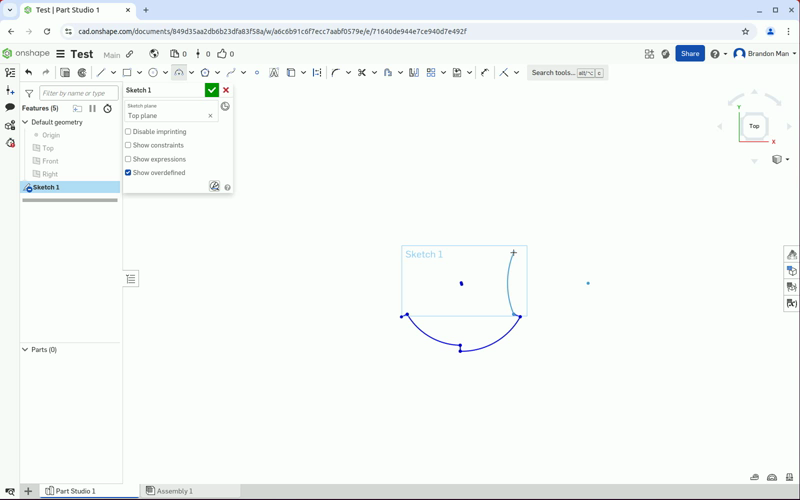
click(513, 252)
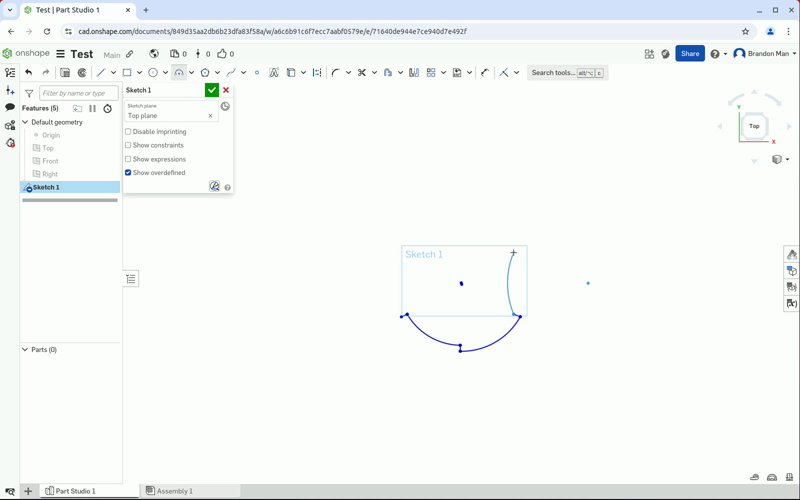
mouse_move(522, 283)
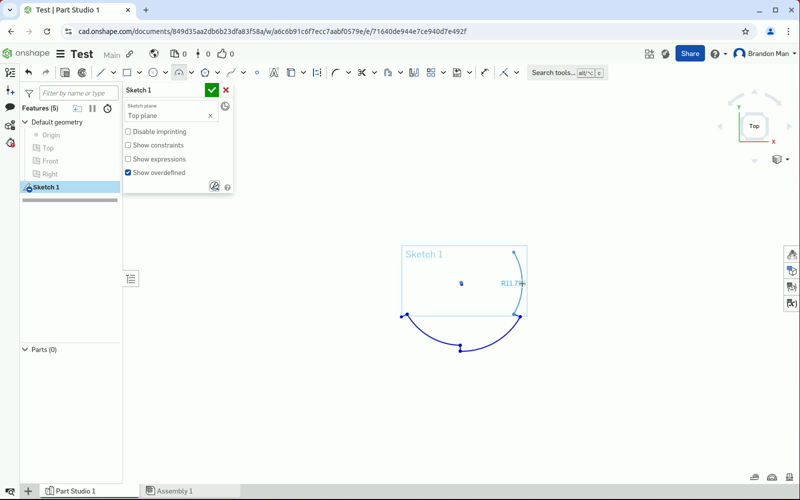
click(522, 283)
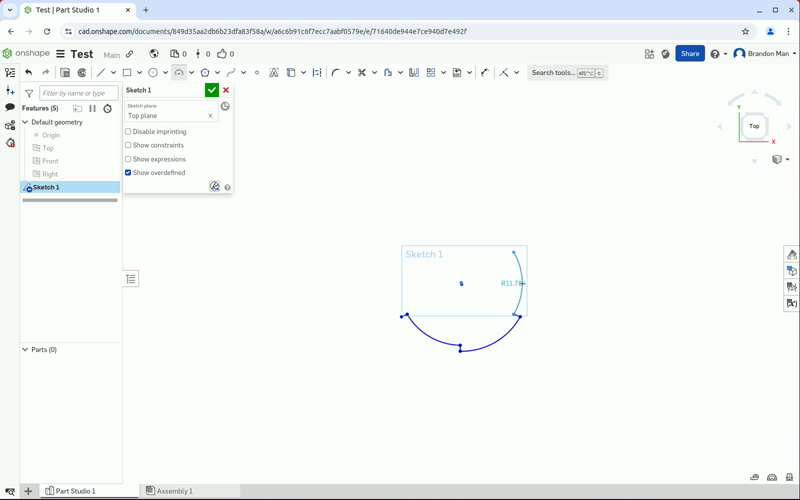
key_up(shift)
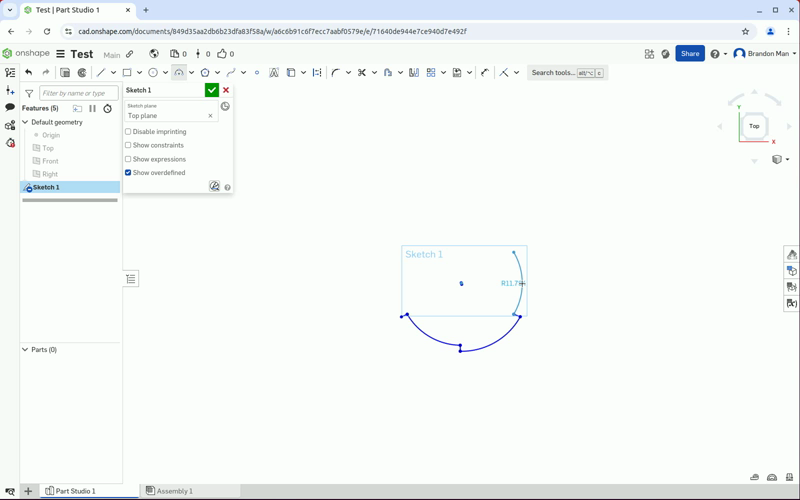
key(esc)
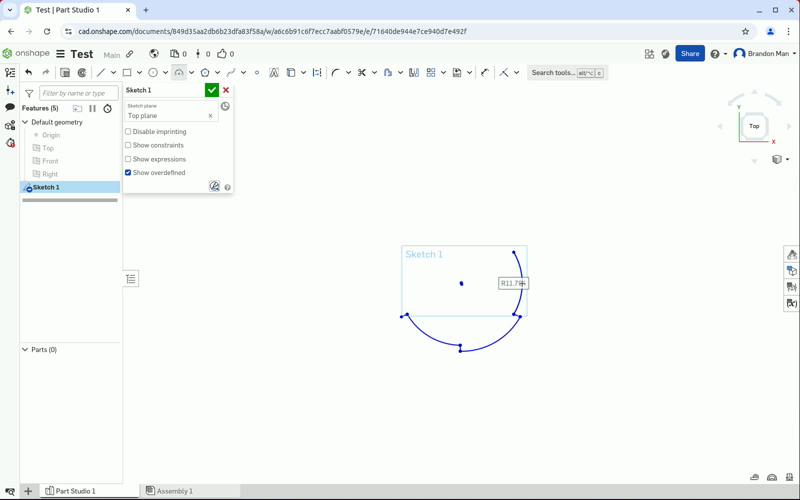
key(l)
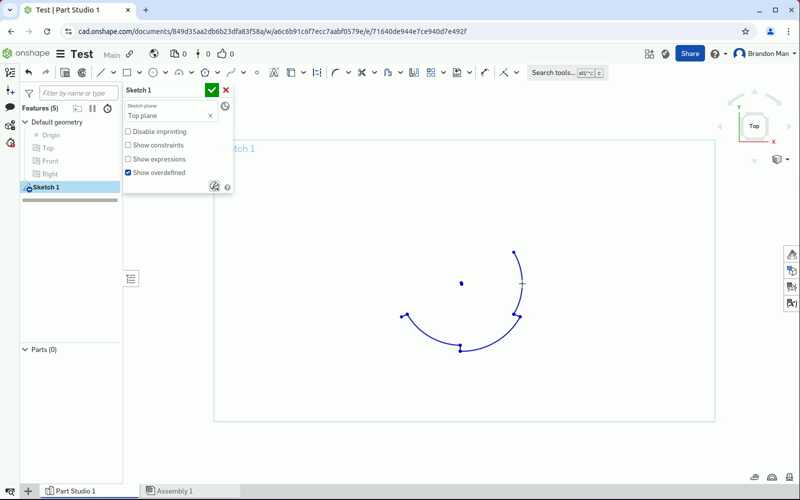
mouse_move(513, 252)
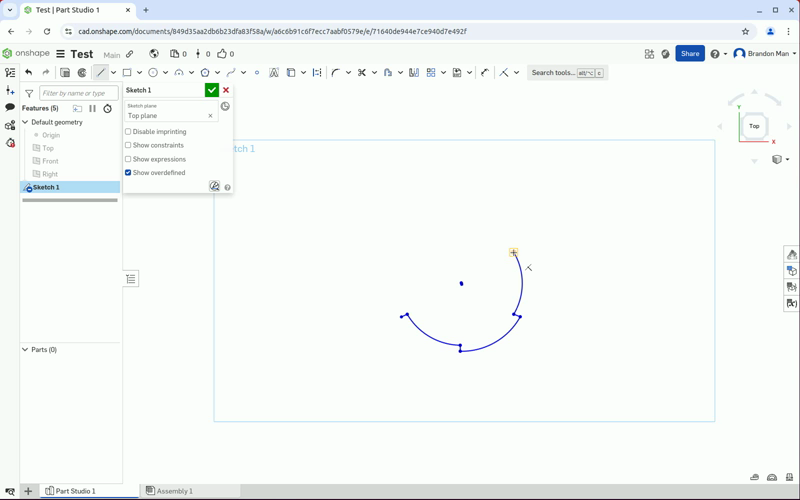
click(513, 252)
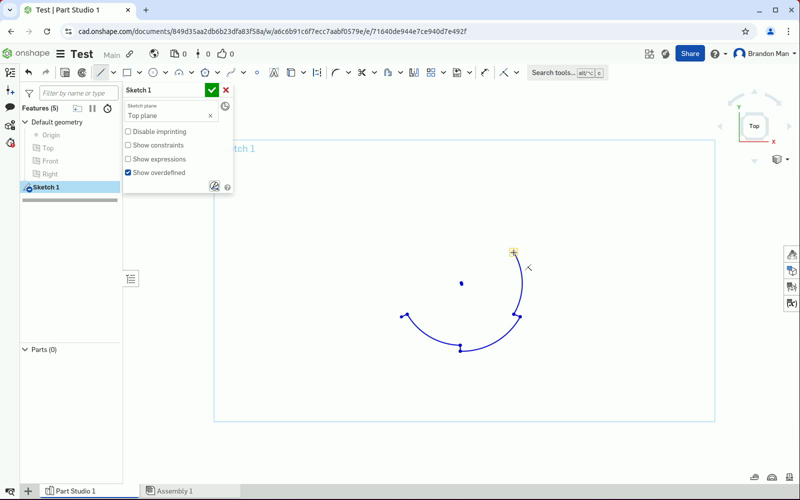
key_down(shift)
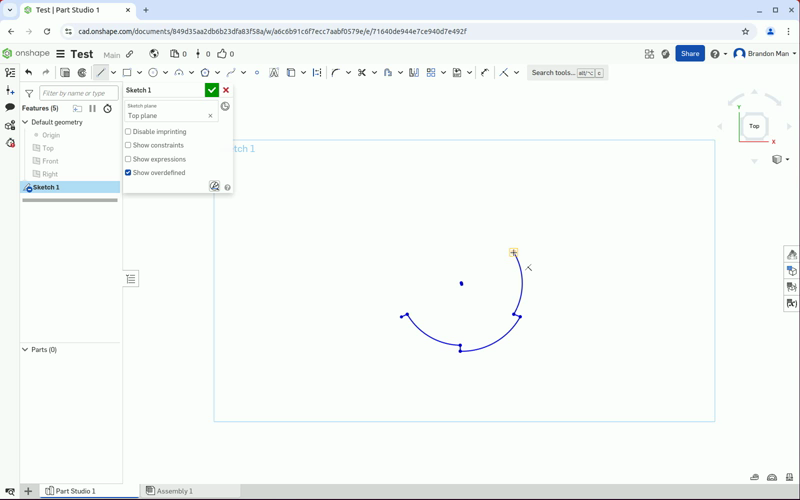
mouse_move(543, 252)
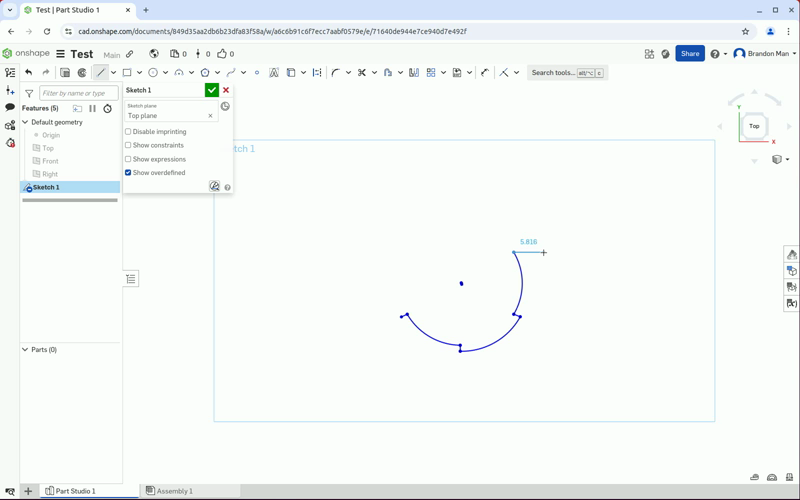
mouse_move(520, 248)
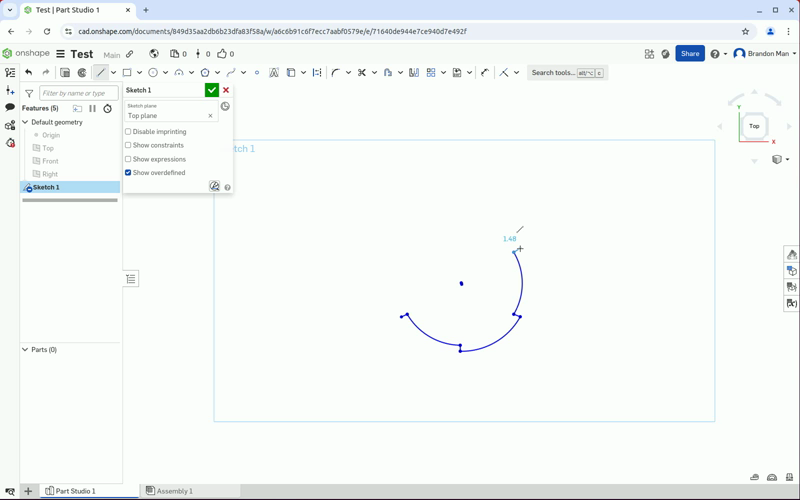
scroll(6)
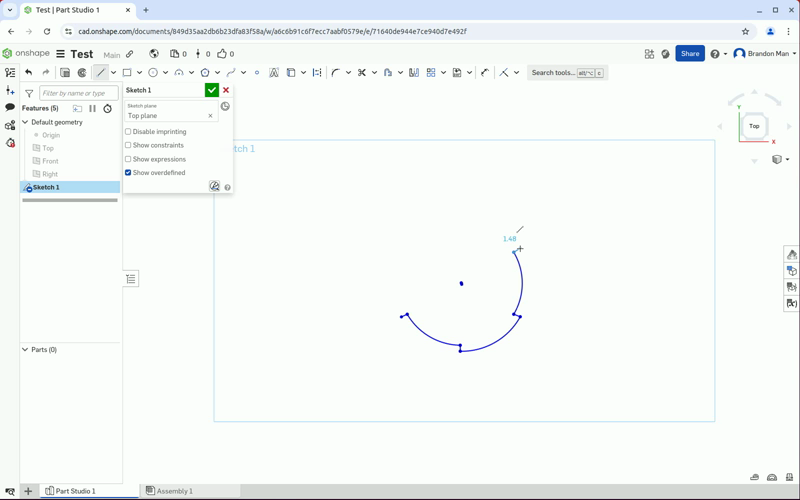
scroll(6)
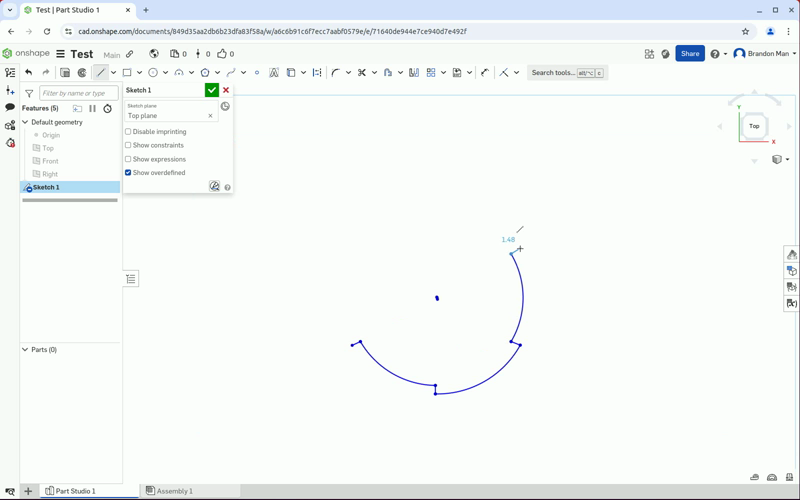
scroll(6)
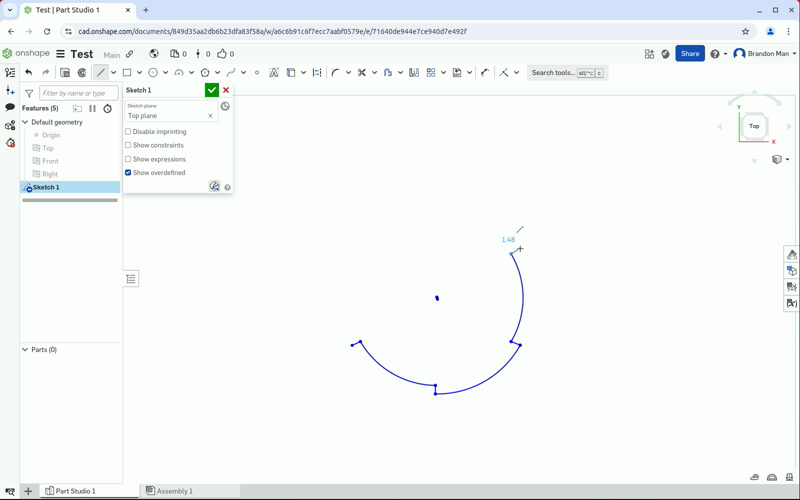
scroll(6)
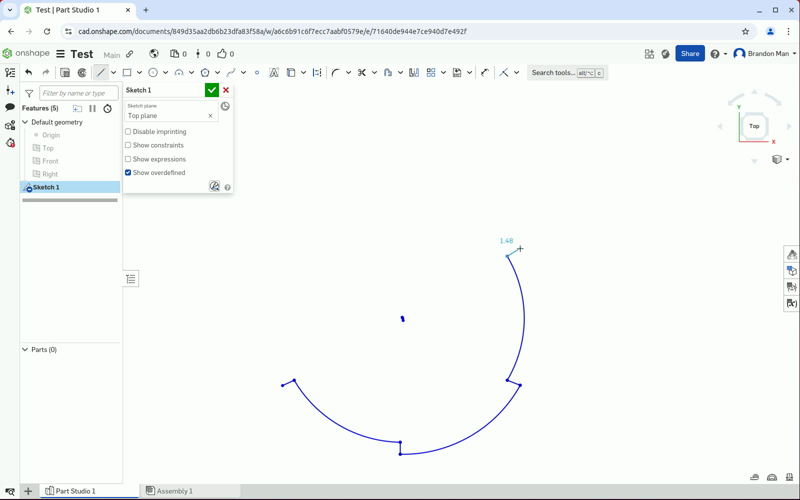
scroll(6)
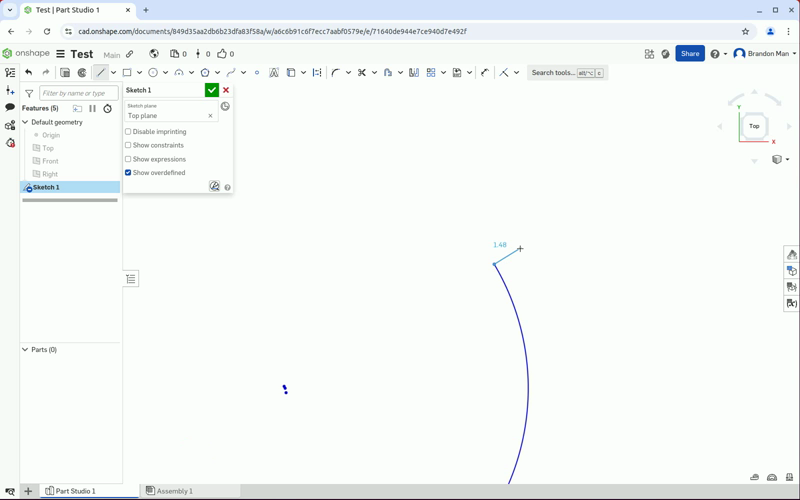
scroll(6)
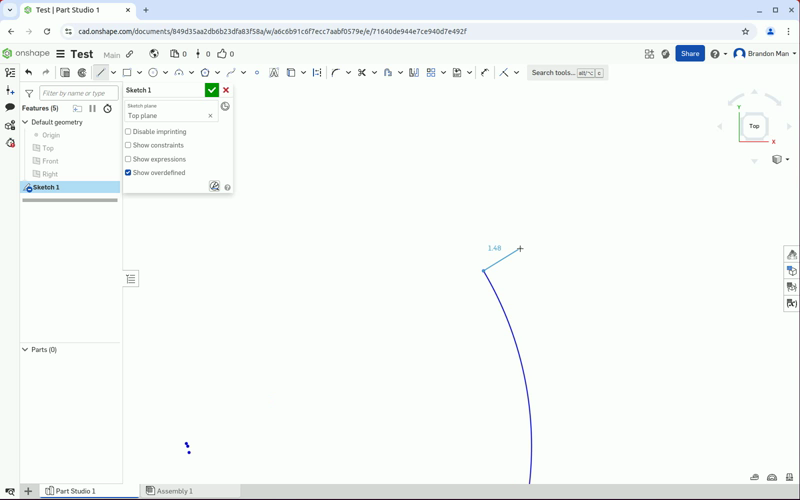
scroll(6)
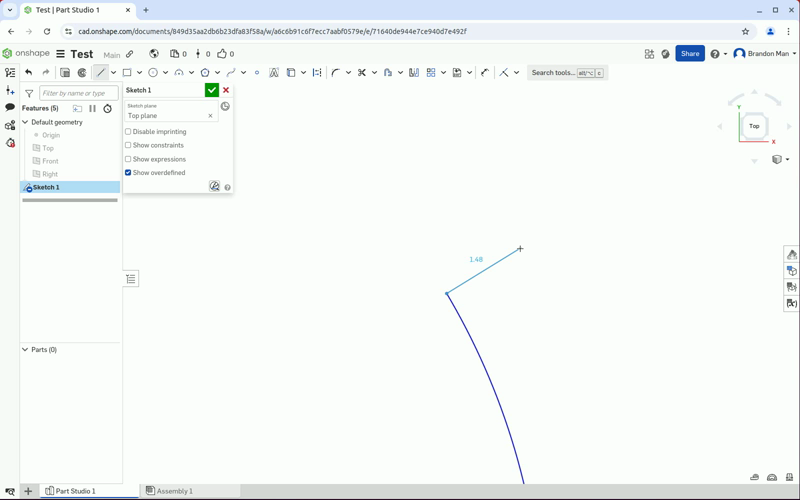
click(520, 248)
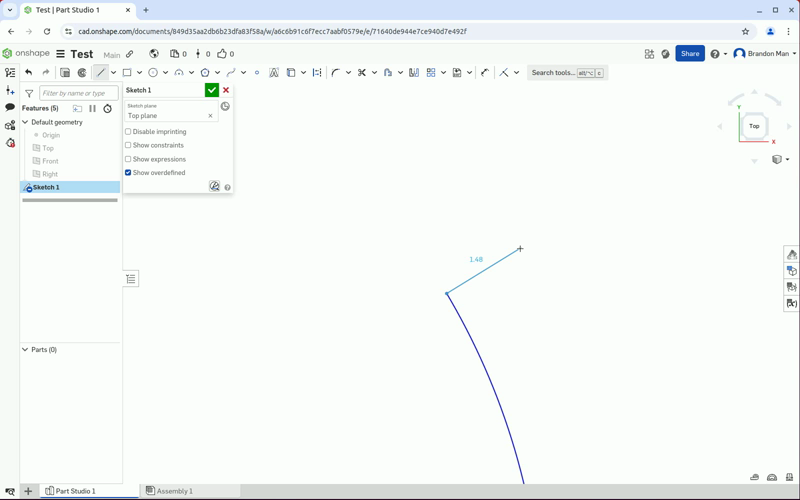
scroll(-6)
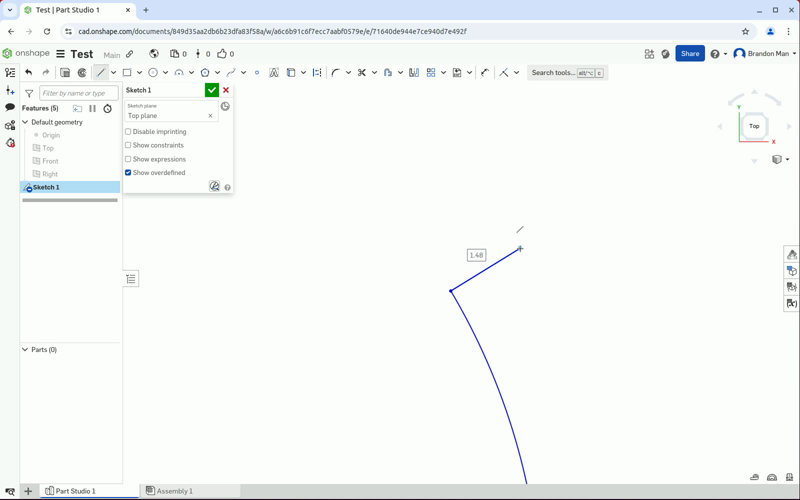
scroll(-6)
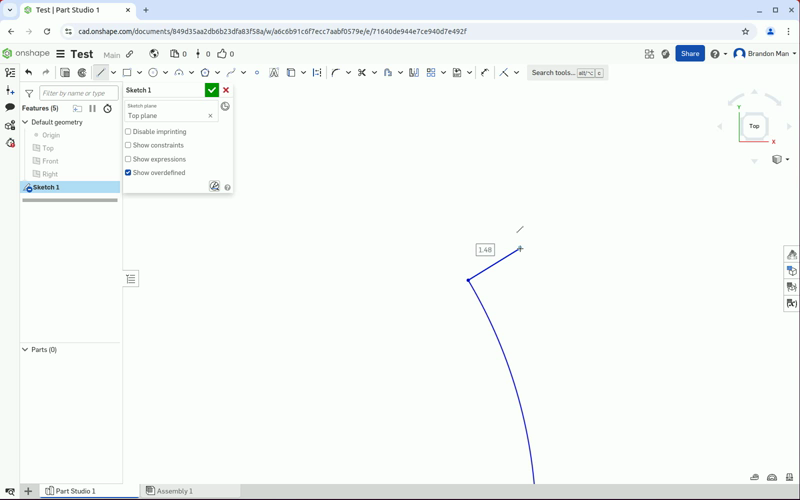
scroll(-6)
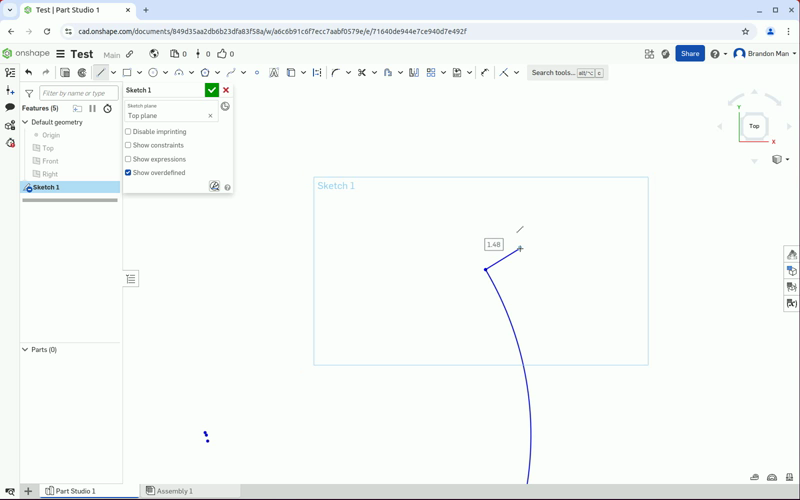
scroll(-6)
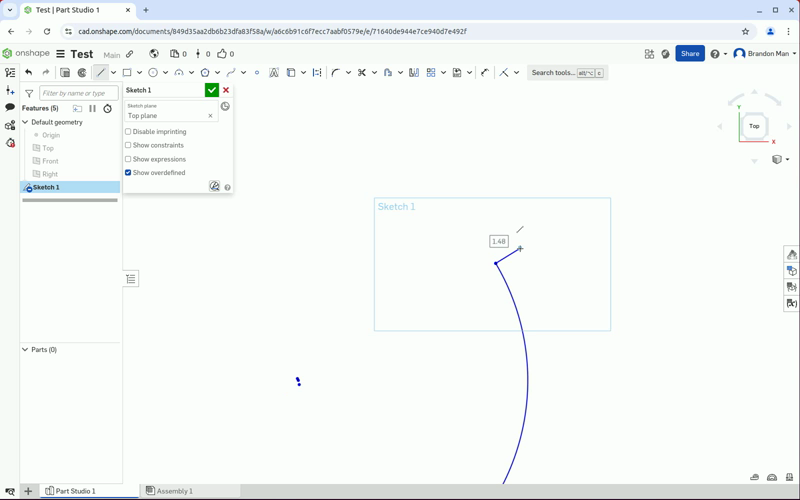
scroll(-6)
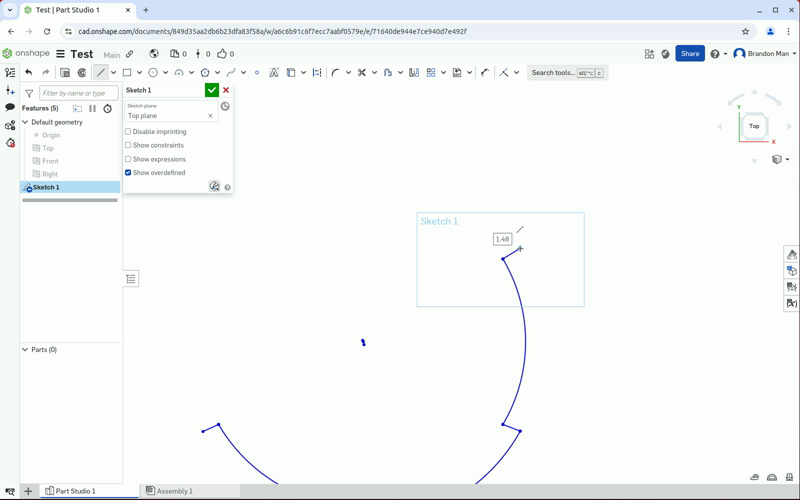
scroll(-6)
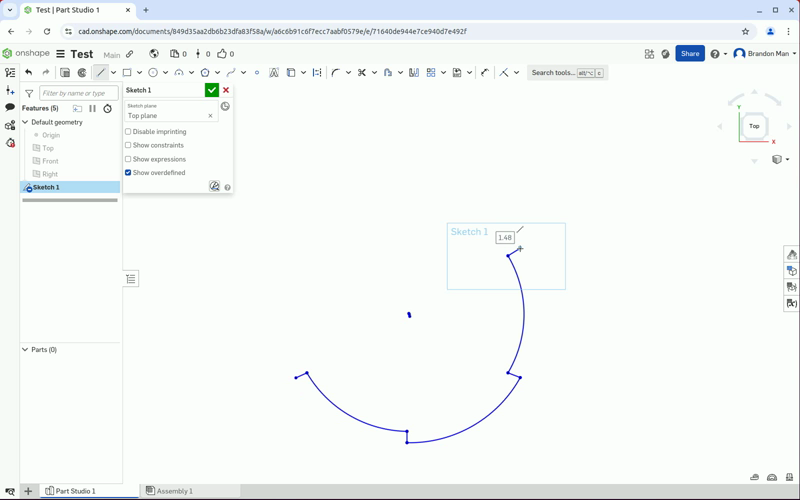
scroll(-6)
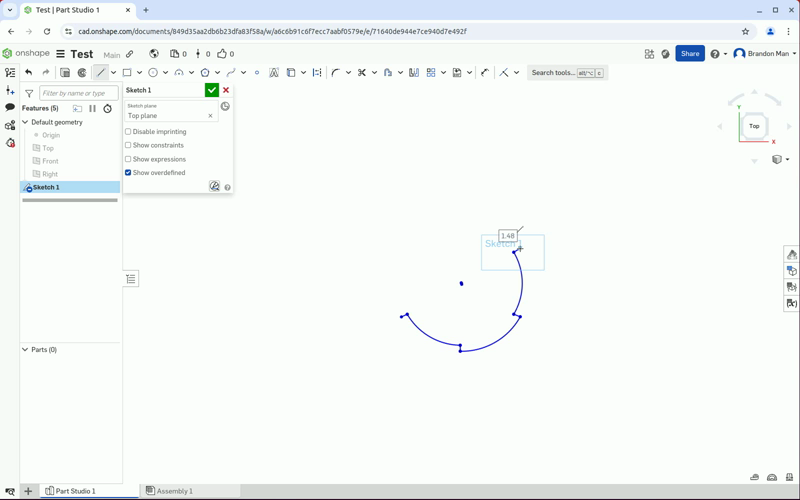
key_up(shift)
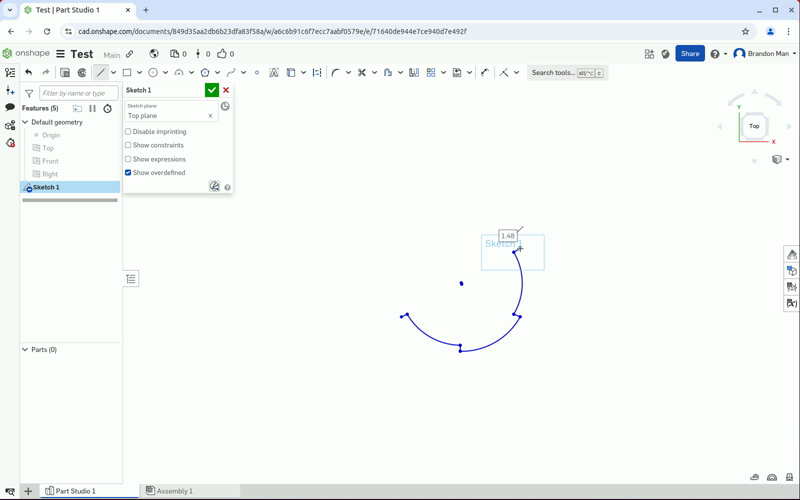
key(esc)
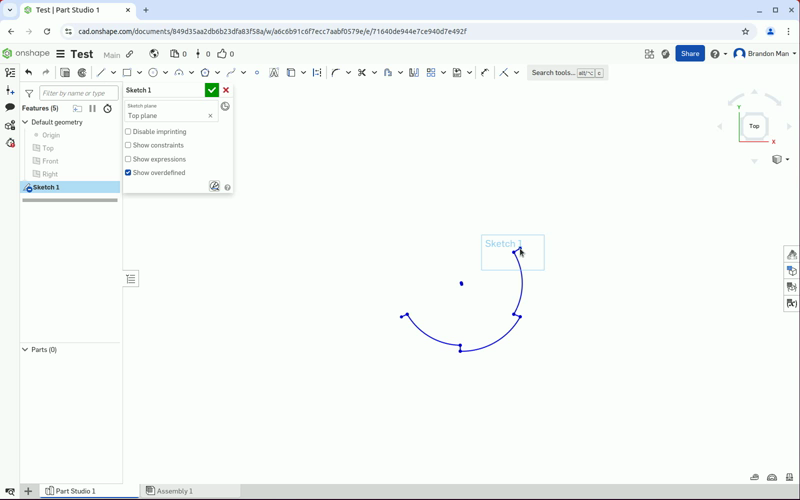
key(a)
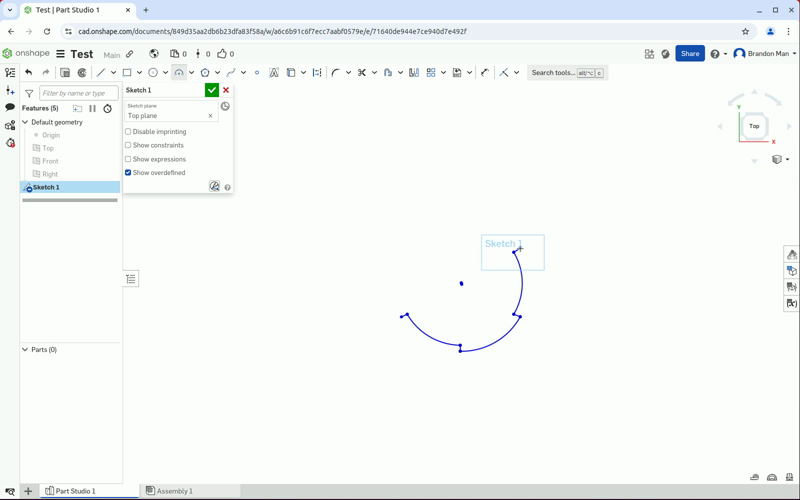
mouse_move(520, 248)
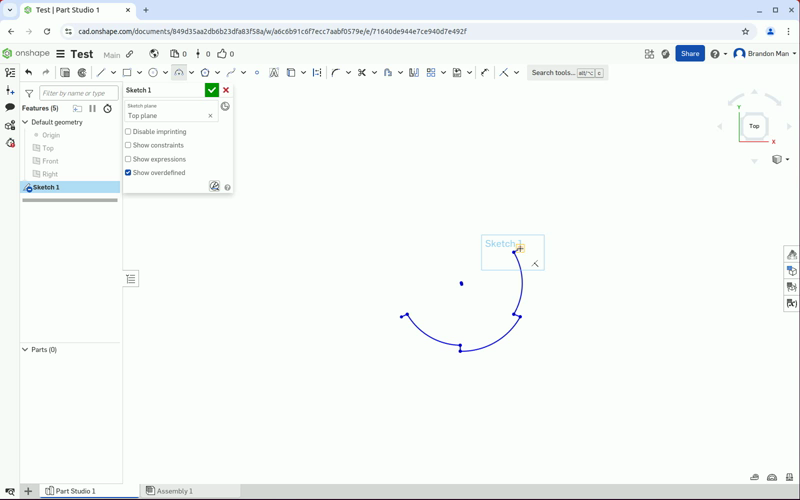
click(520, 248)
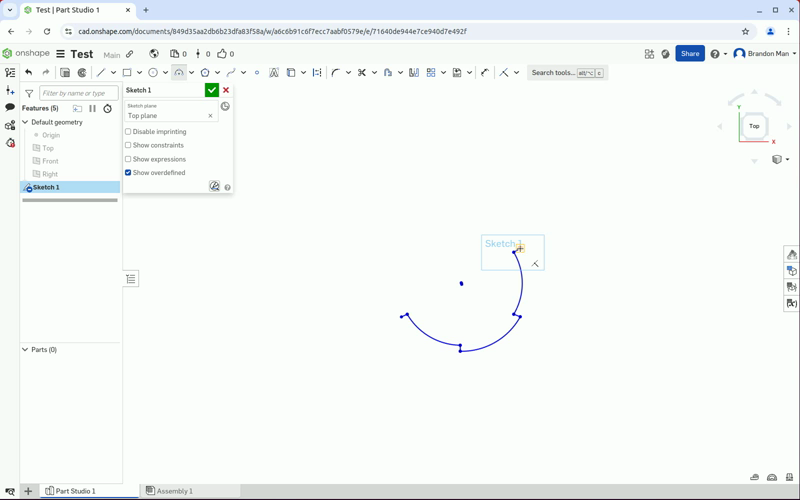
key_down(shift)
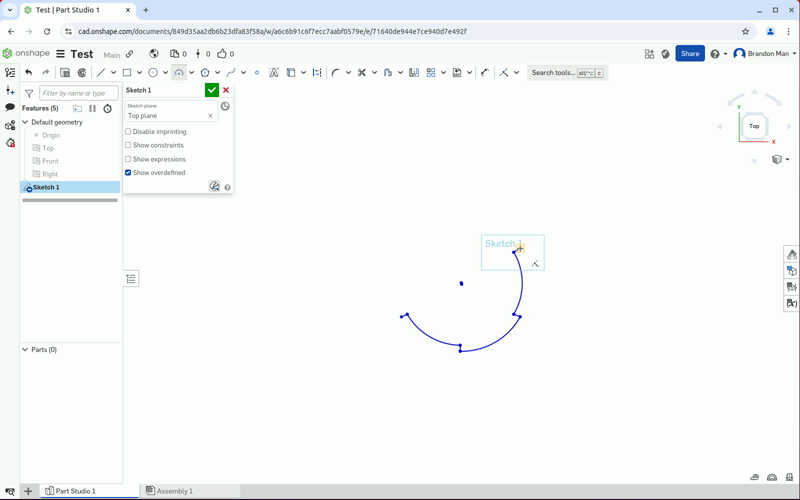
mouse_move(460, 215)
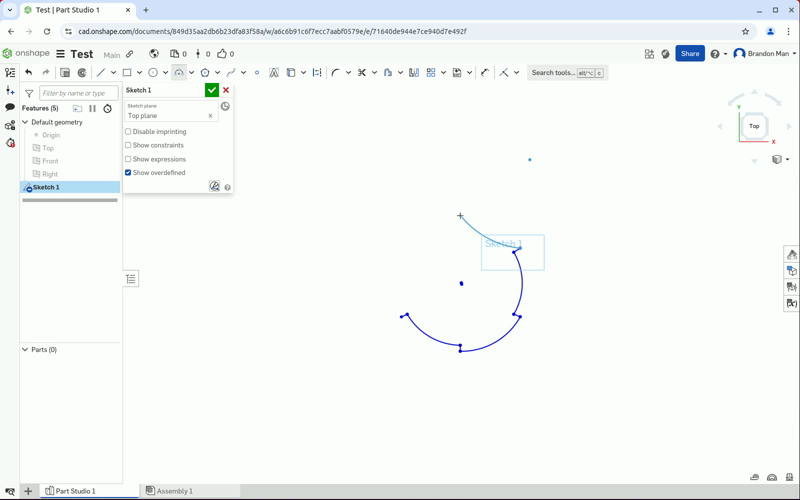
click(460, 215)
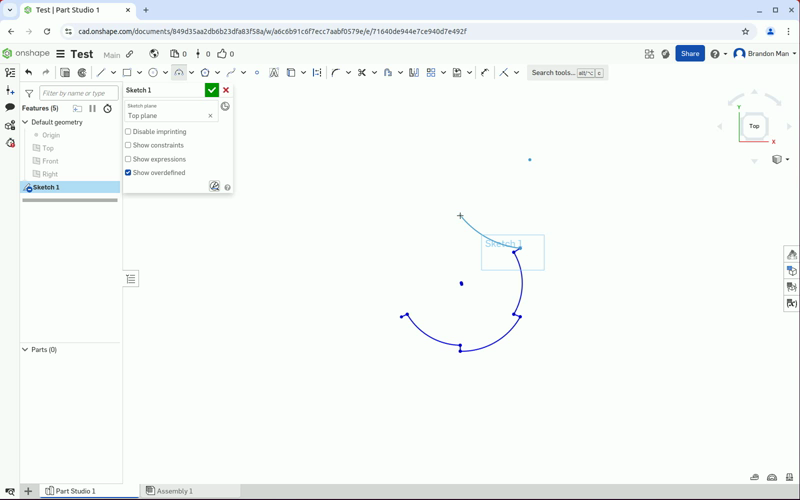
mouse_move(494, 223)
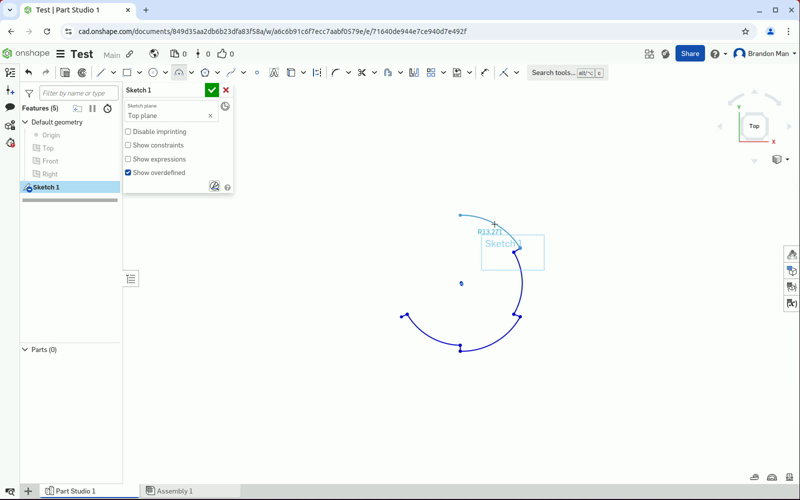
click(494, 223)
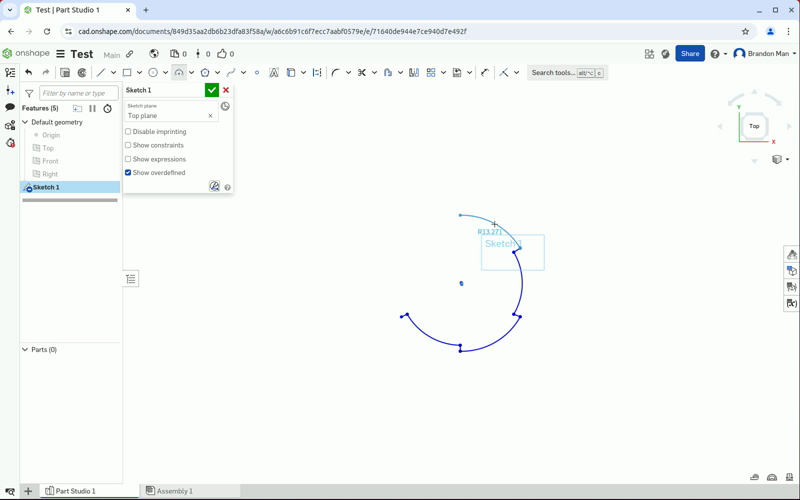
key_up(shift)
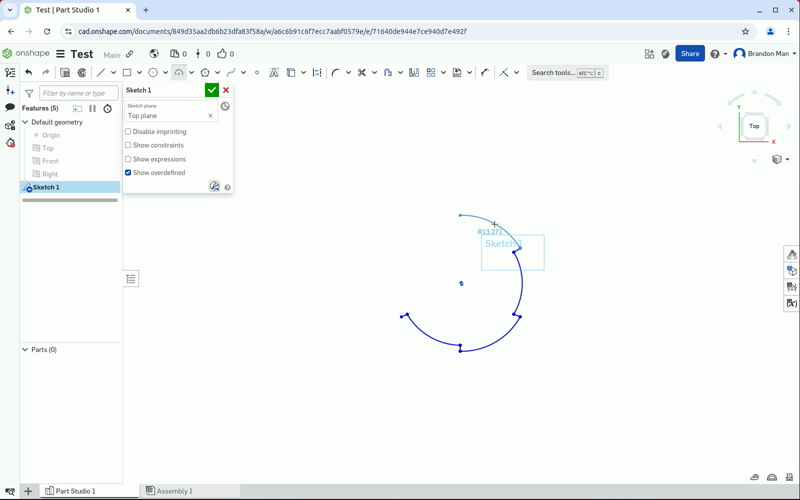
key(esc)
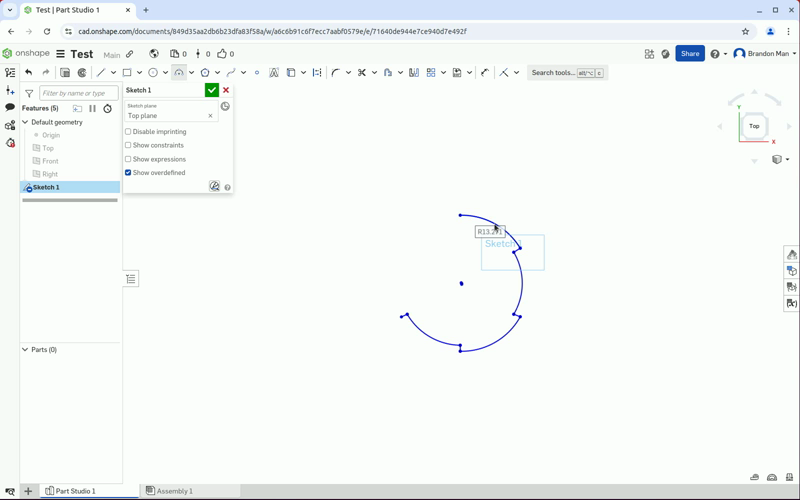
key(l)
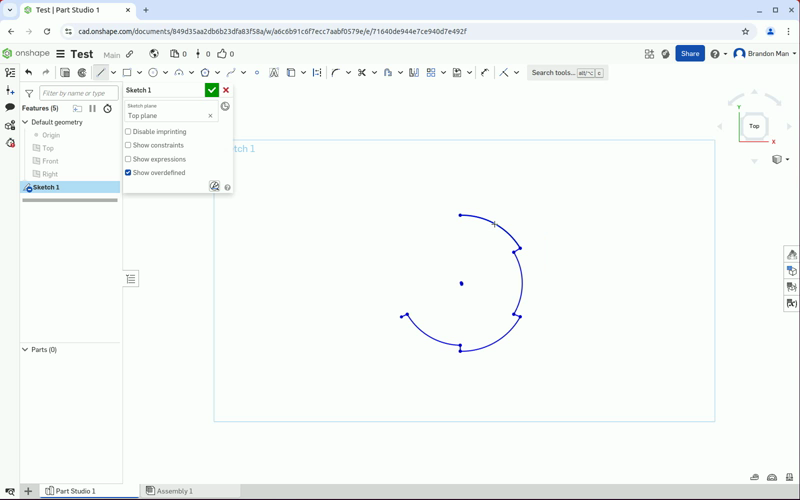
mouse_move(460, 215)
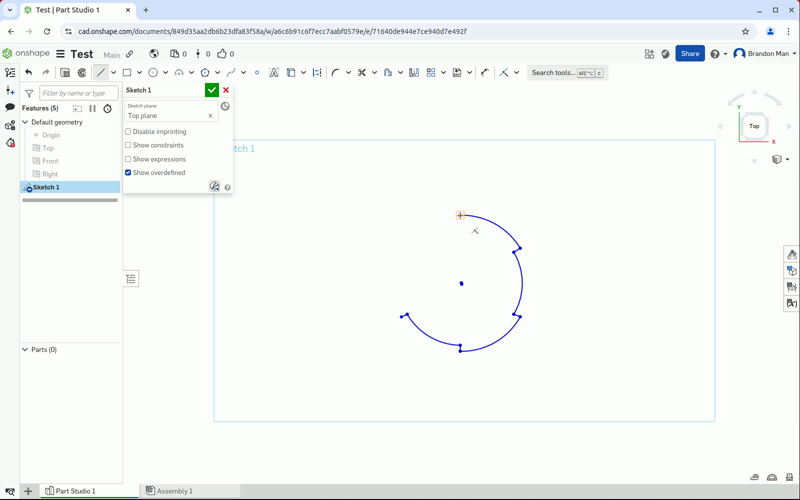
click(460, 215)
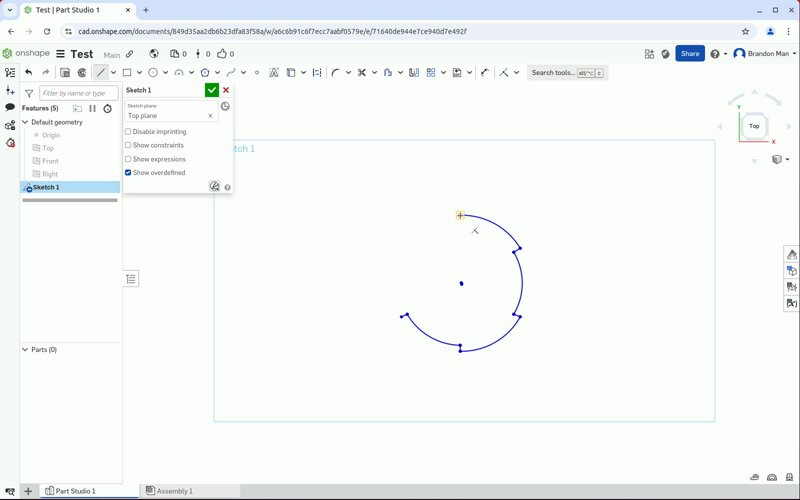
key_down(shift)
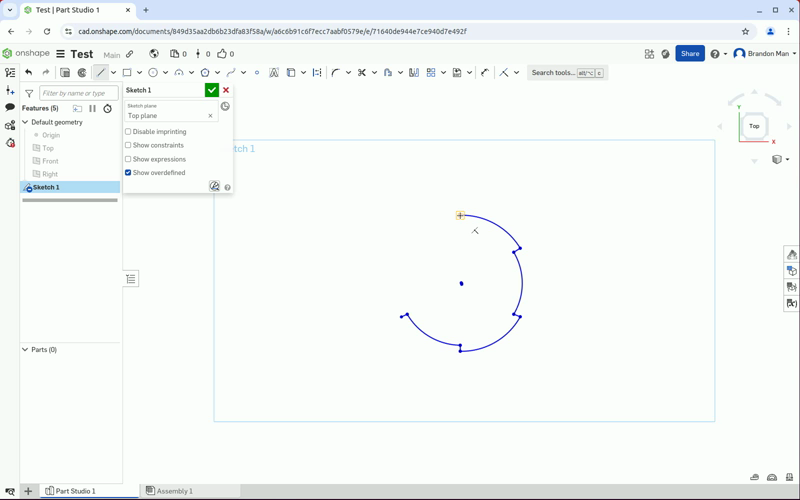
mouse_move(490, 215)
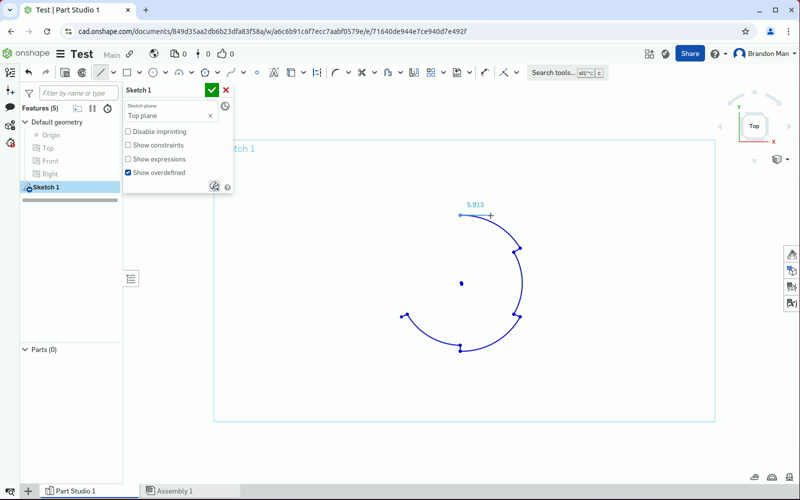
mouse_move(460, 221)
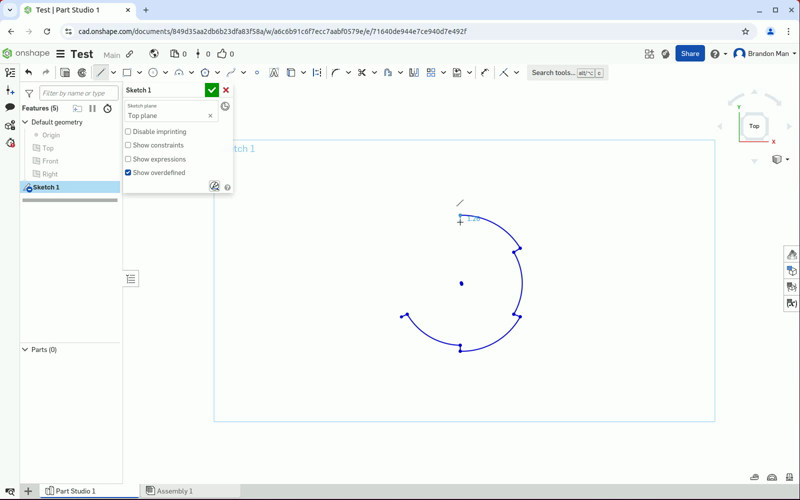
scroll(6)
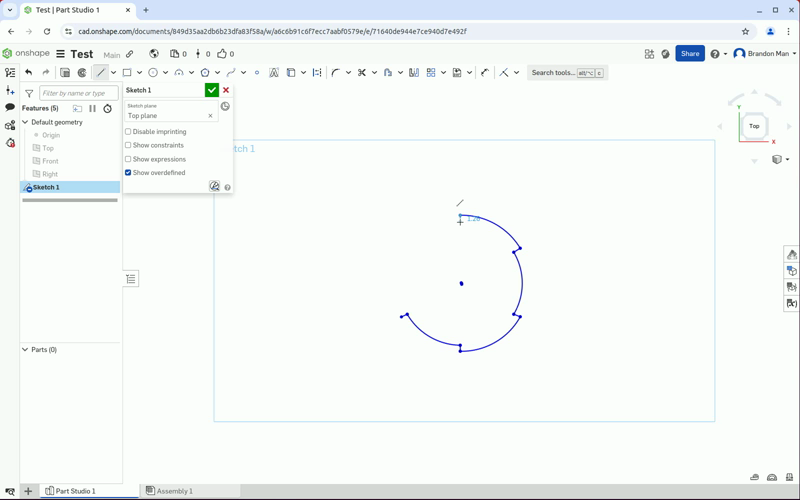
scroll(6)
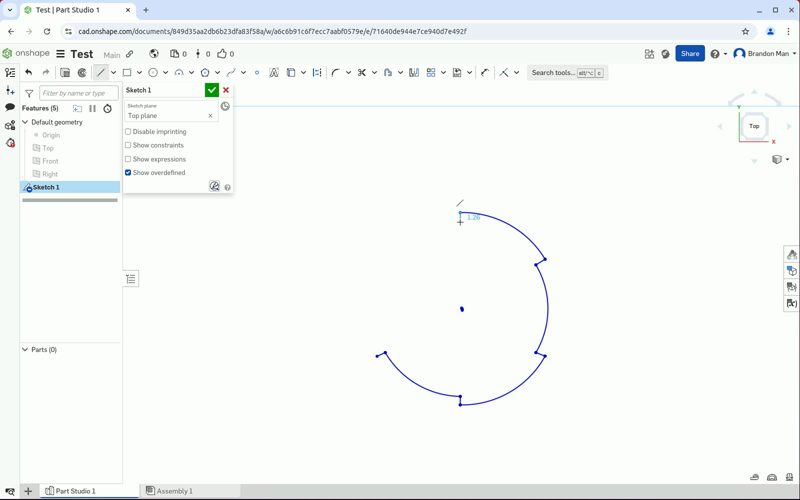
scroll(6)
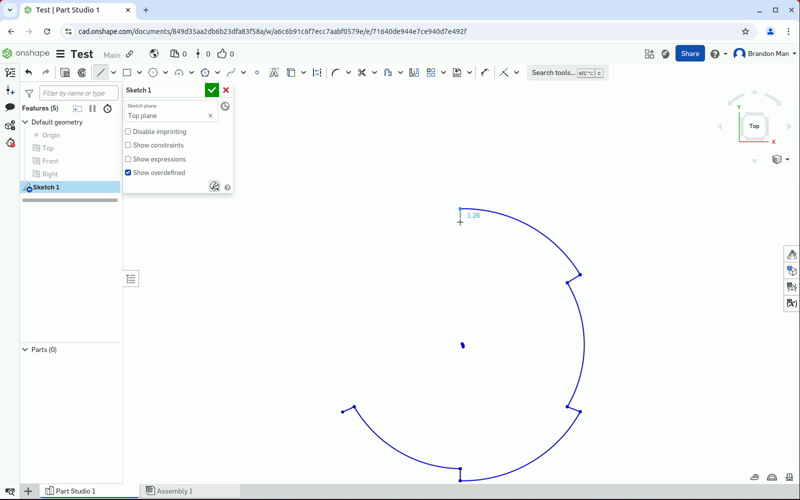
scroll(6)
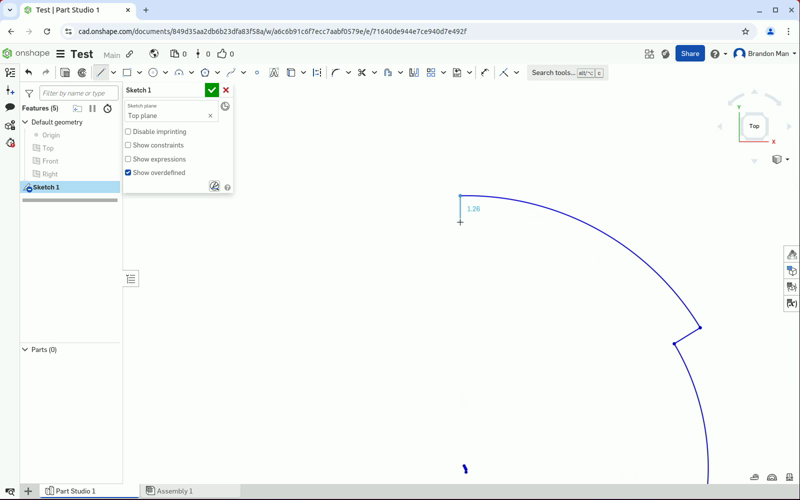
scroll(6)
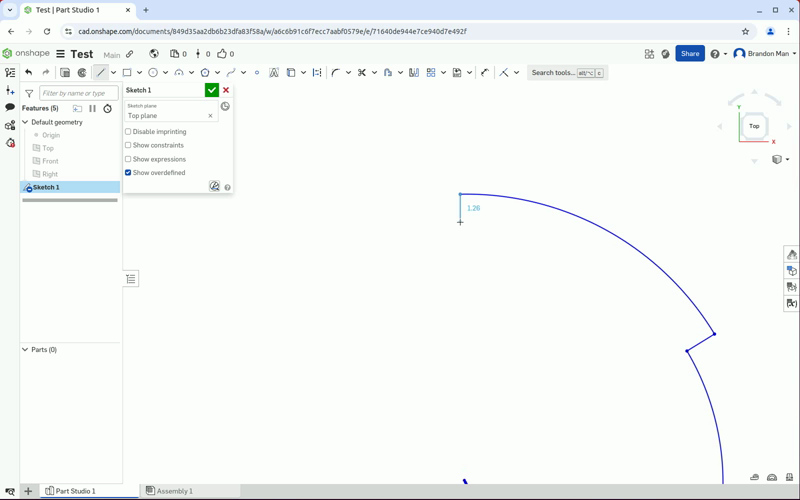
scroll(6)
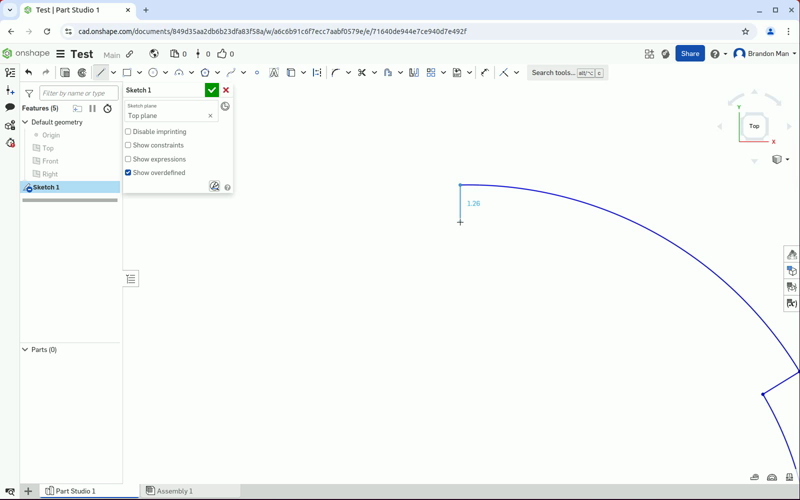
scroll(6)
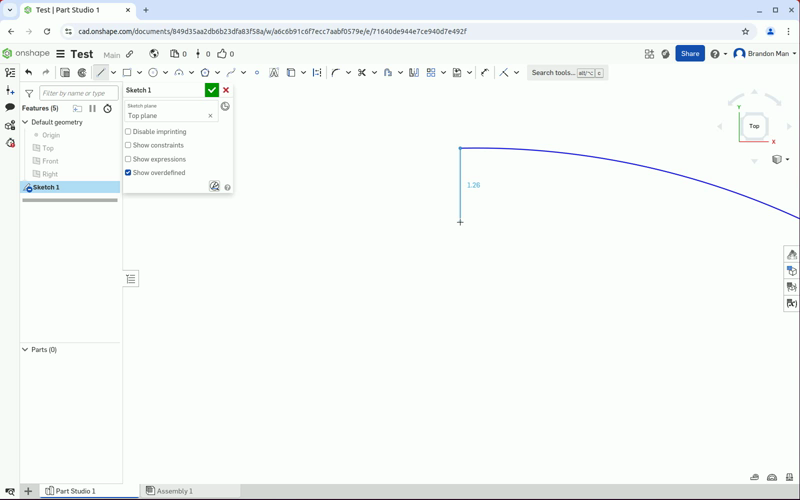
click(460, 221)
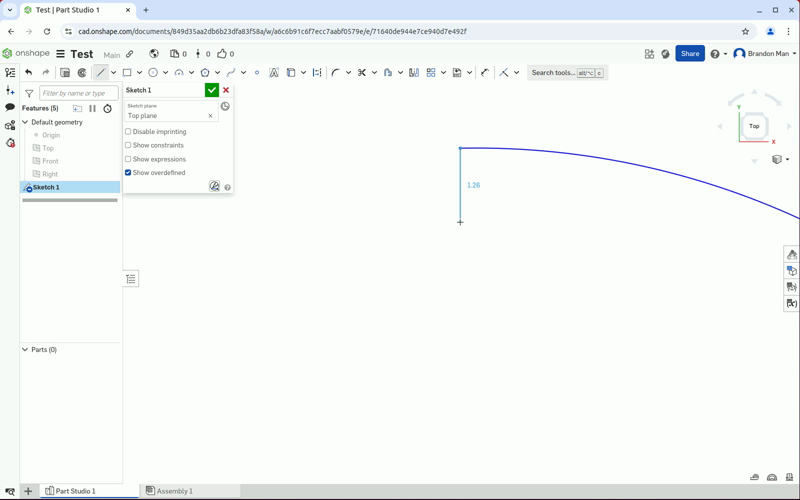
scroll(-6)
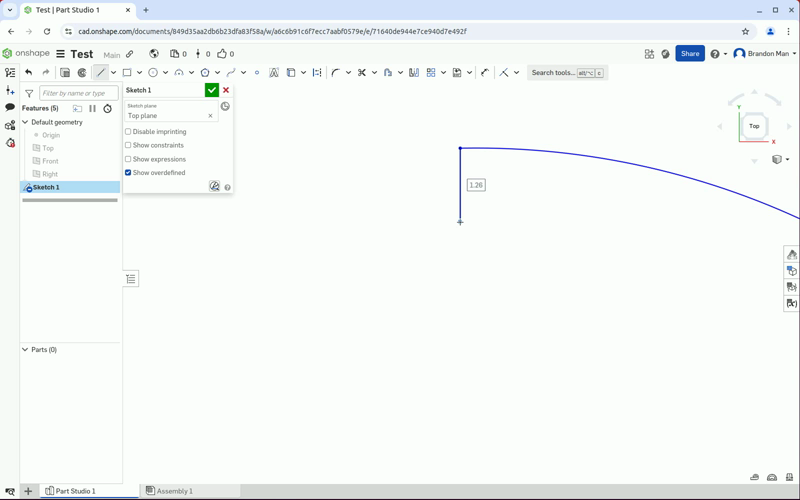
scroll(-6)
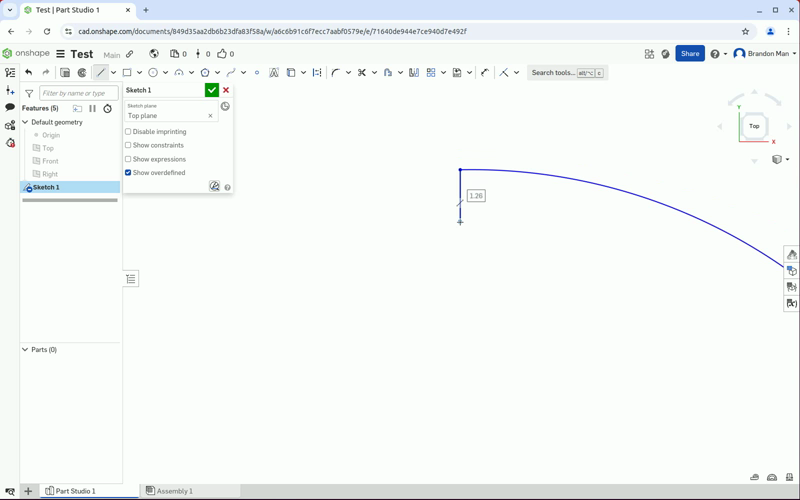
scroll(-6)
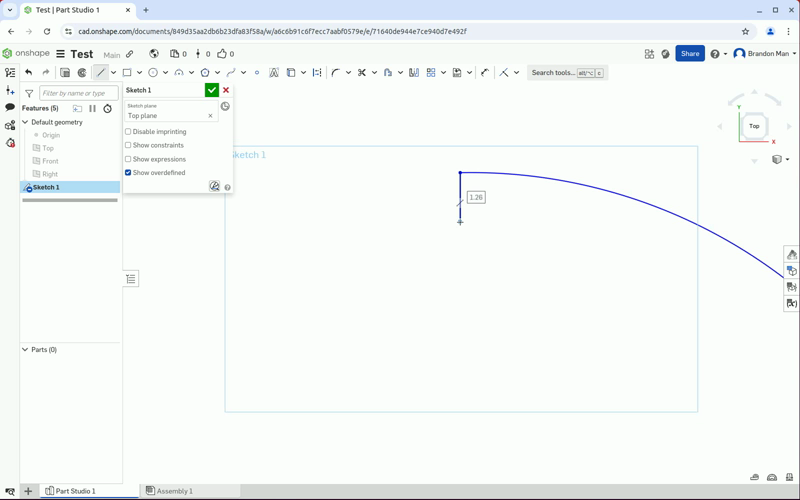
scroll(-6)
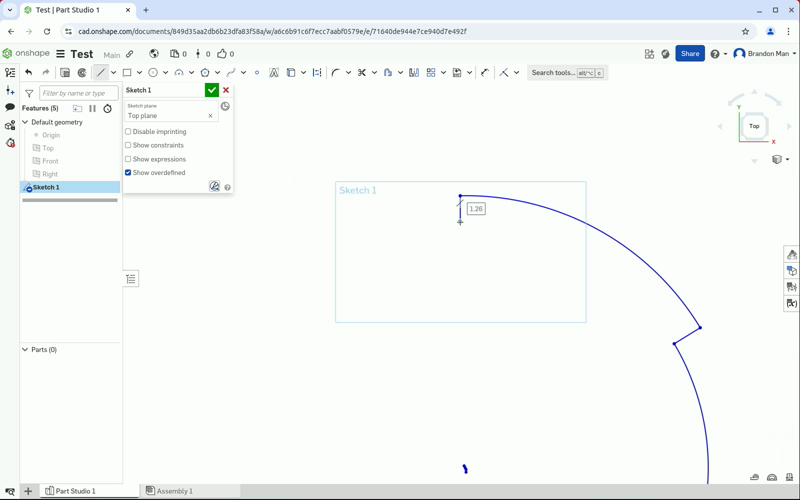
scroll(-6)
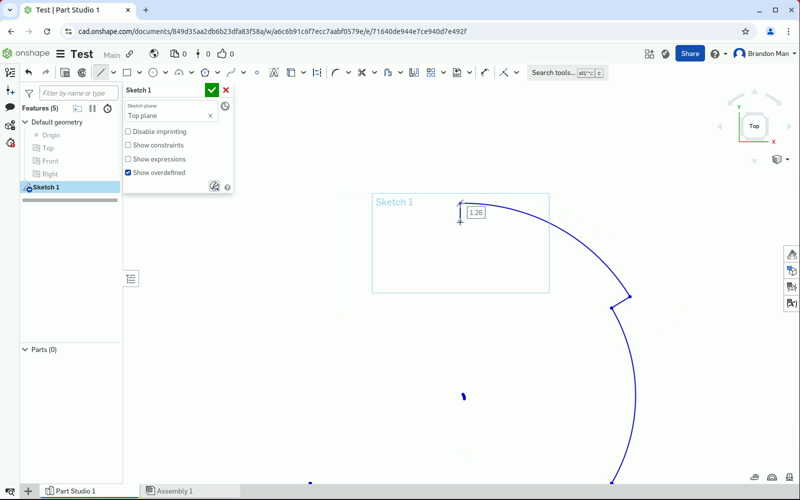
scroll(-6)
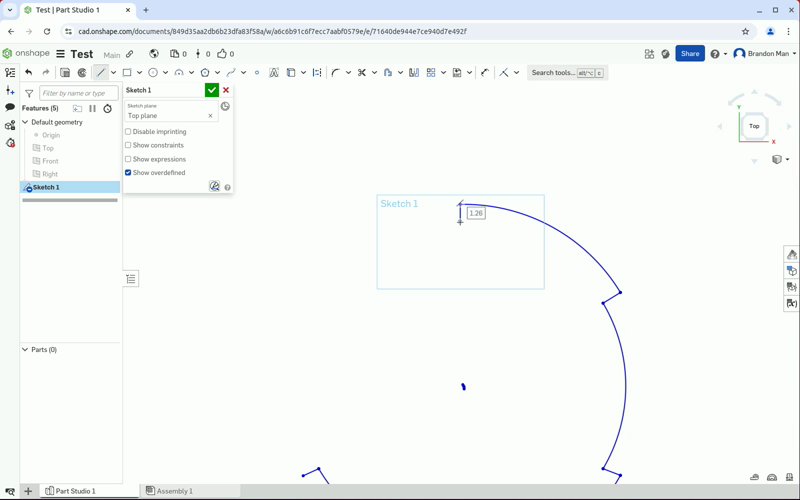
scroll(-6)
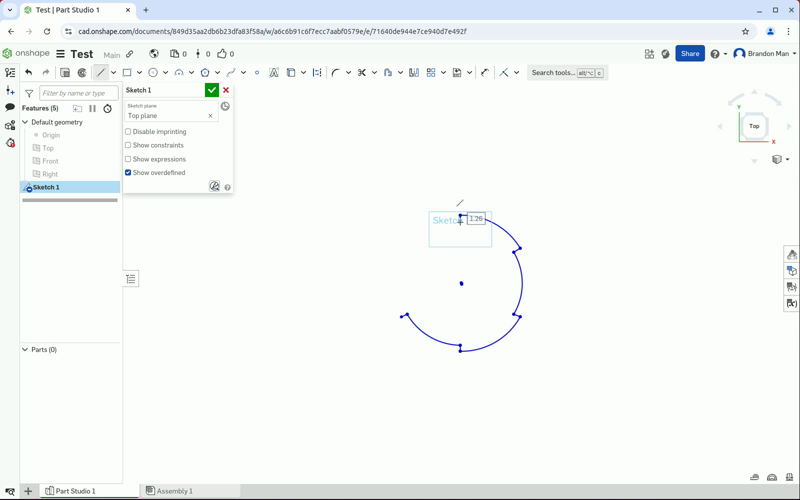
key_up(shift)
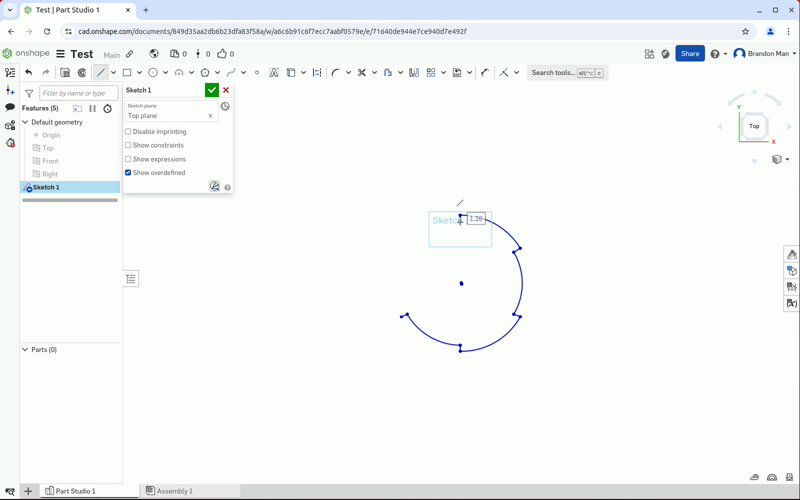
key(esc)
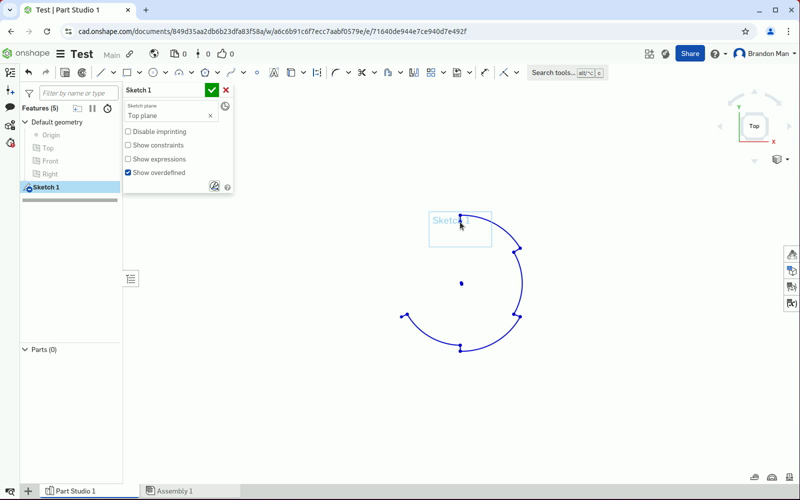
key(a)
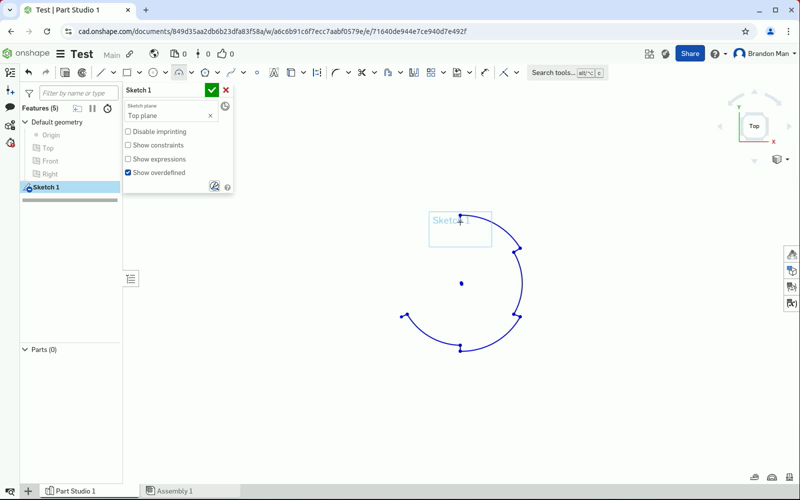
mouse_move(460, 221)
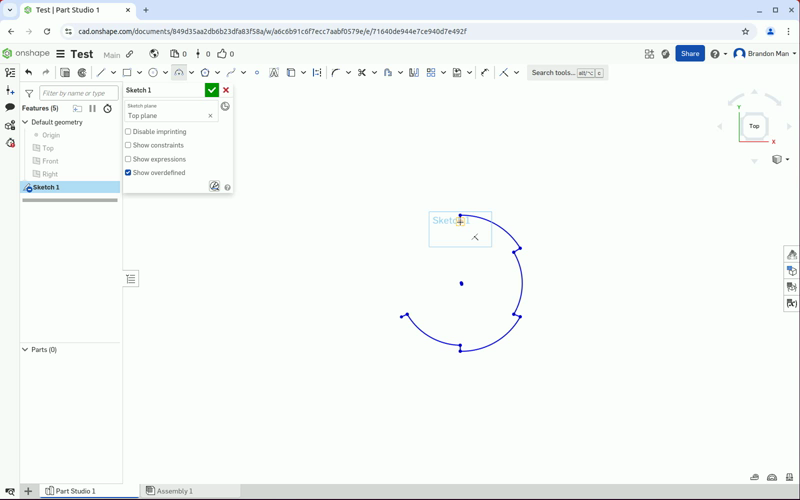
click(460, 221)
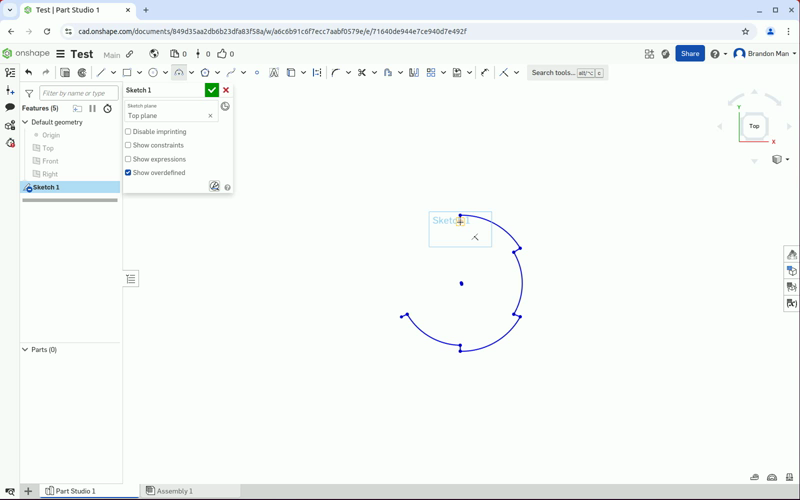
key_down(shift)
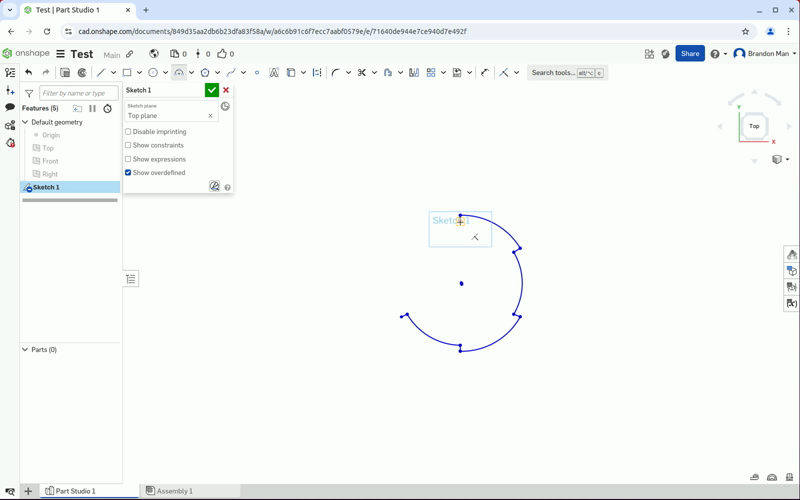
mouse_move(407, 252)
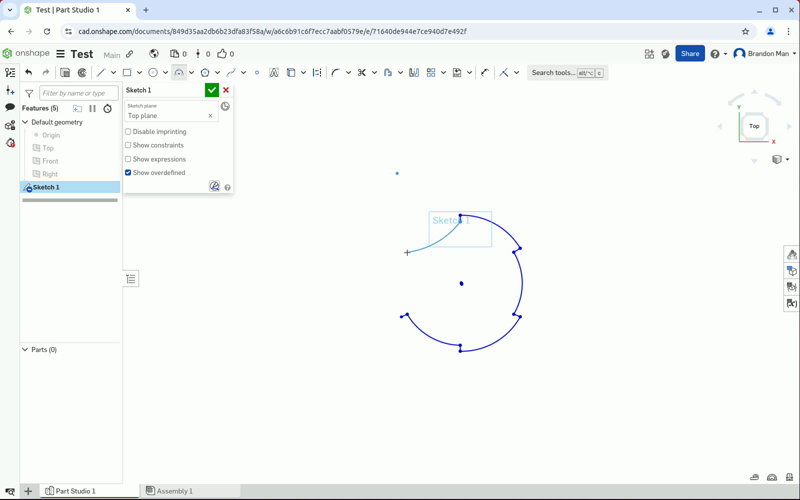
click(407, 252)
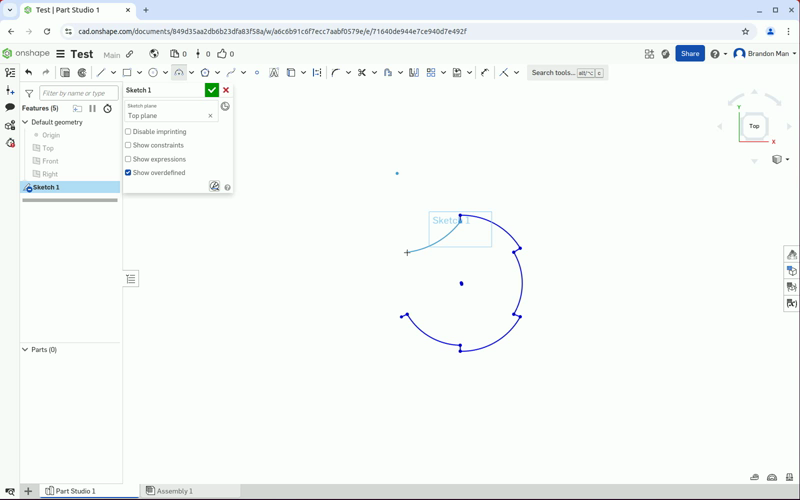
mouse_move(429, 229)
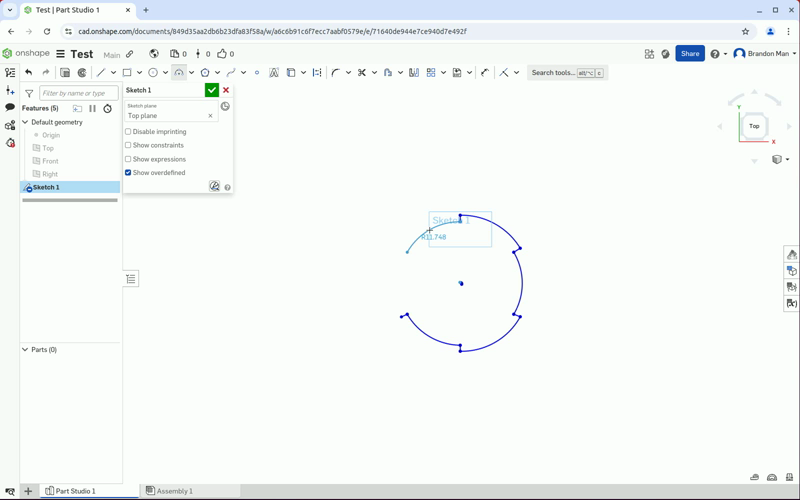
click(429, 229)
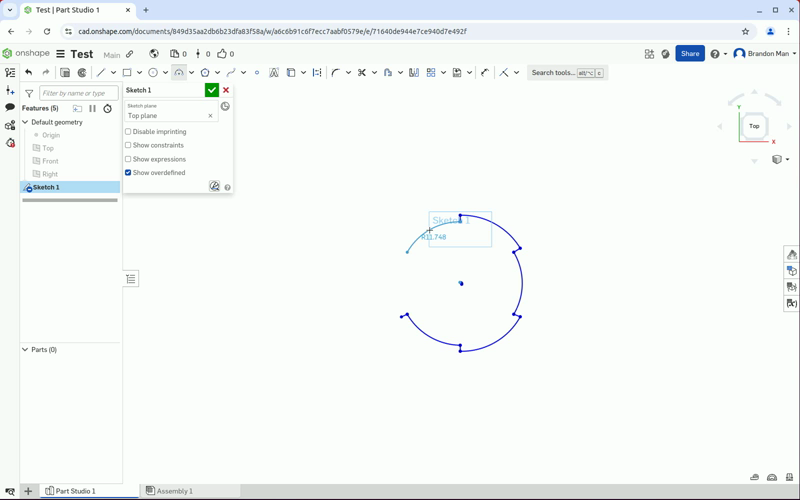
key_up(shift)
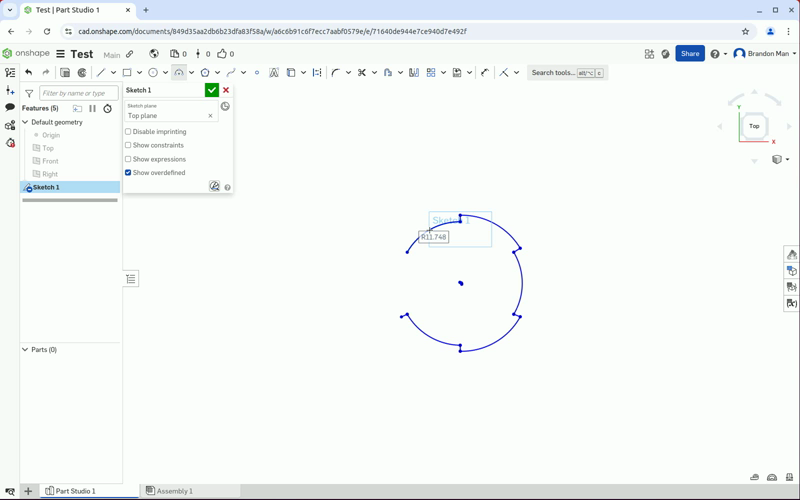
key(esc)
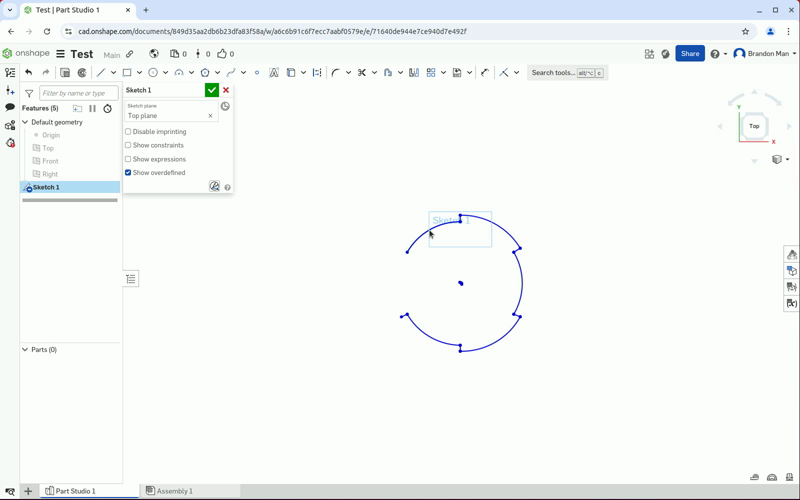
key(l)
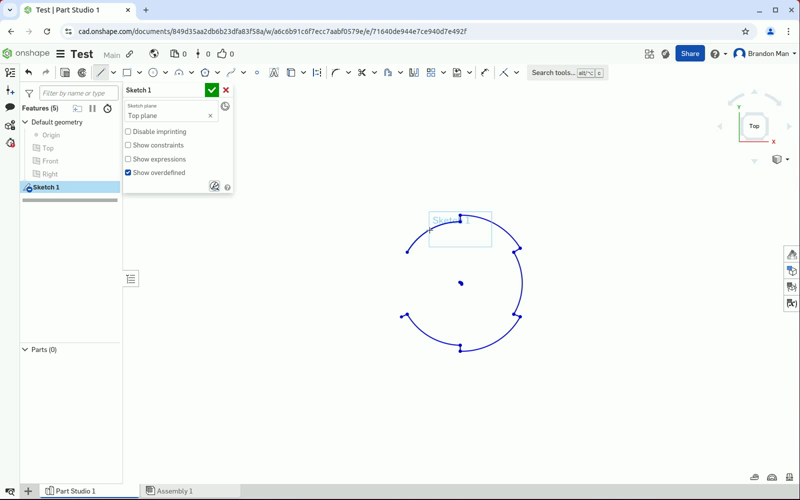
mouse_move(407, 252)
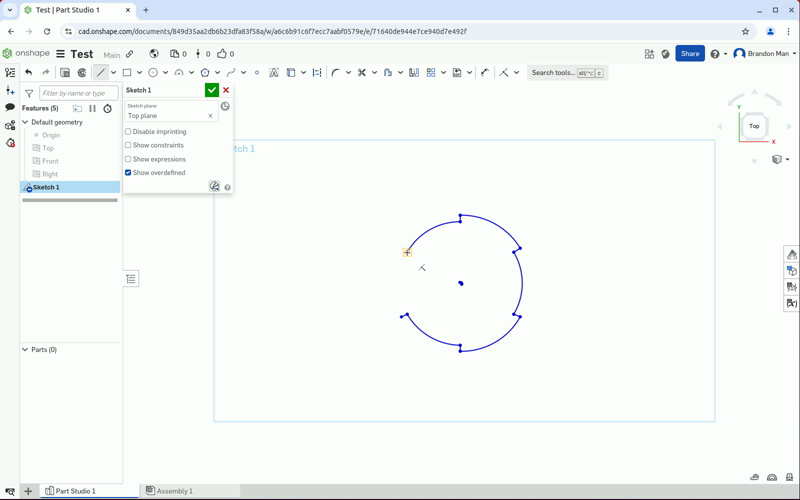
click(407, 252)
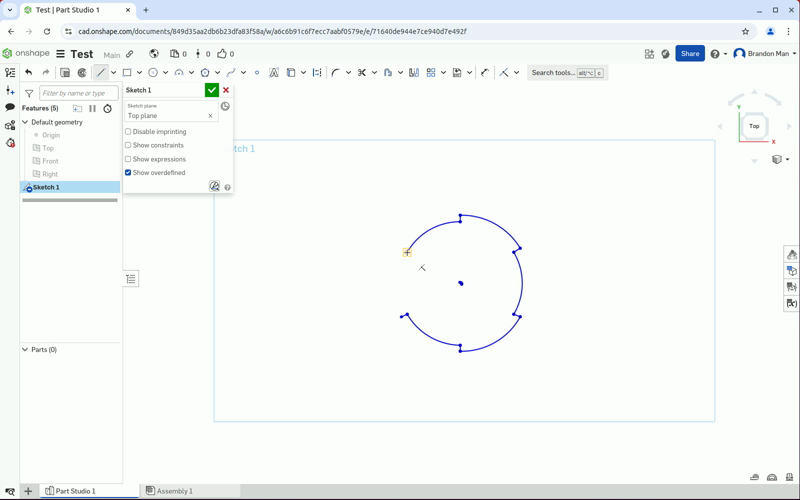
key_down(shift)
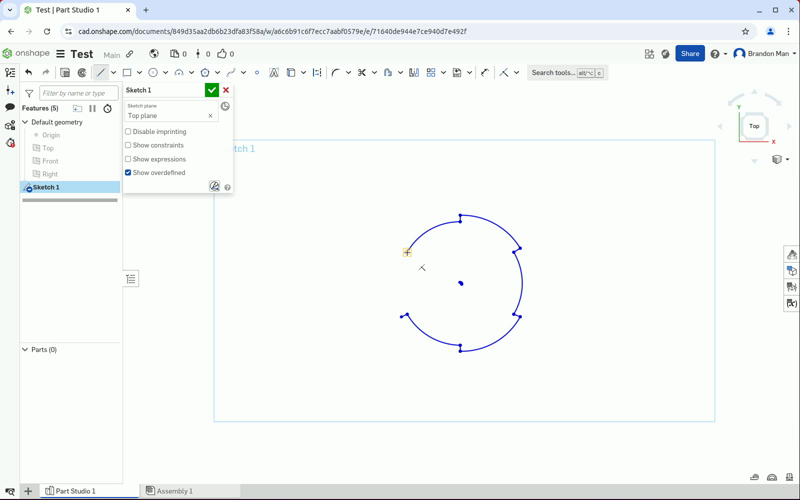
mouse_move(437, 252)
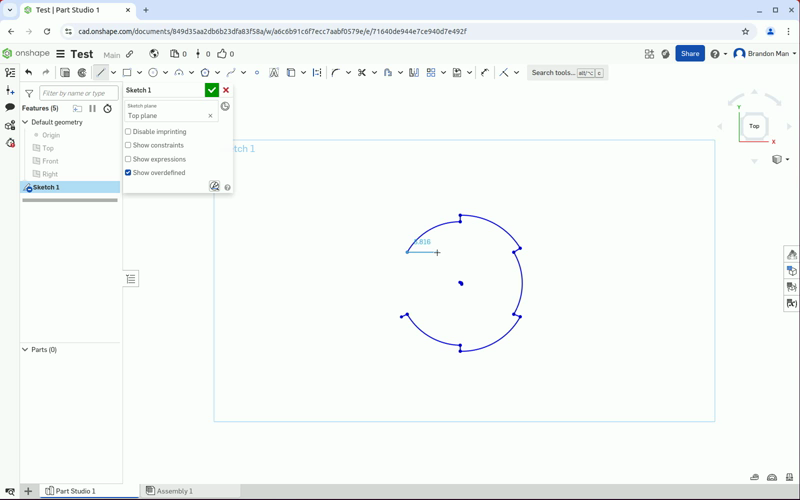
mouse_move(401, 248)
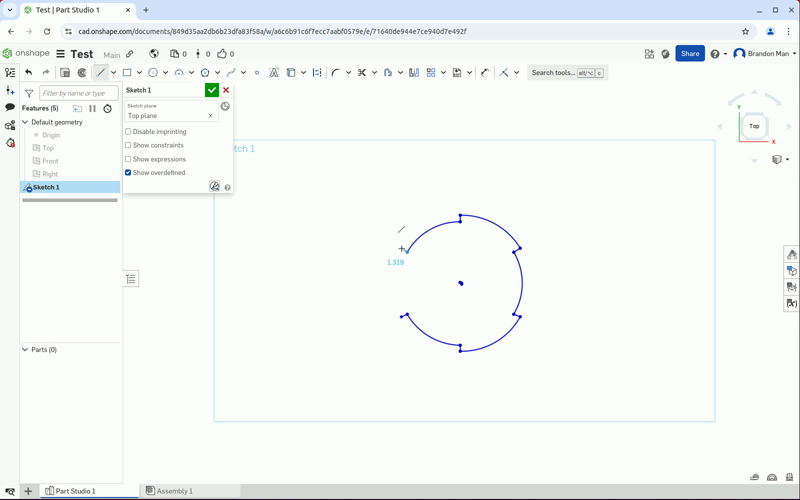
scroll(6)
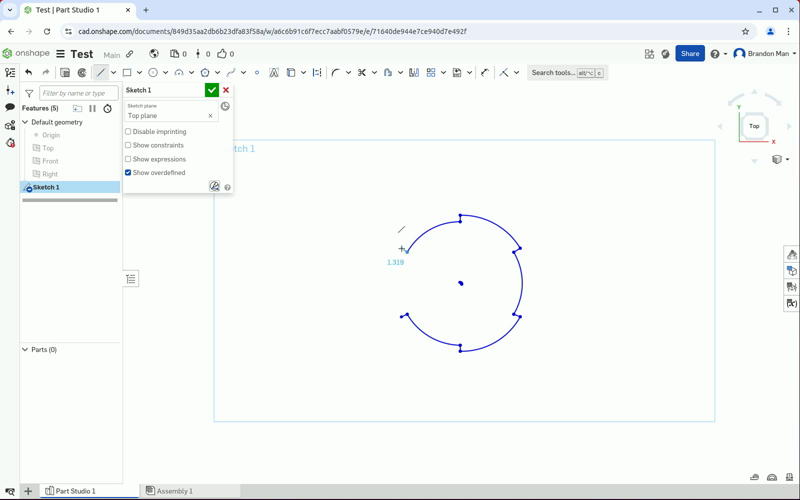
scroll(6)
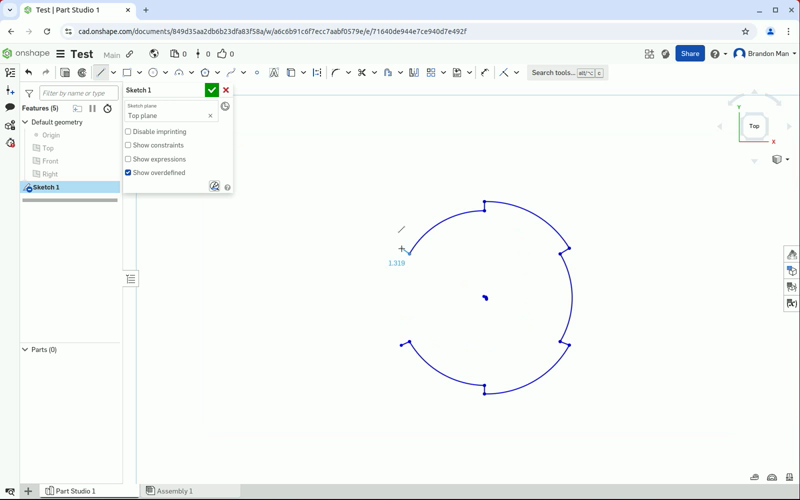
scroll(6)
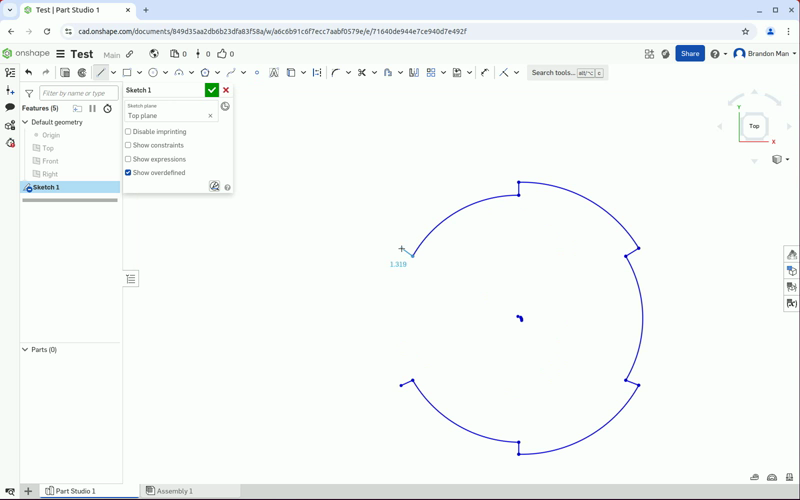
scroll(6)
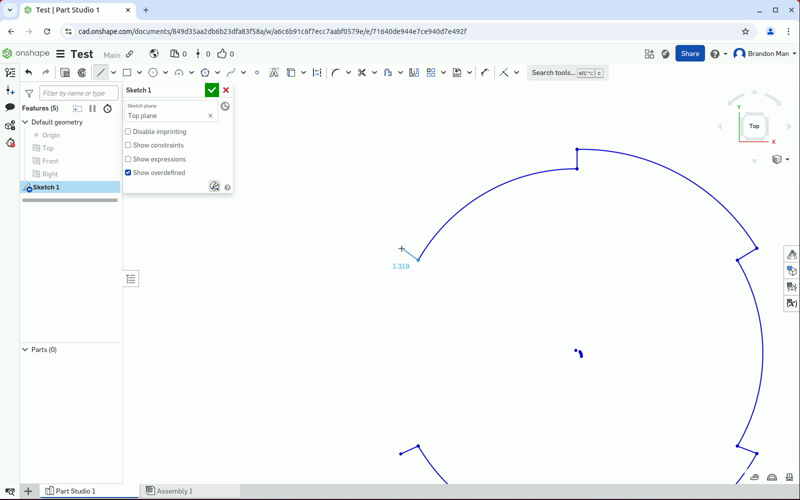
scroll(6)
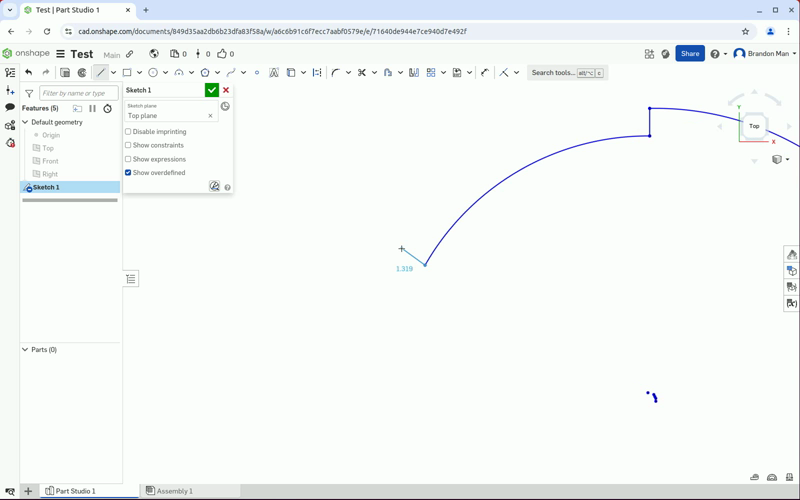
scroll(6)
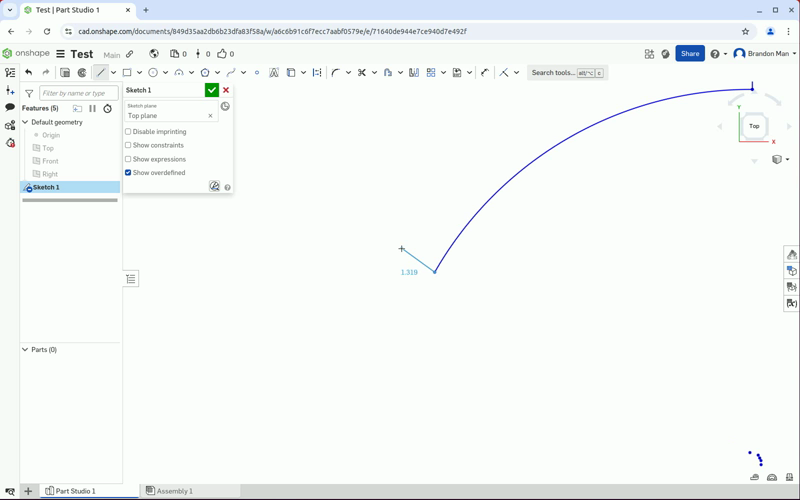
scroll(6)
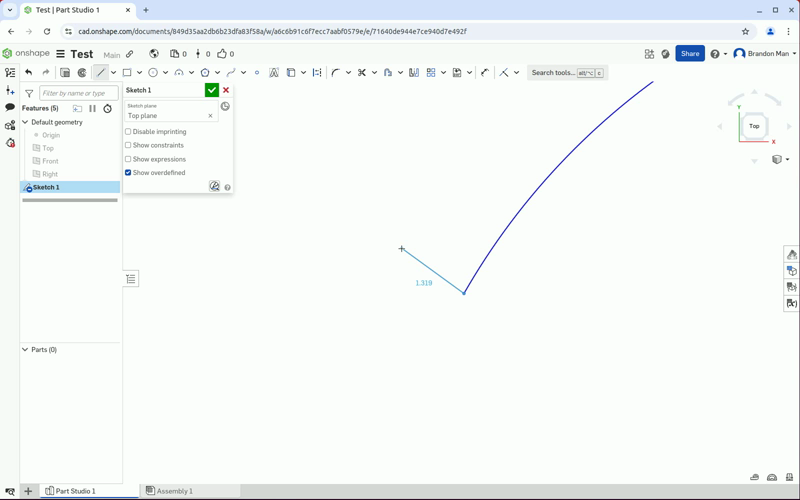
click(401, 248)
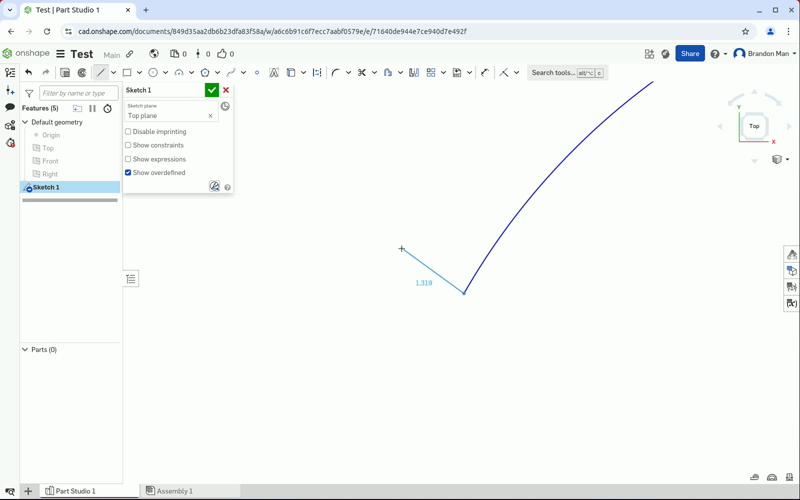
scroll(-6)
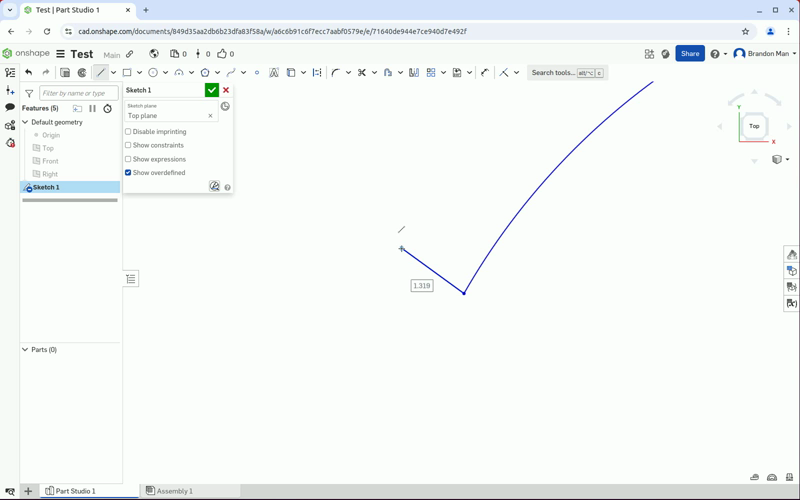
scroll(-6)
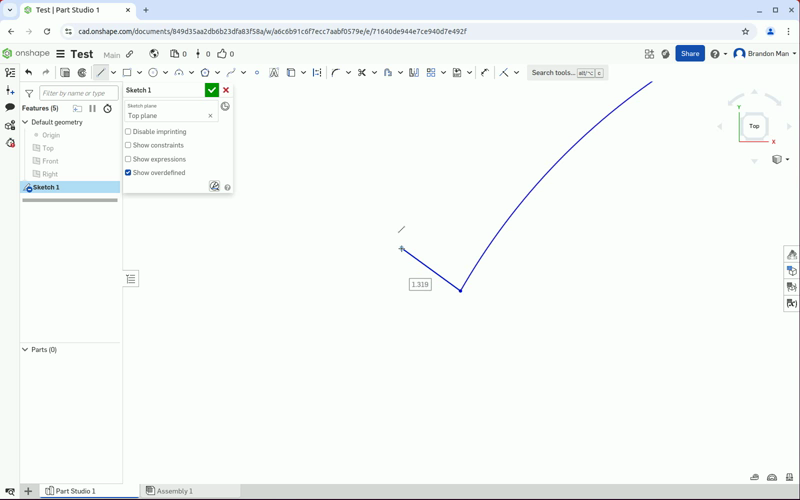
scroll(-6)
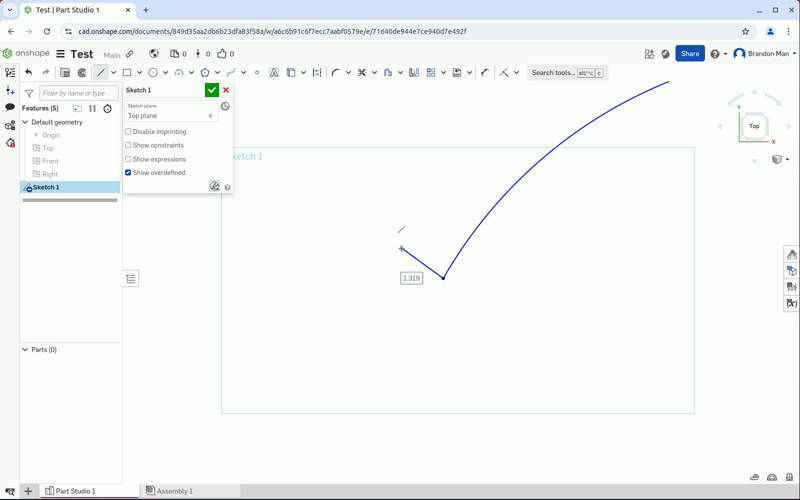
scroll(-6)
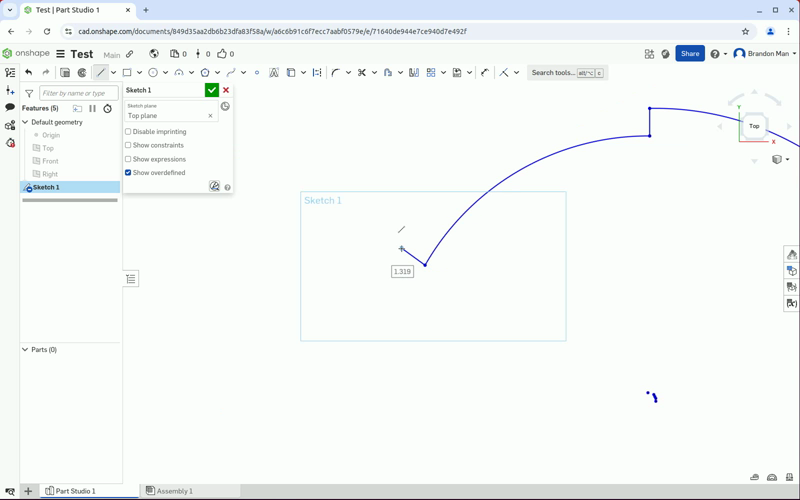
scroll(-6)
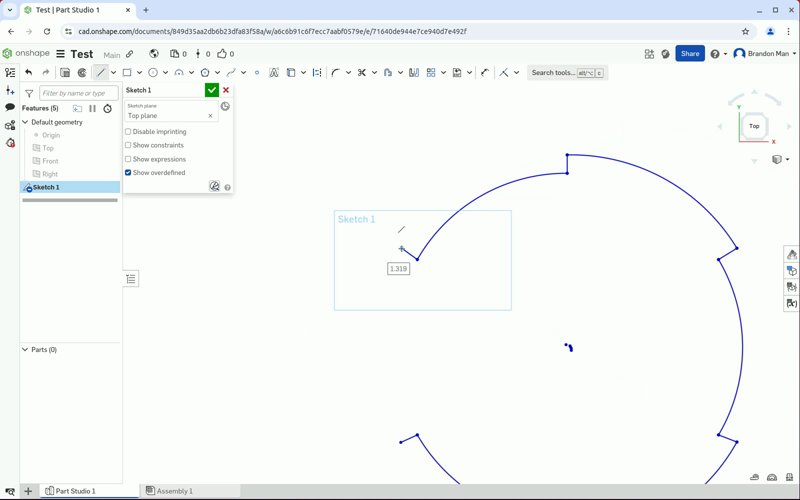
scroll(-6)
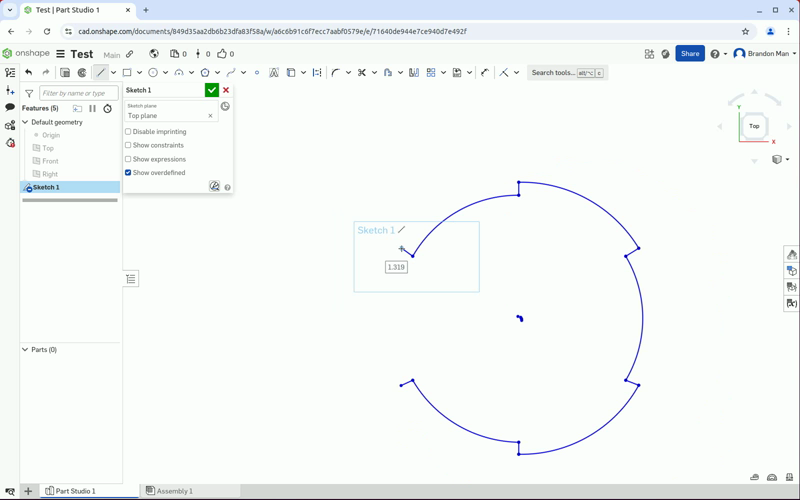
scroll(-6)
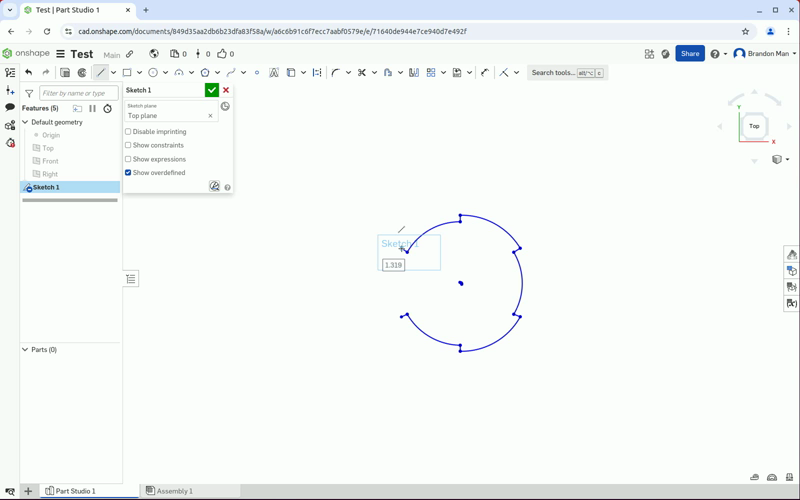
key_up(shift)
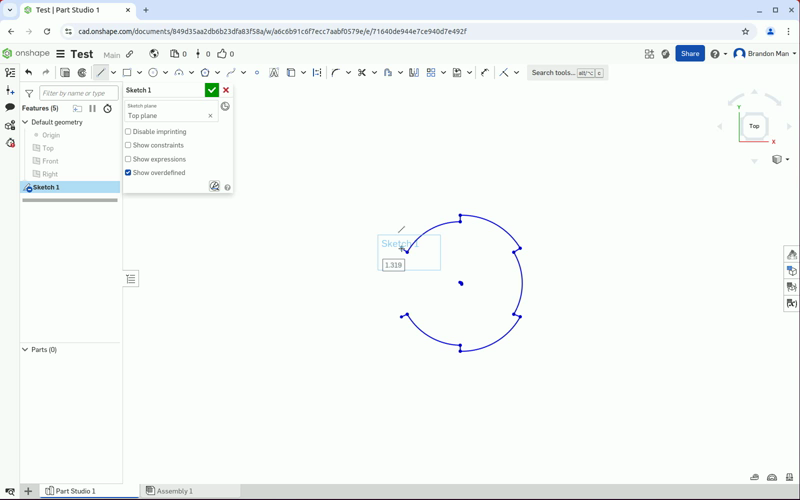
key(esc)
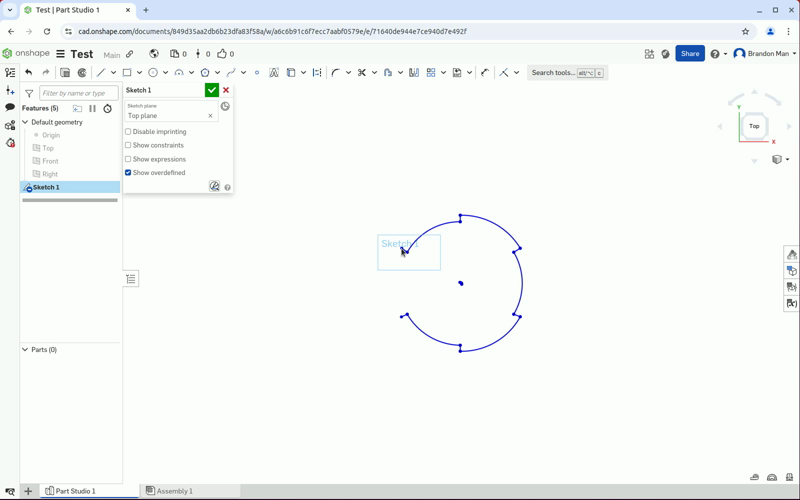
key(a)
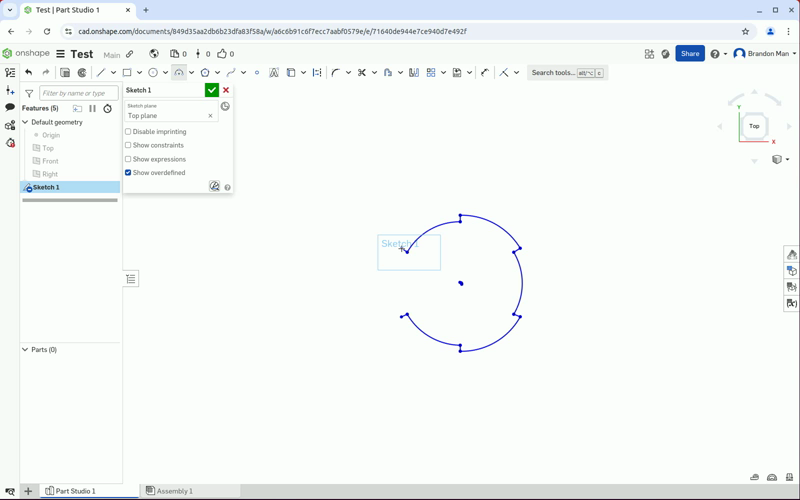
mouse_move(401, 248)
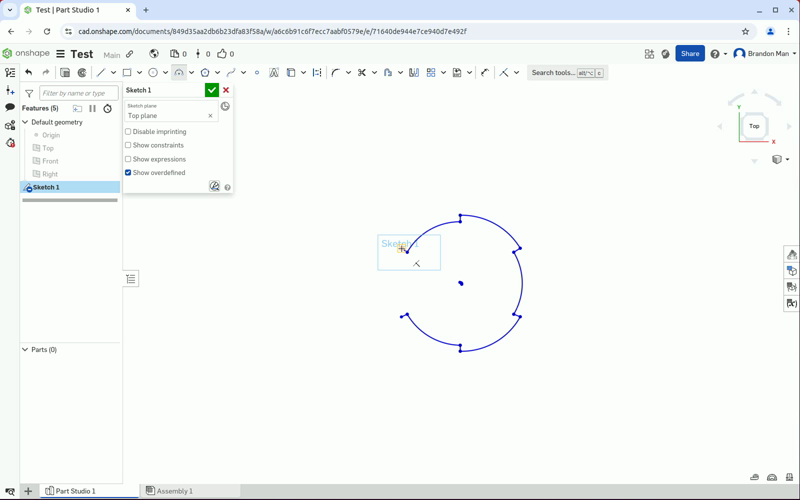
click(401, 248)
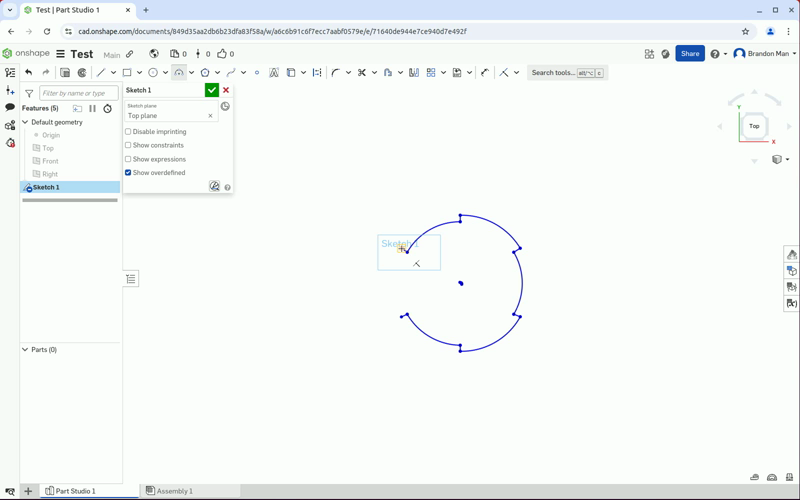
mouse_move(401, 316)
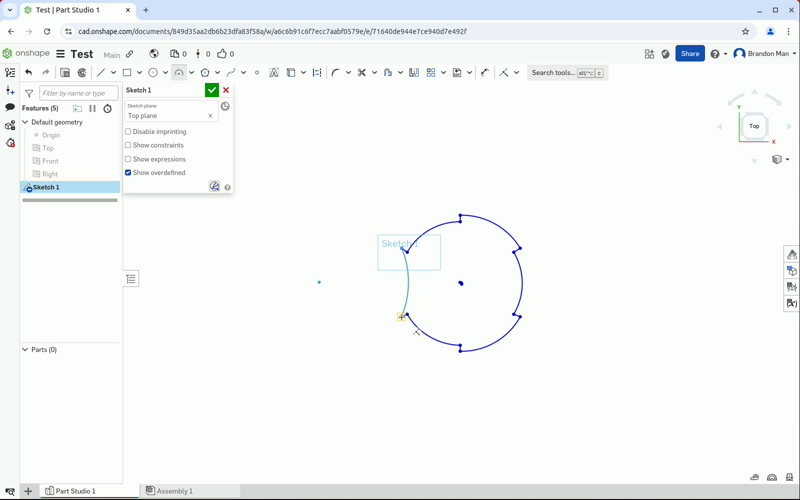
click(401, 316)
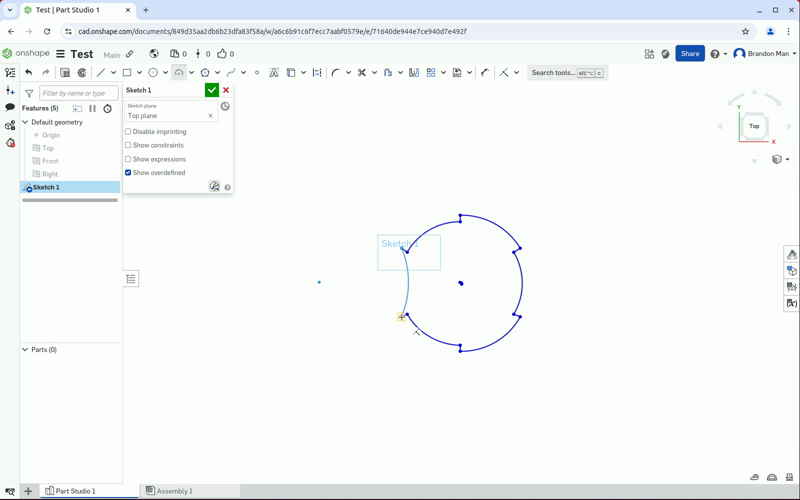
key_down(shift)
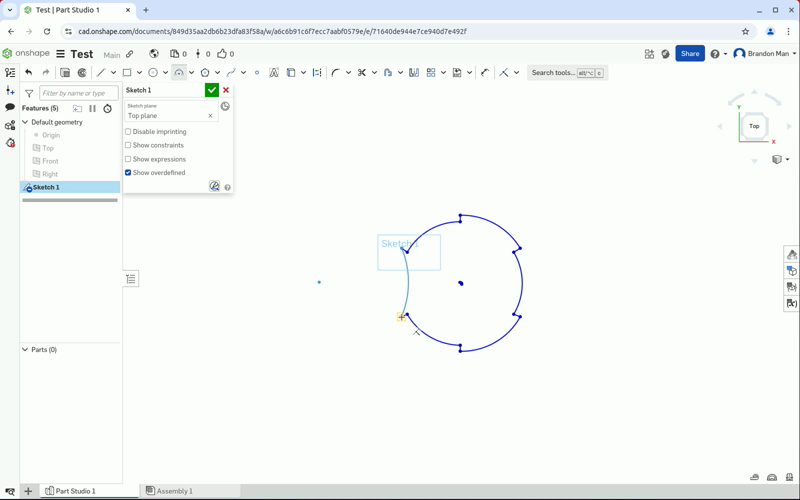
mouse_move(392, 282)
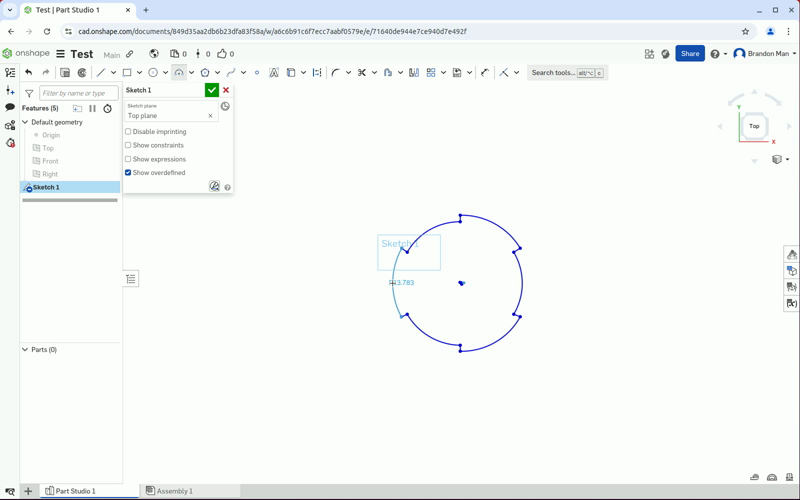
click(392, 282)
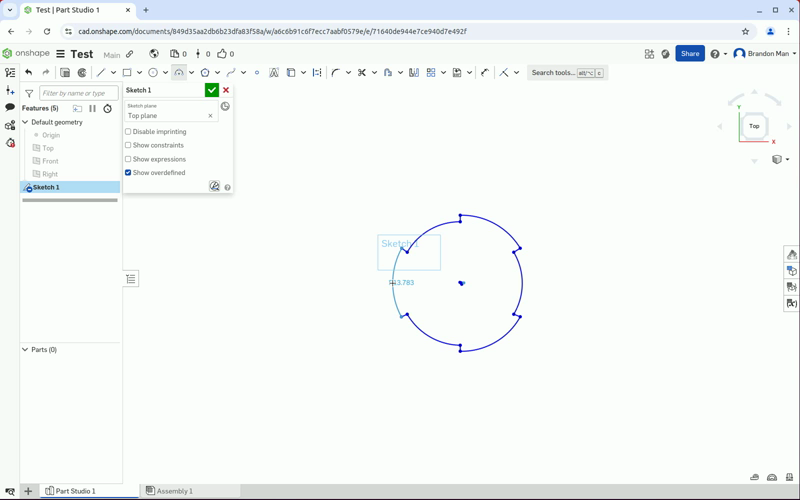
key_up(shift)
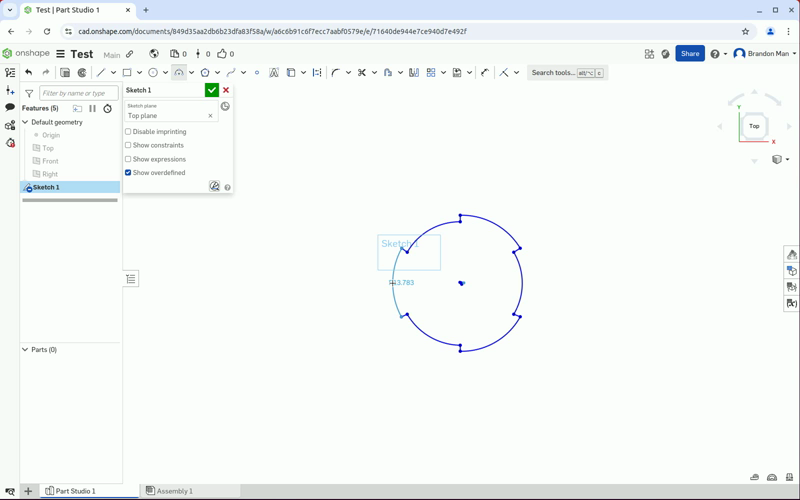
key(esc)
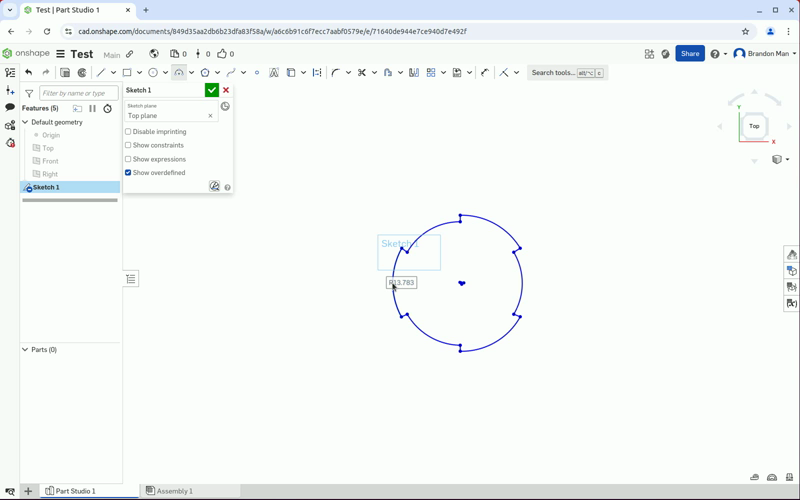
key(c)
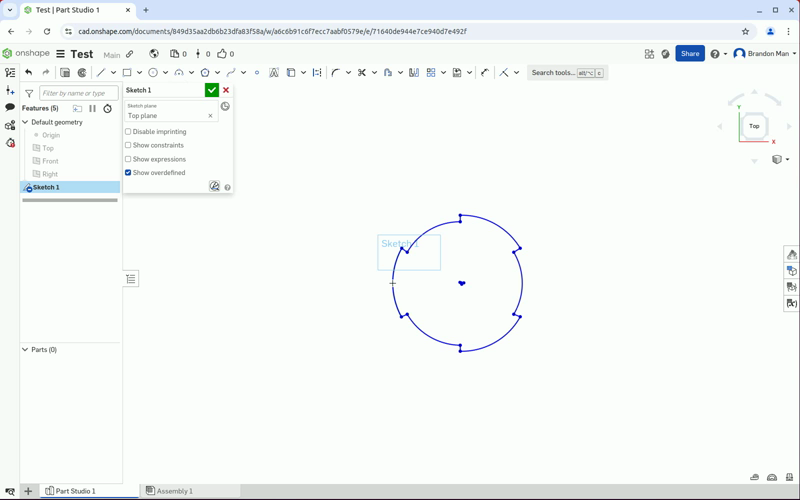
key_down(shift)
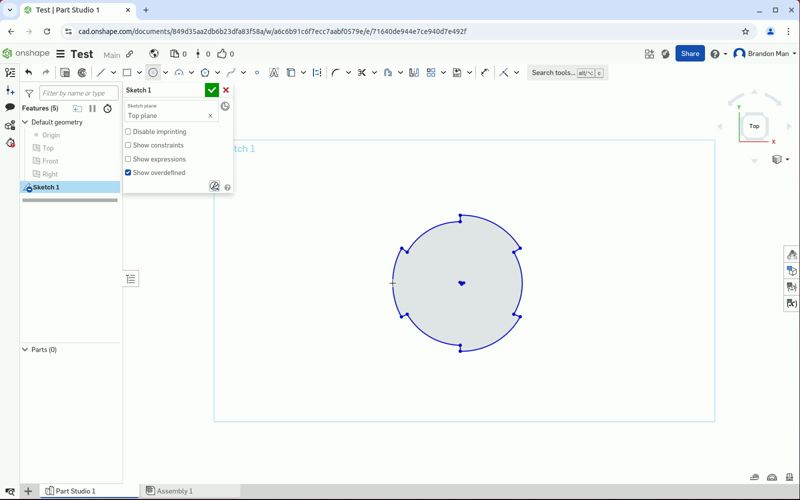
mouse_move(460, 282)
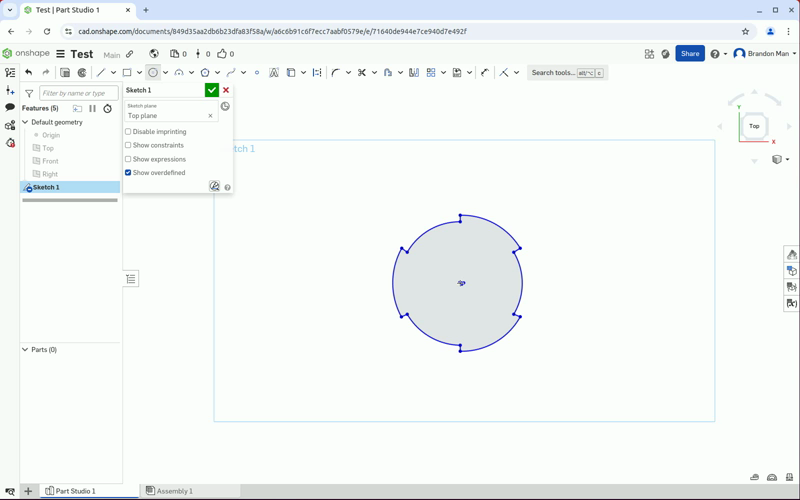
scroll(6)
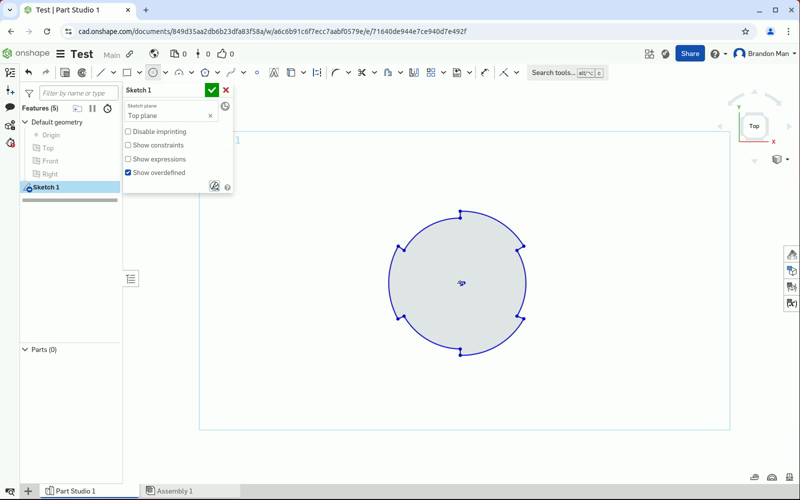
scroll(6)
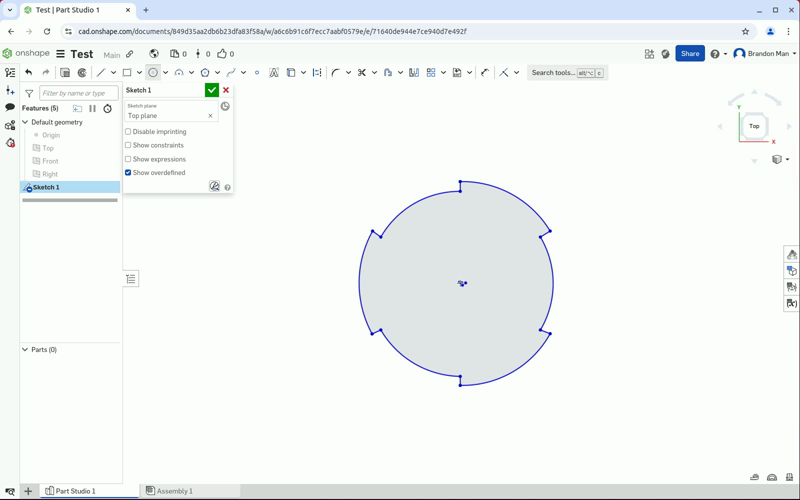
scroll(6)
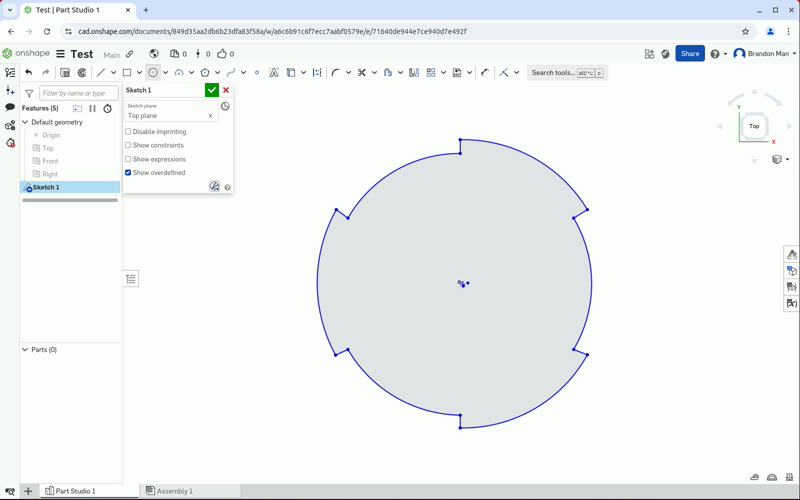
scroll(6)
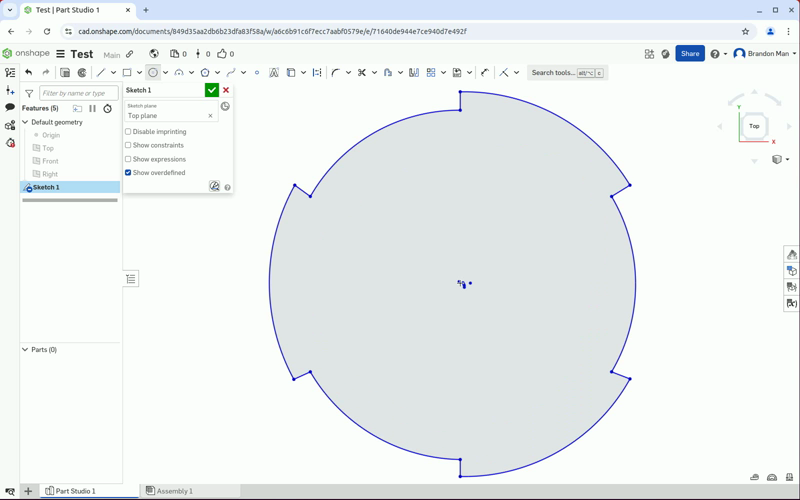
scroll(6)
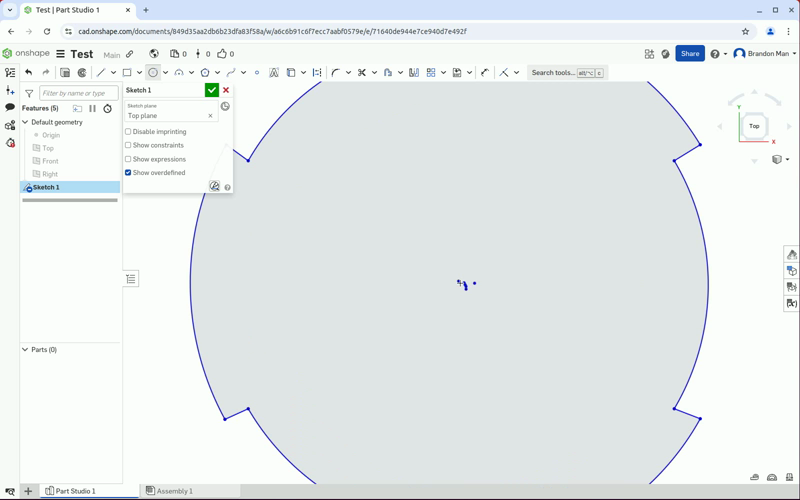
scroll(6)
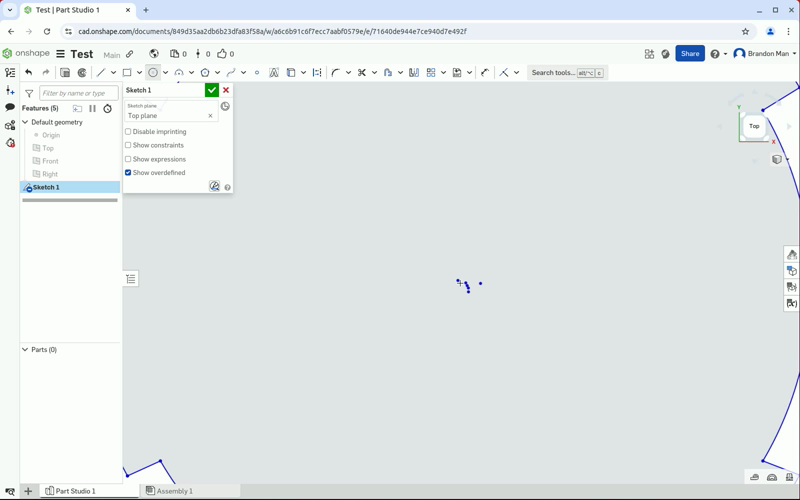
scroll(6)
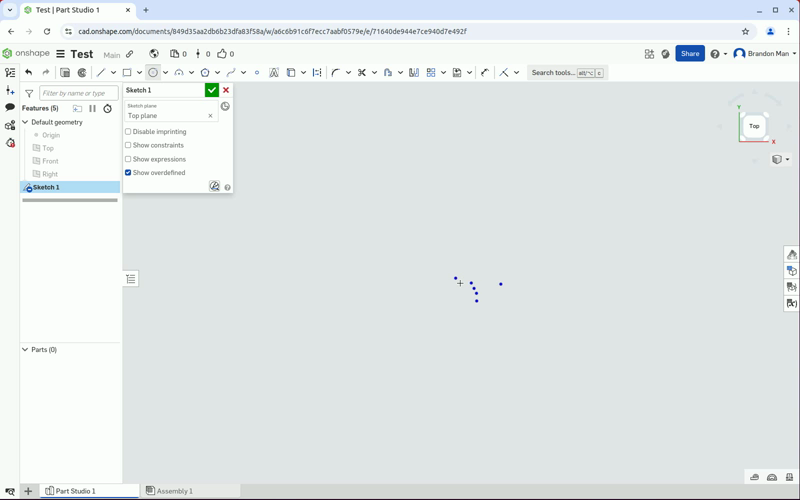
click(460, 282)
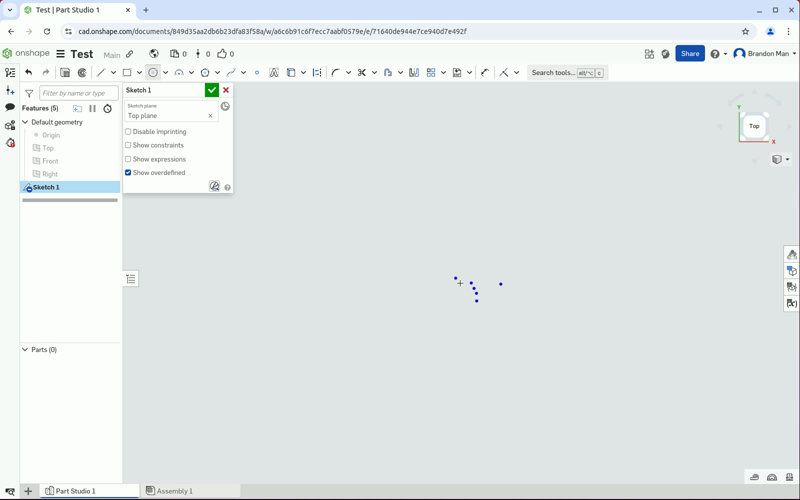
scroll(-6)
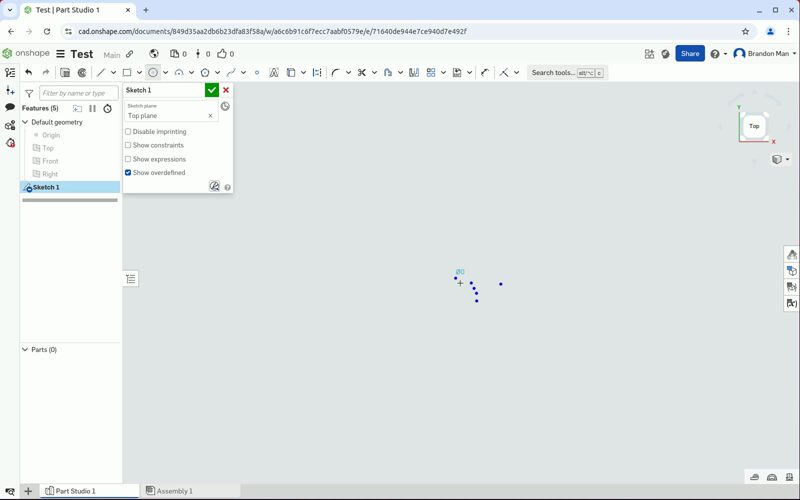
scroll(-6)
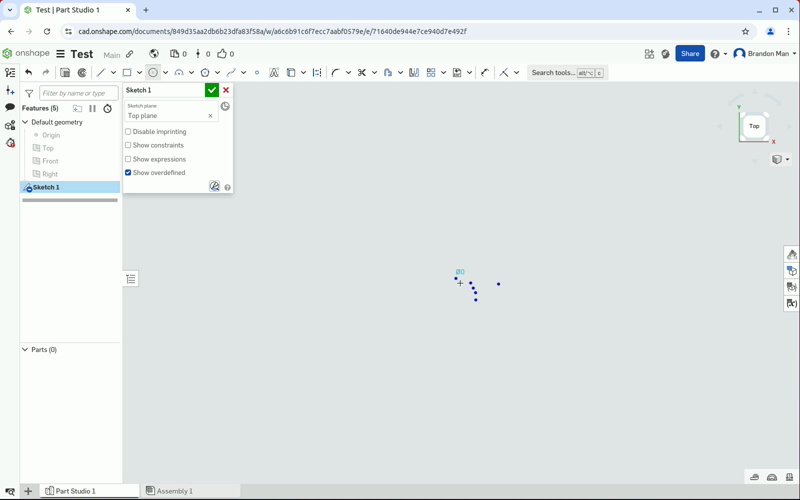
scroll(-6)
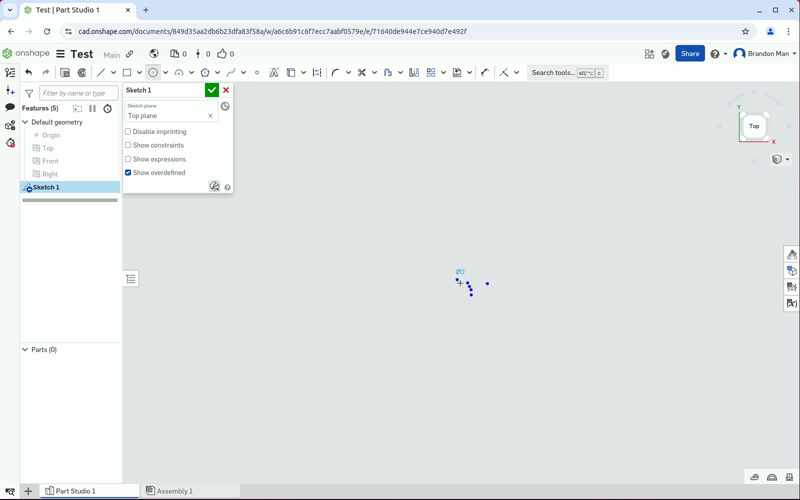
scroll(-6)
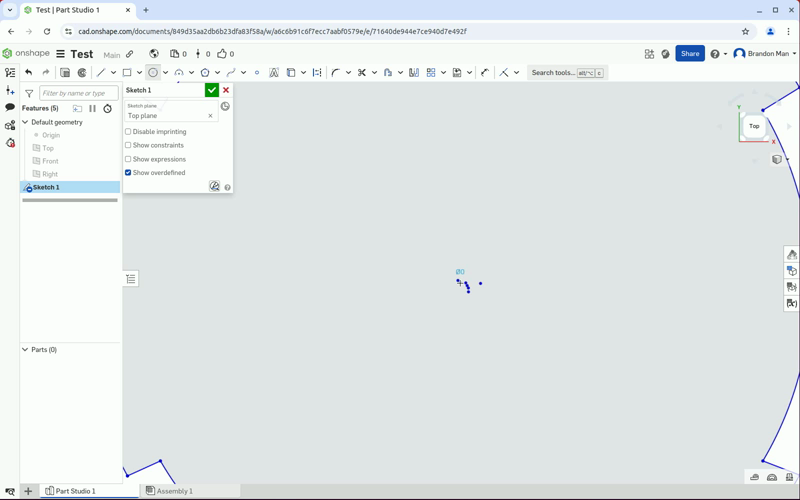
scroll(-6)
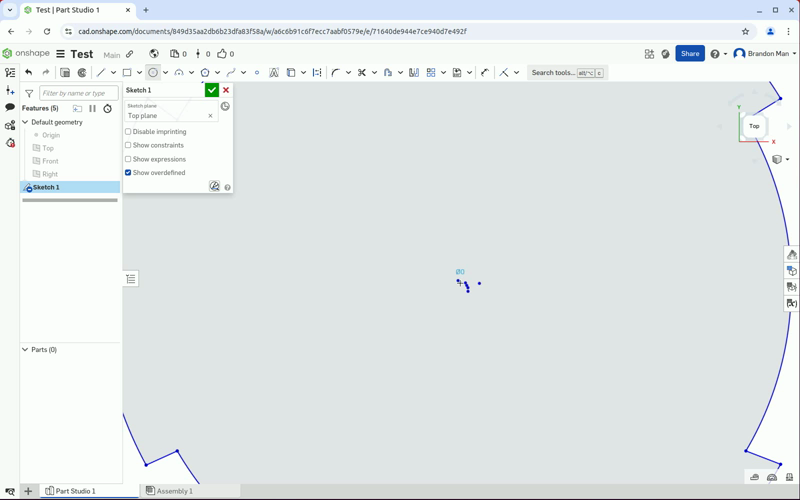
scroll(-6)
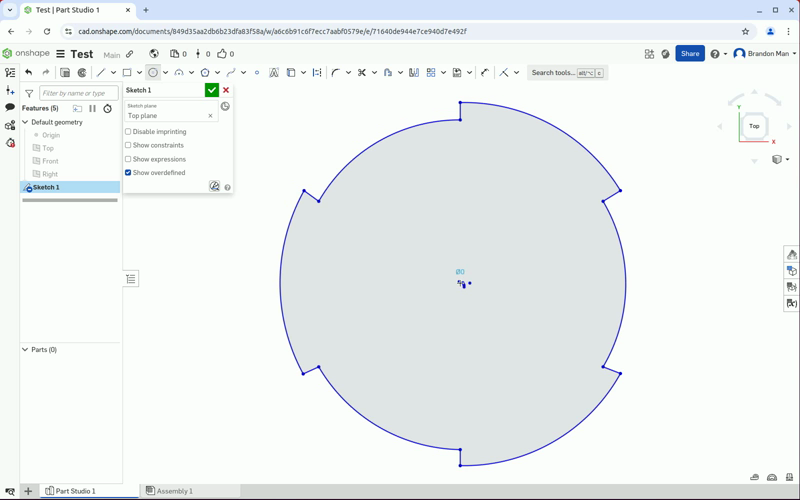
scroll(-6)
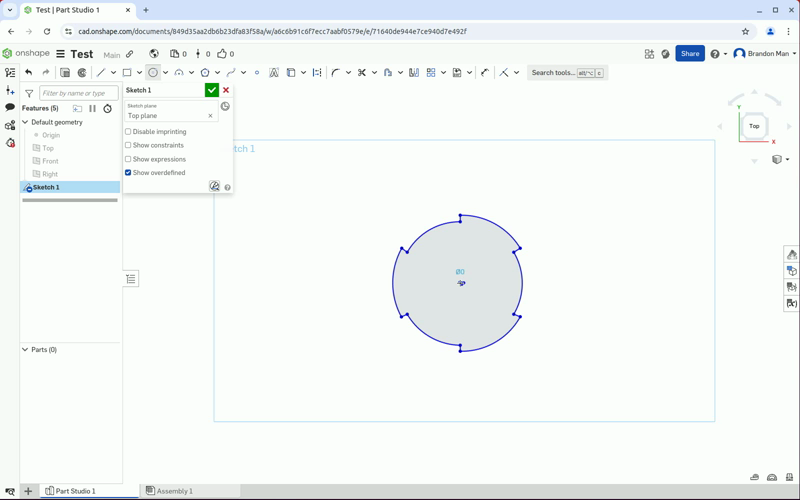
key_up(shift)
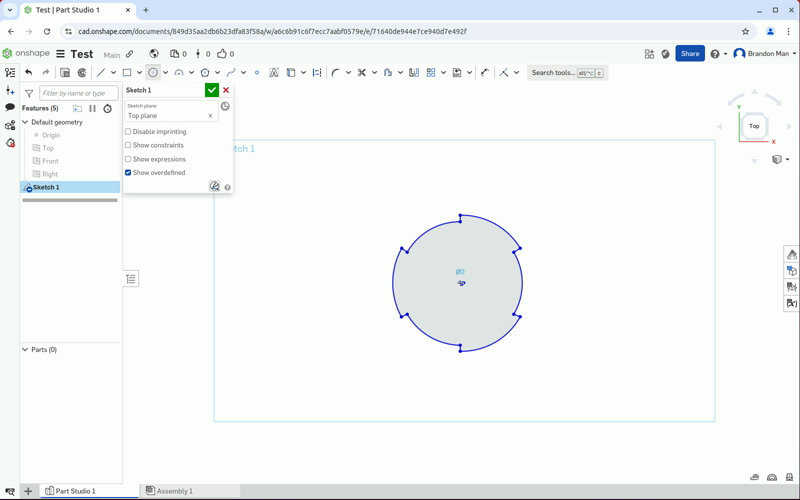
mouse_move(491, 282)
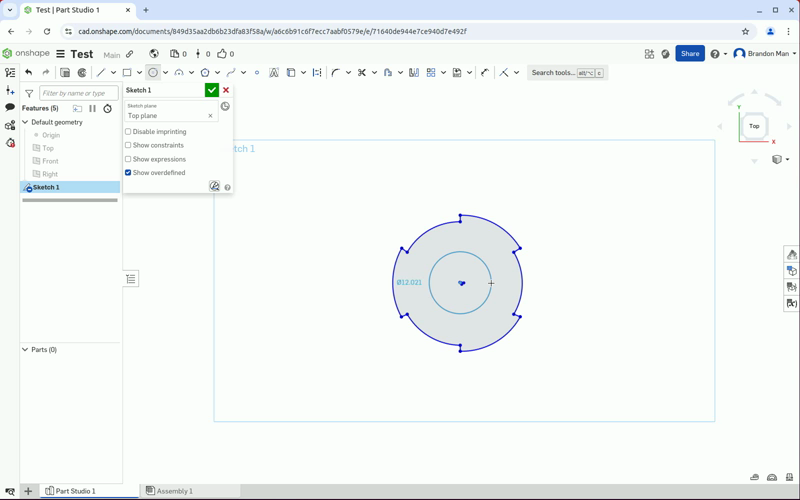
click(491, 282)
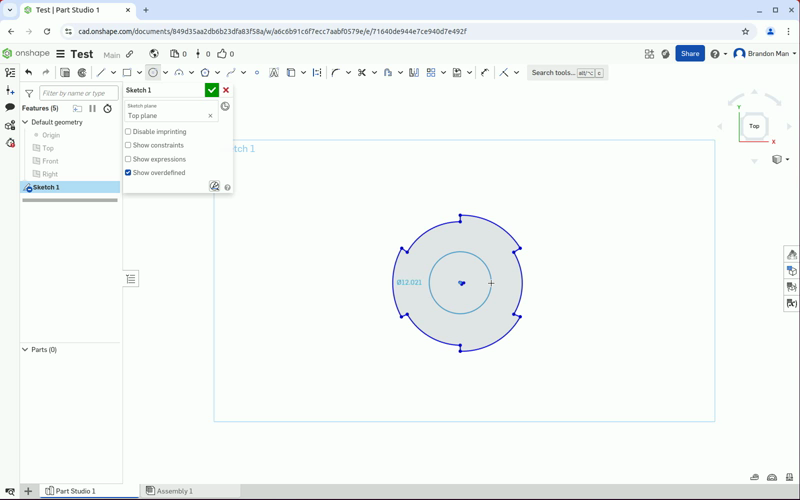
key(esc)
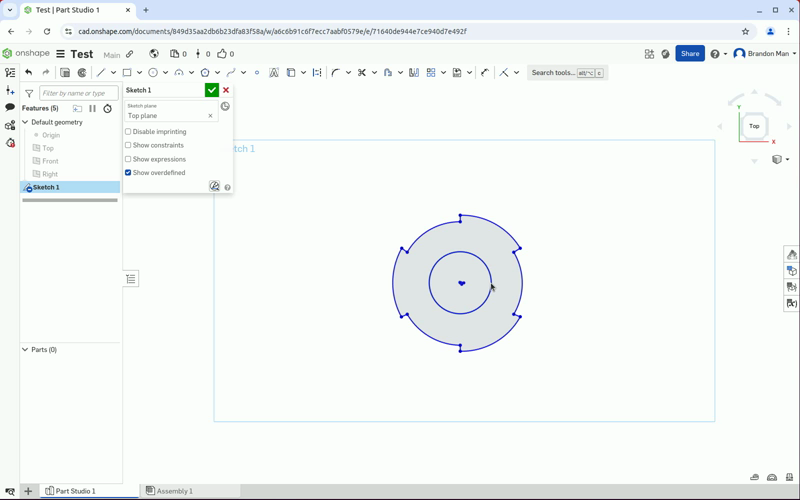
mouse_move(494, 325)
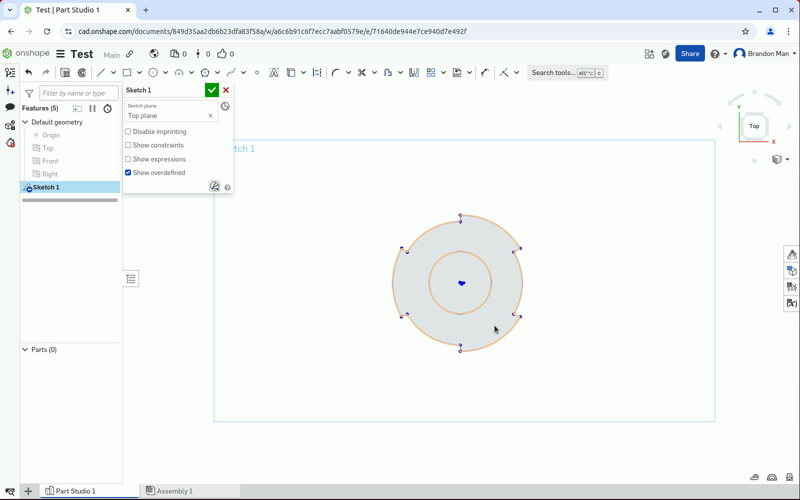
click(494, 325)
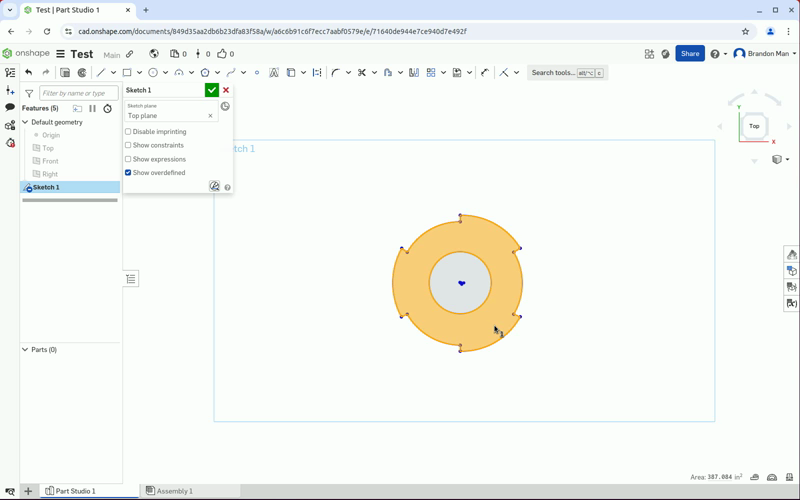
mouse_move(73, 352)
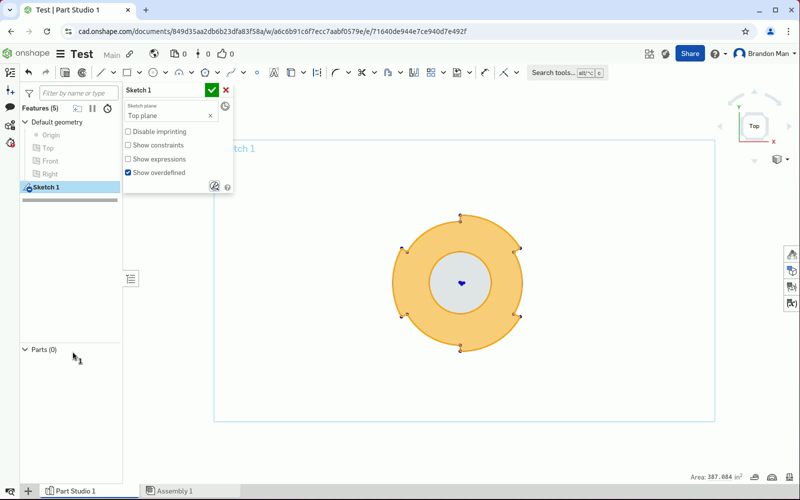
key(shift+y)
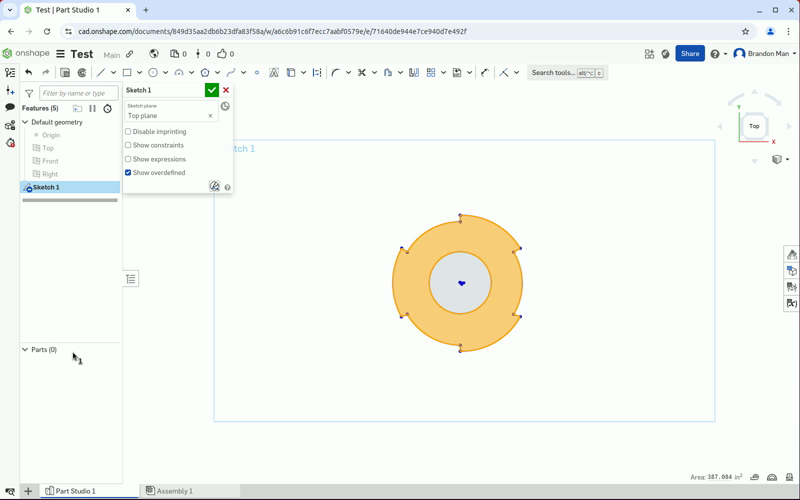
key(shift+e)
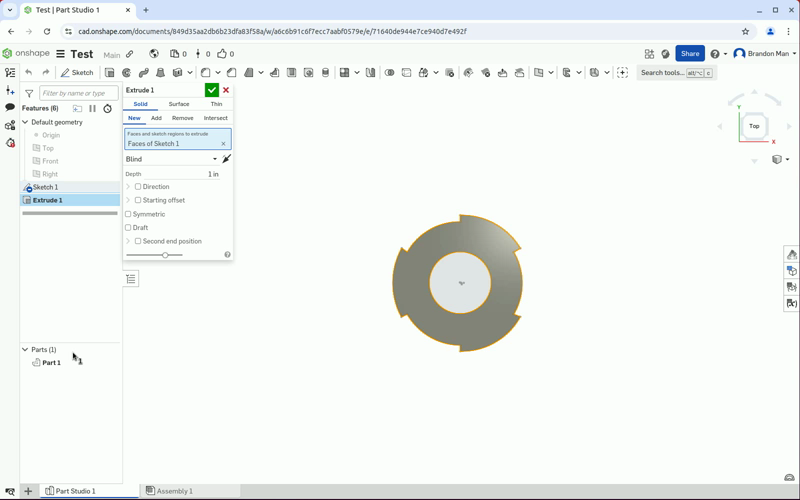
mouse_move(143, 106)
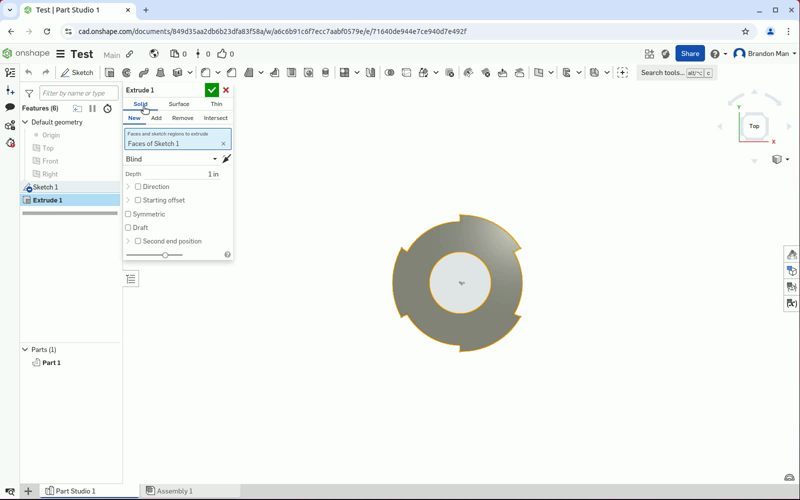
click(143, 106)
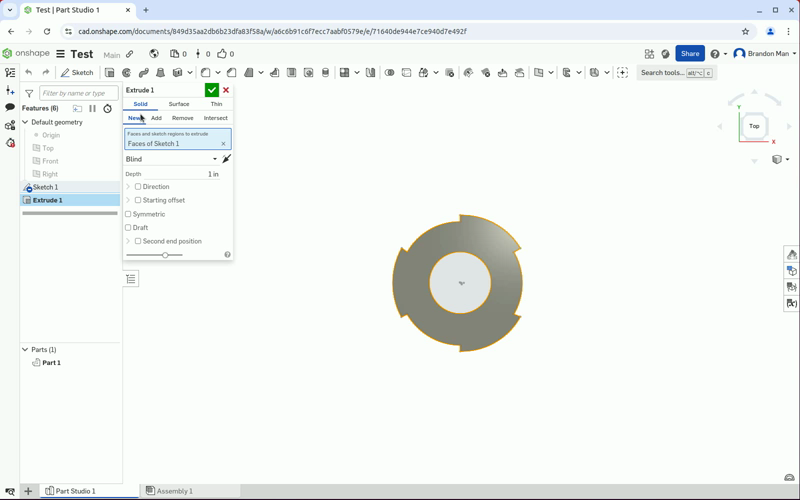
mouse_move(137, 120)
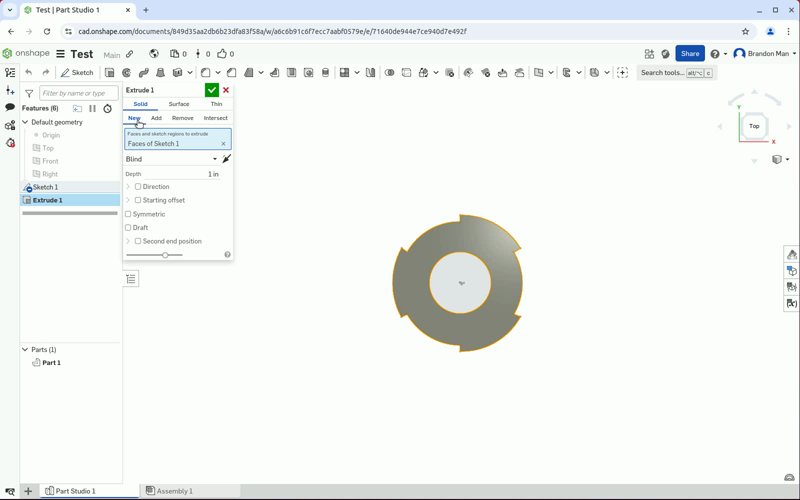
click(137, 120)
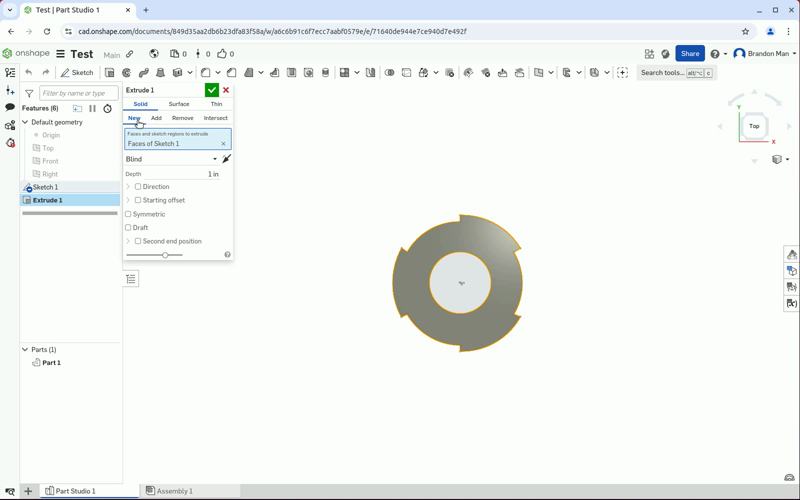
key(tab, 4)
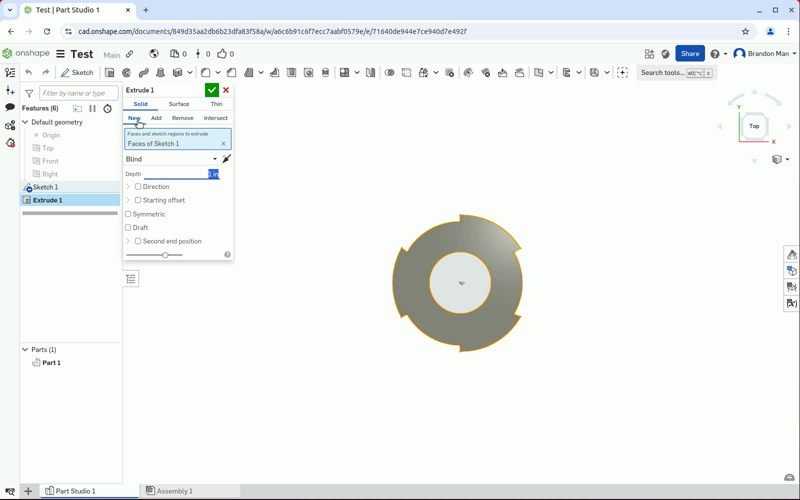
text(23.108)
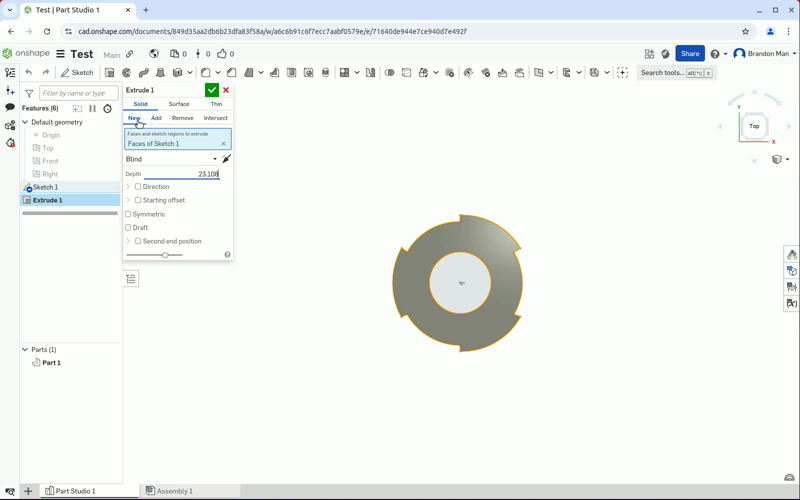
key(enter)
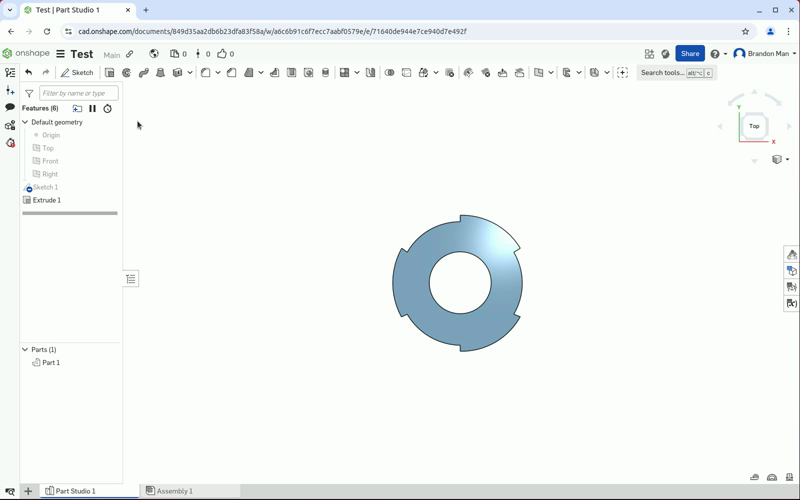
key(shift+h)
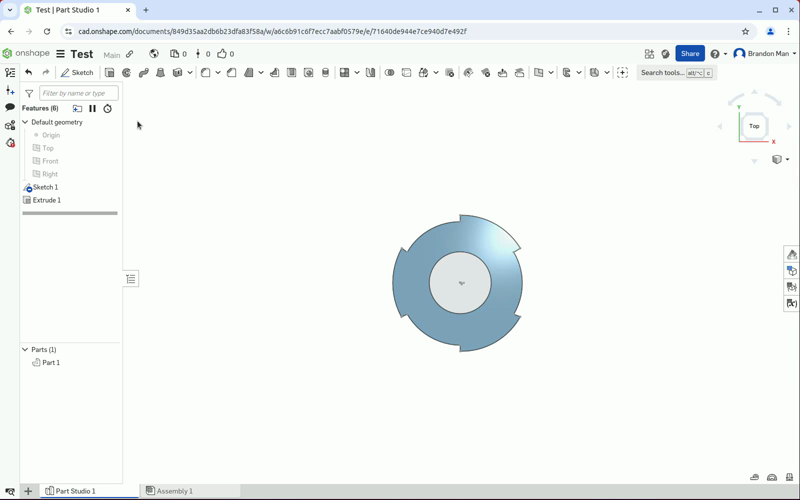
key(shift+h)
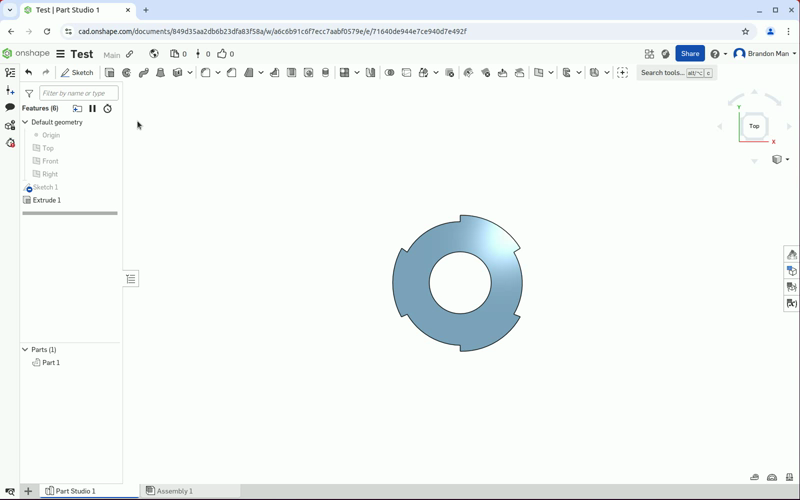
mouse_move(73, 189)
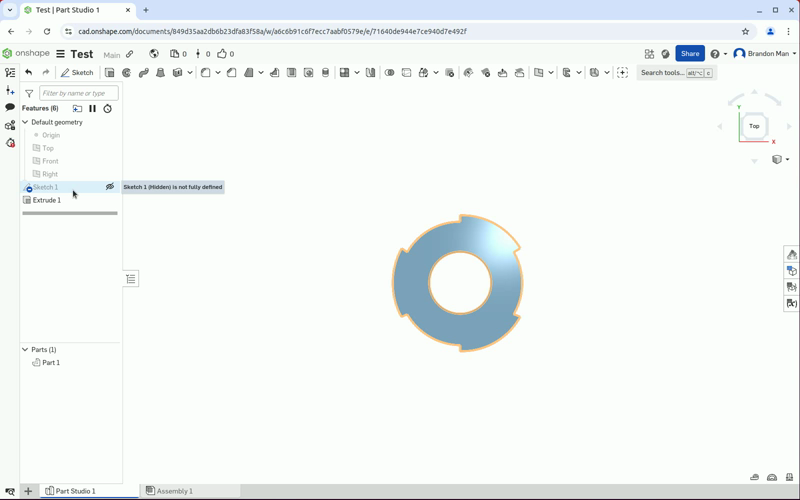
click(73, 189)
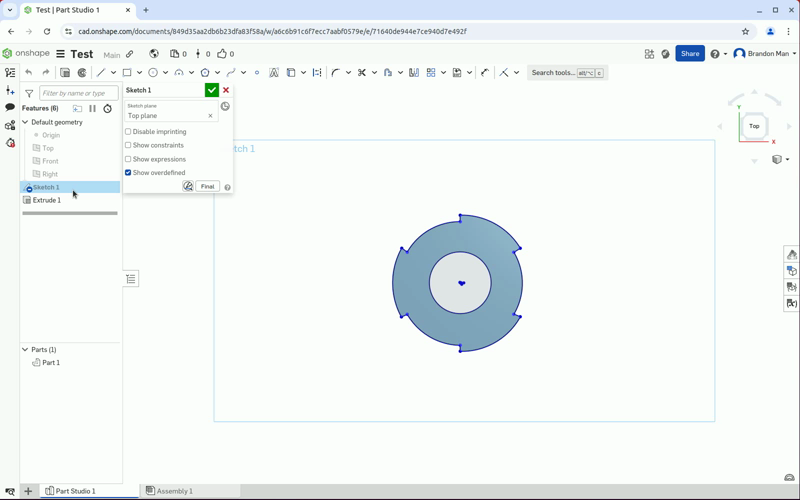
mouse_move(229, 92)
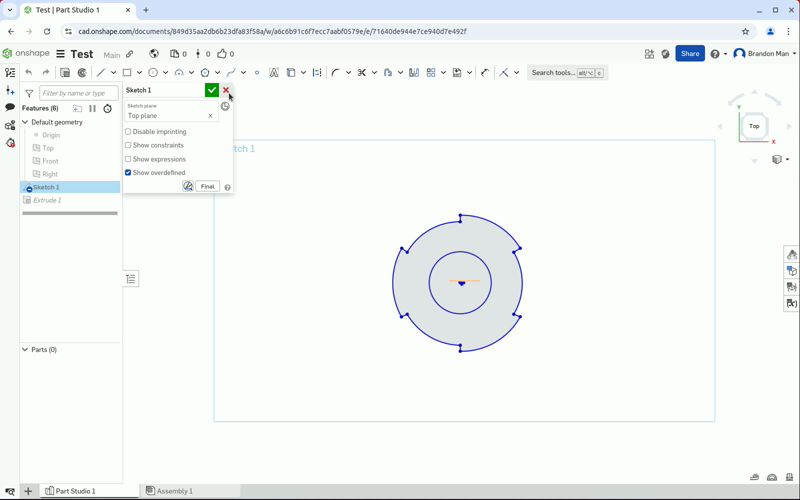
click(229, 92)
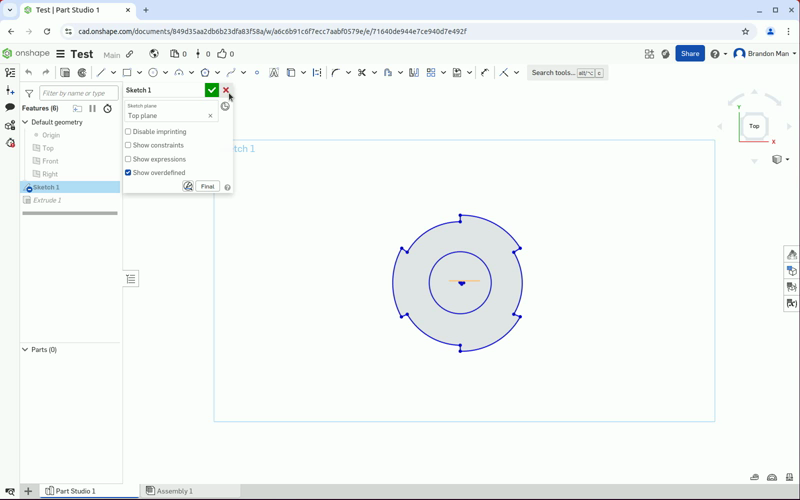
key(shift+s)
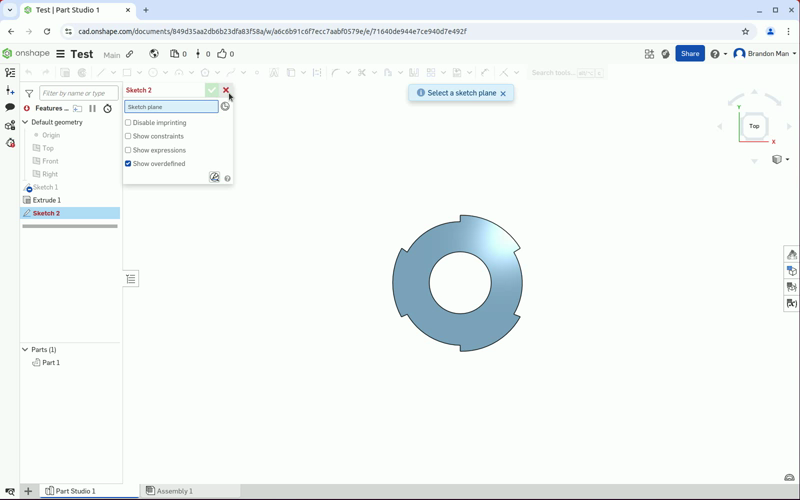
mouse_move(73, 150)
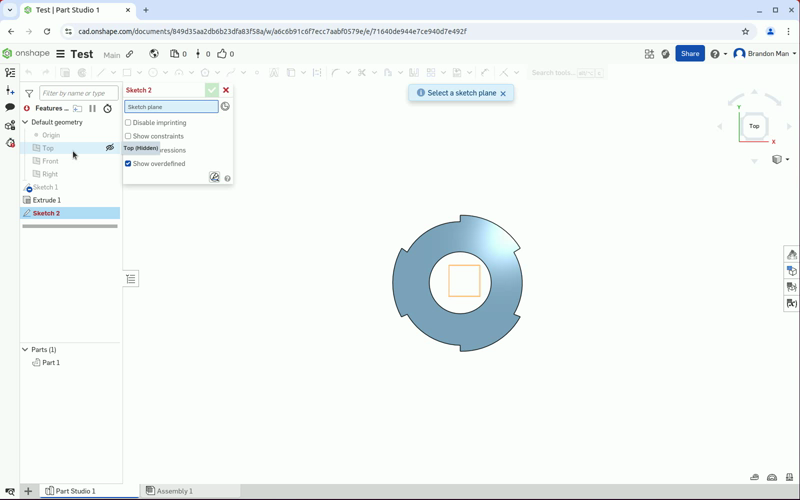
click(73, 150)
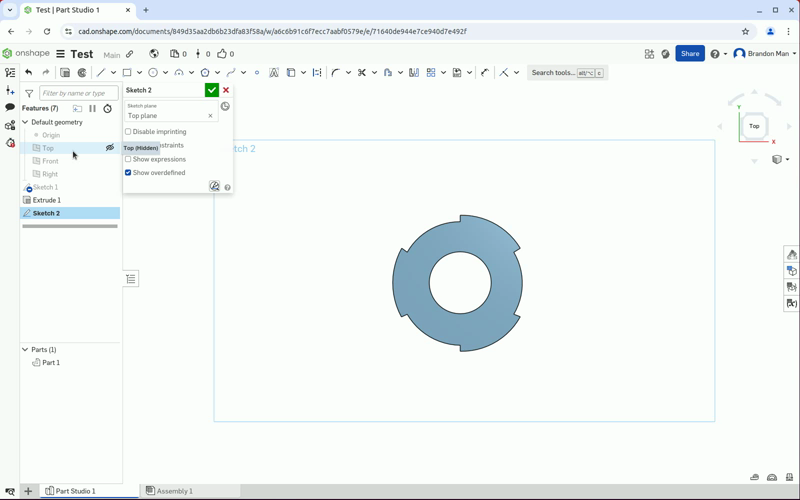
mouse_move(73, 352)
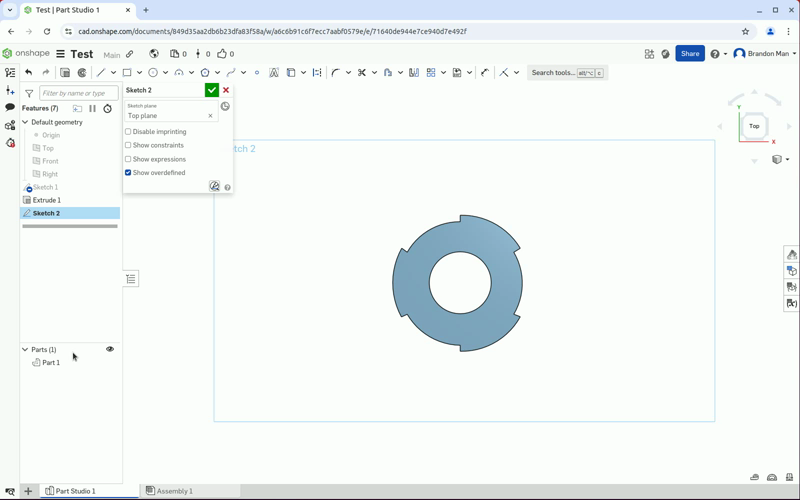
key(y)
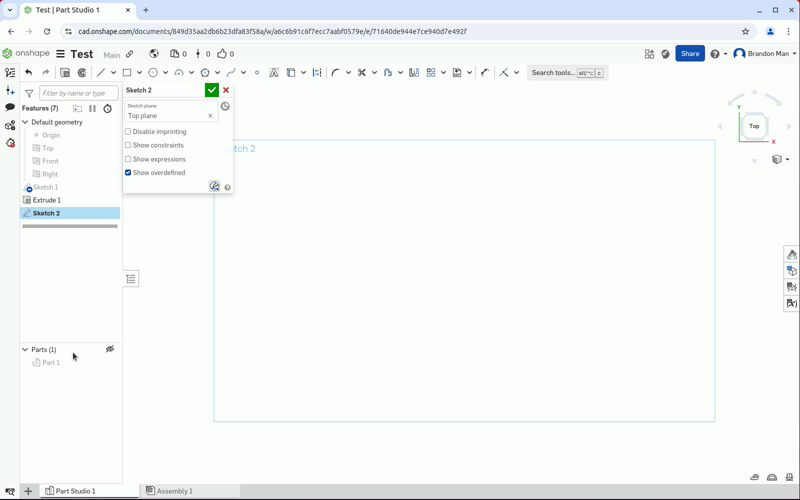
key(c)
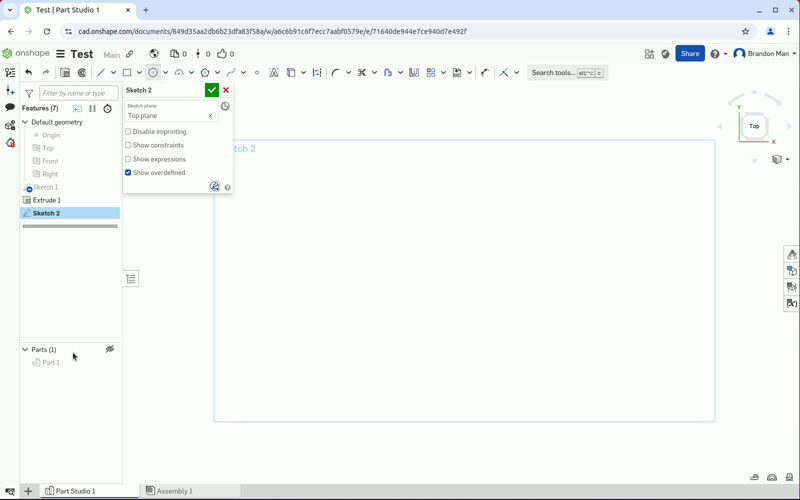
key_down(shift)
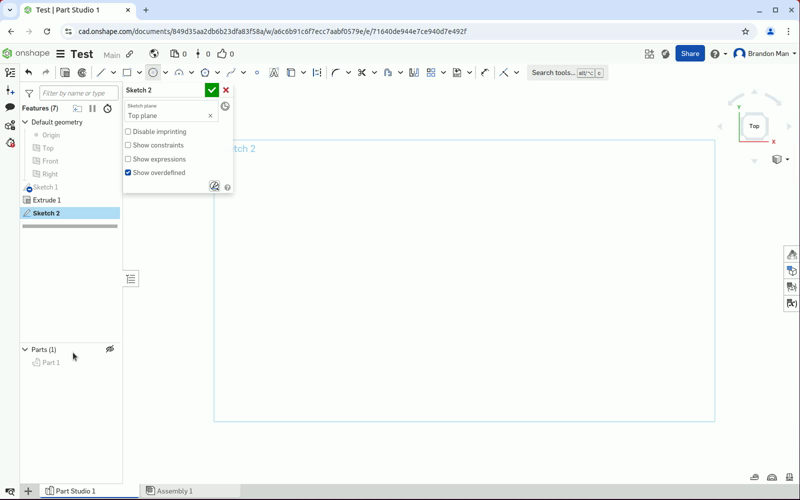
mouse_move(461, 282)
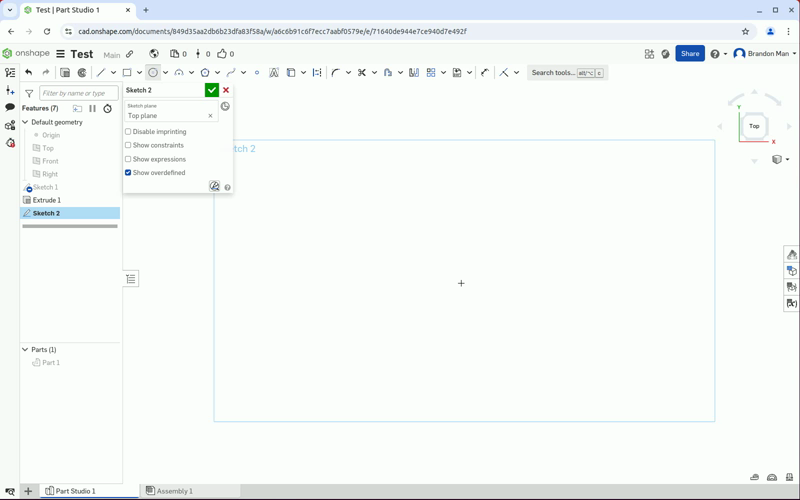
click(461, 282)
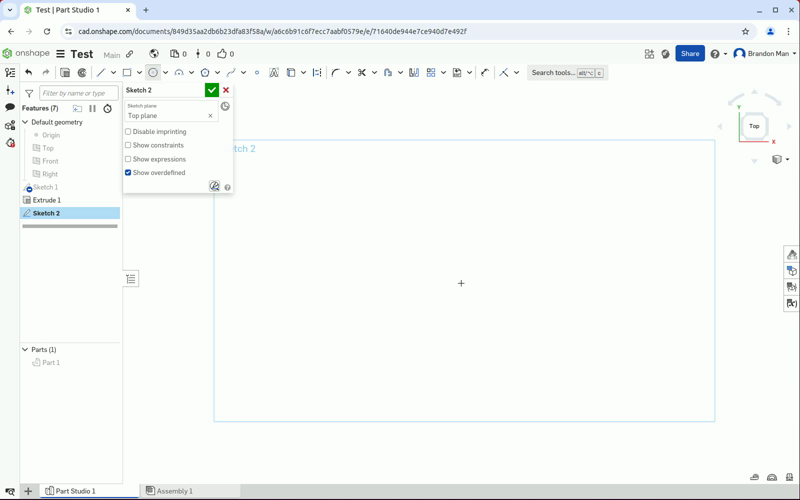
key_up(shift)
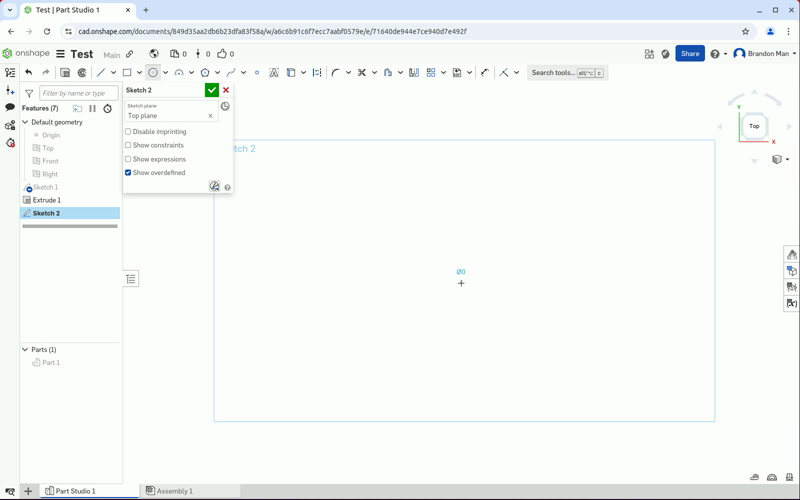
mouse_move(530, 282)
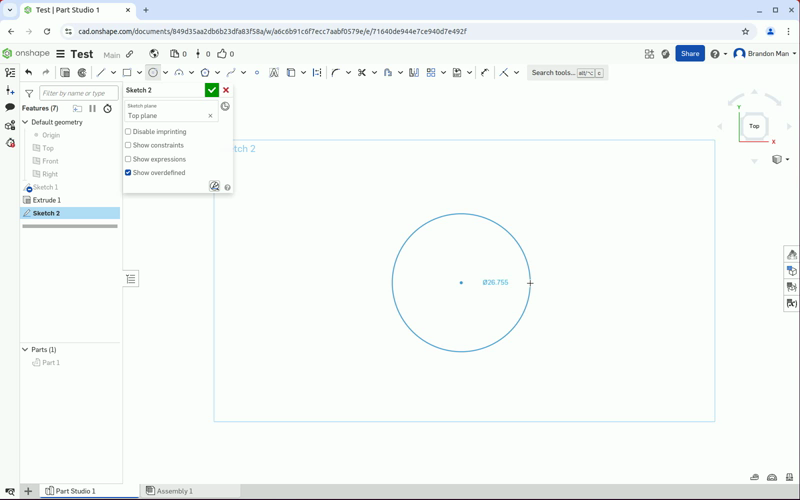
click(530, 282)
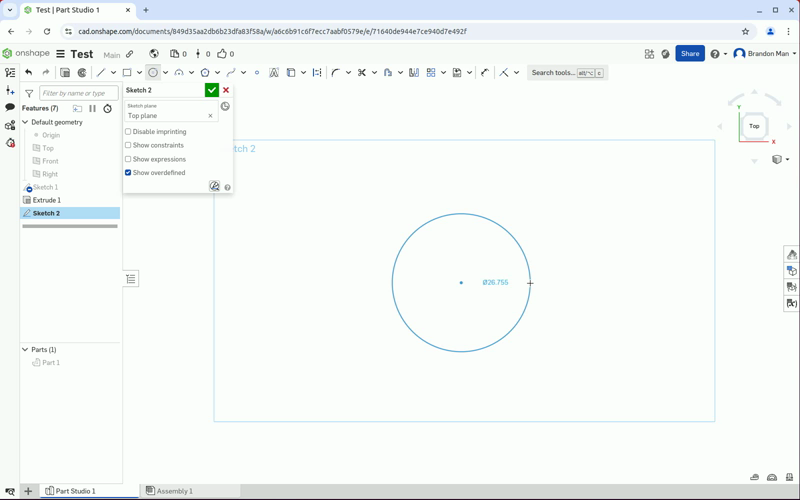
key(esc)
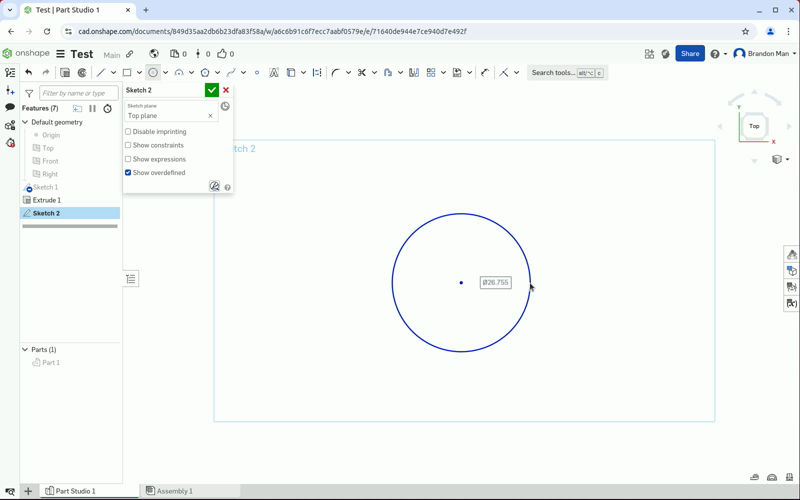
key(c)
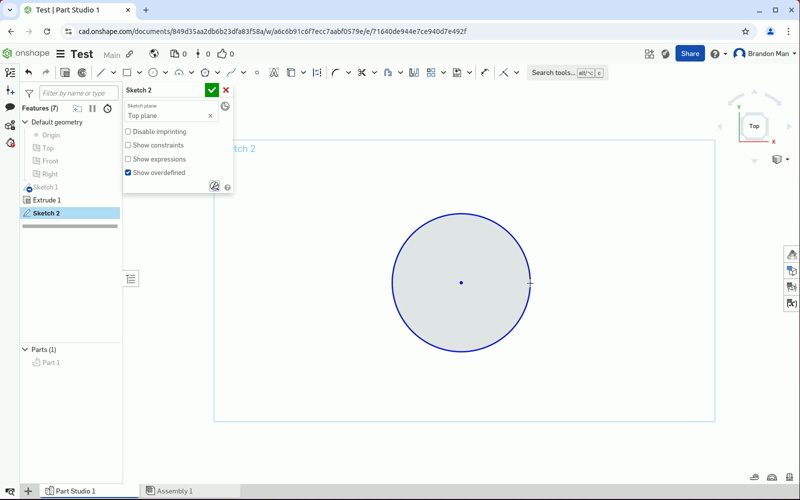
key_down(shift)
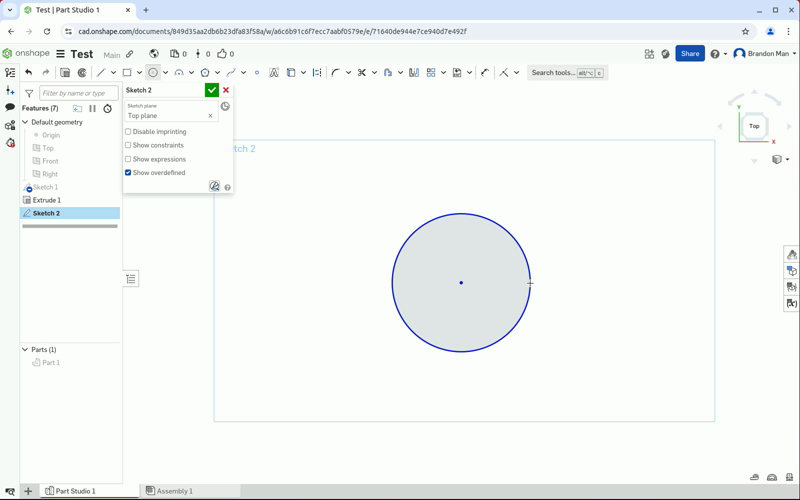
mouse_move(461, 282)
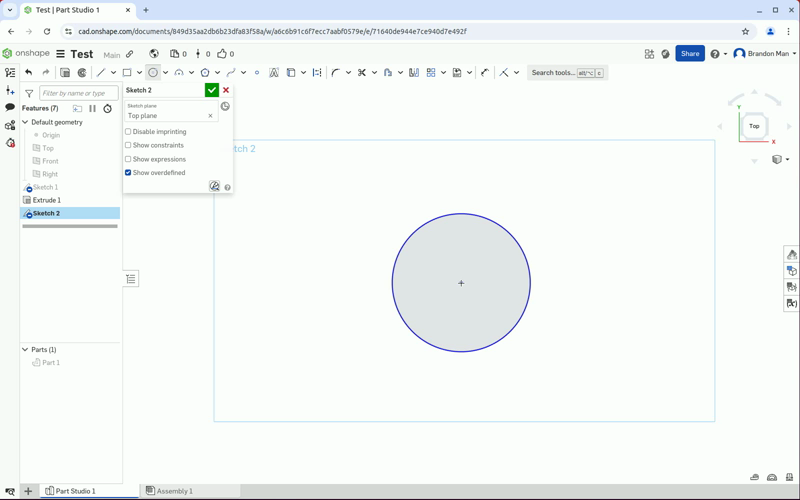
click(461, 282)
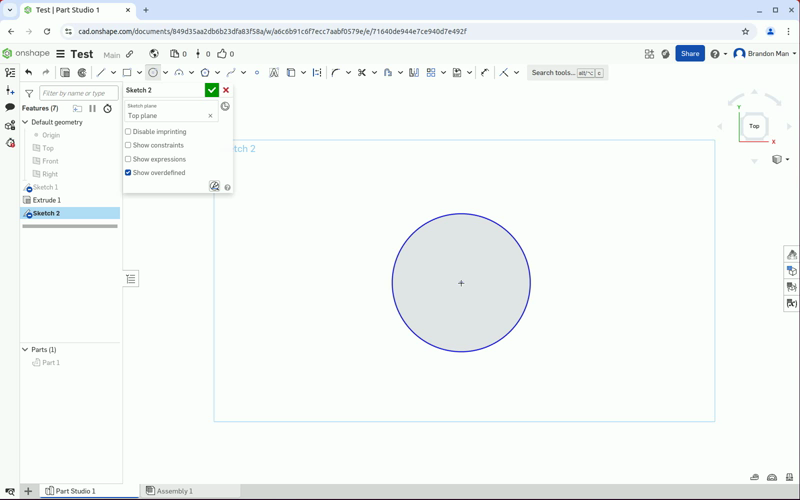
key_up(shift)
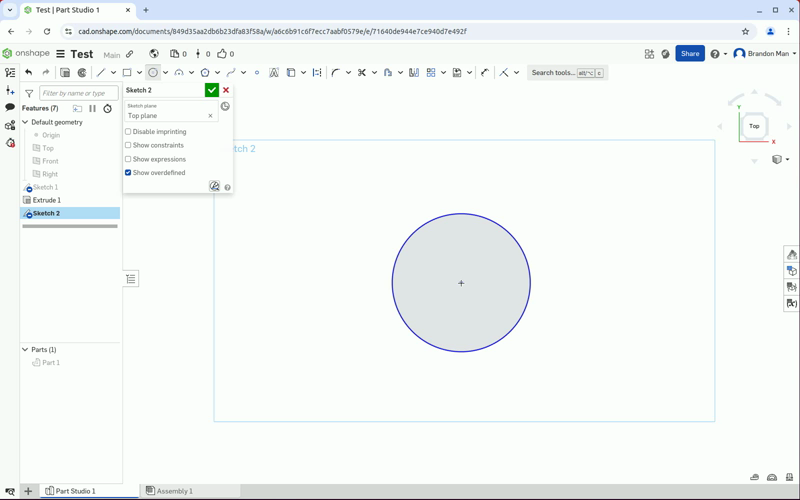
mouse_move(491, 282)
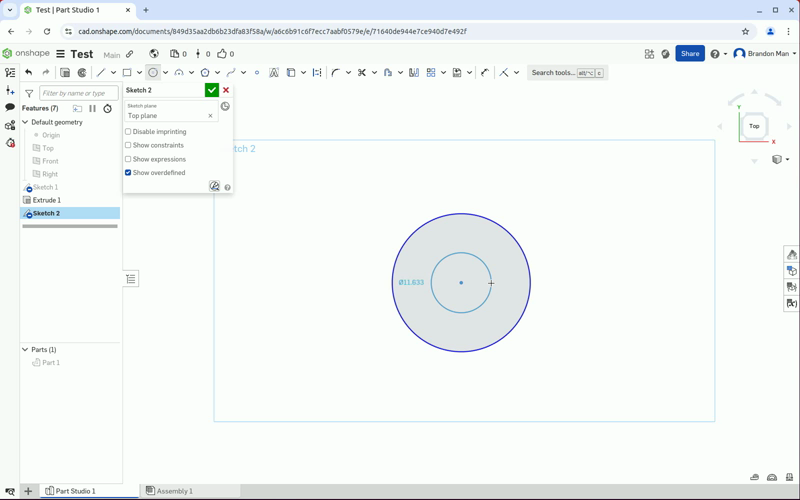
click(491, 282)
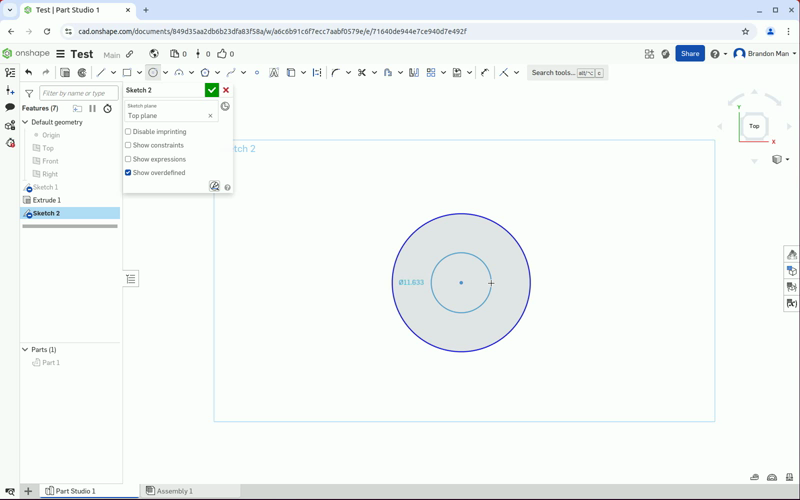
key(esc)
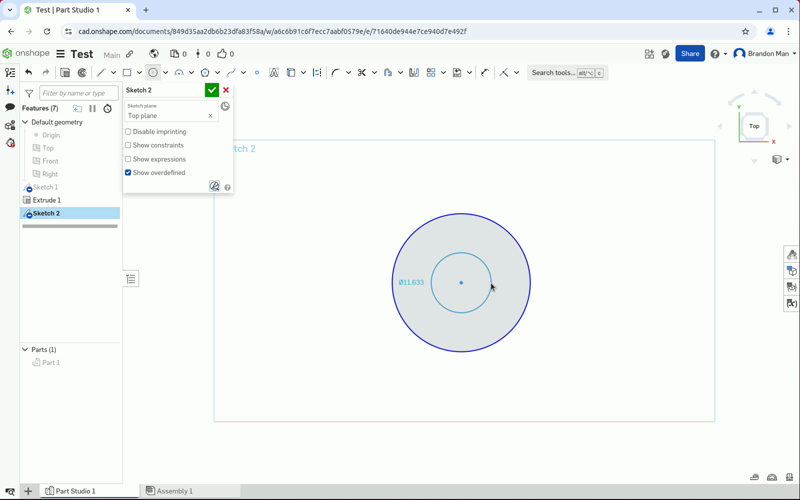
mouse_move(502, 317)
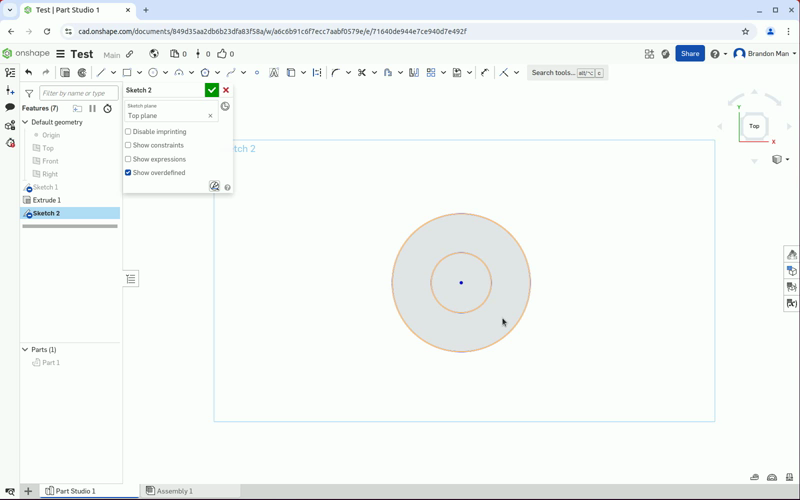
click(502, 317)
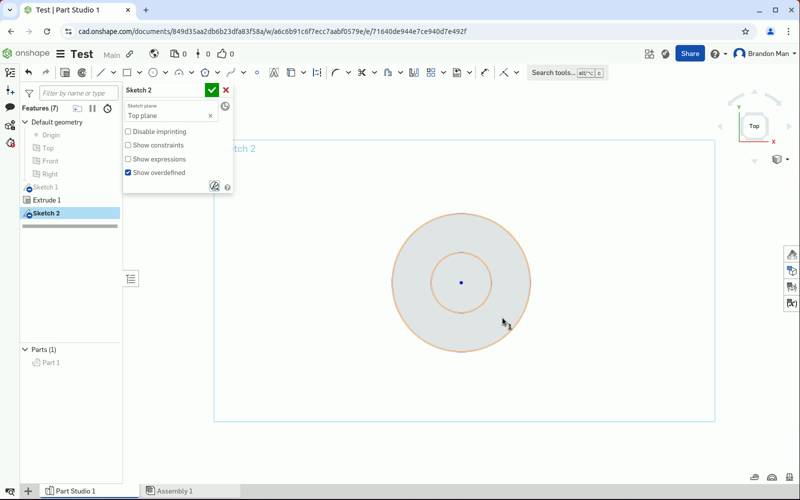
mouse_move(73, 352)
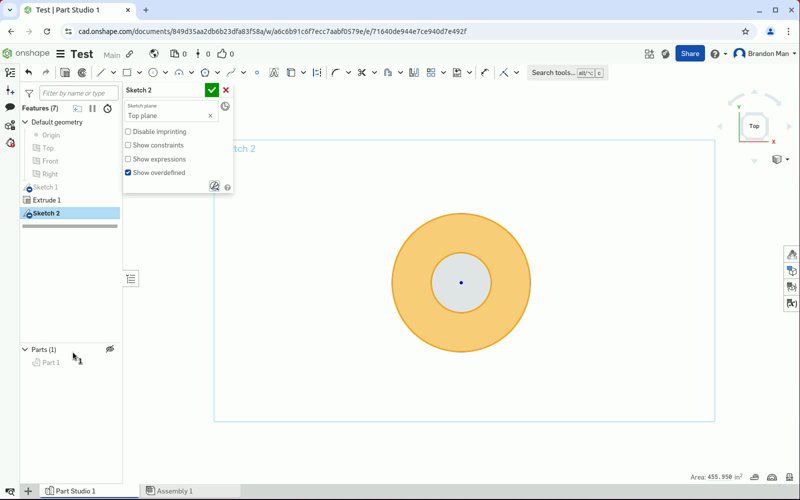
key(shift+y)
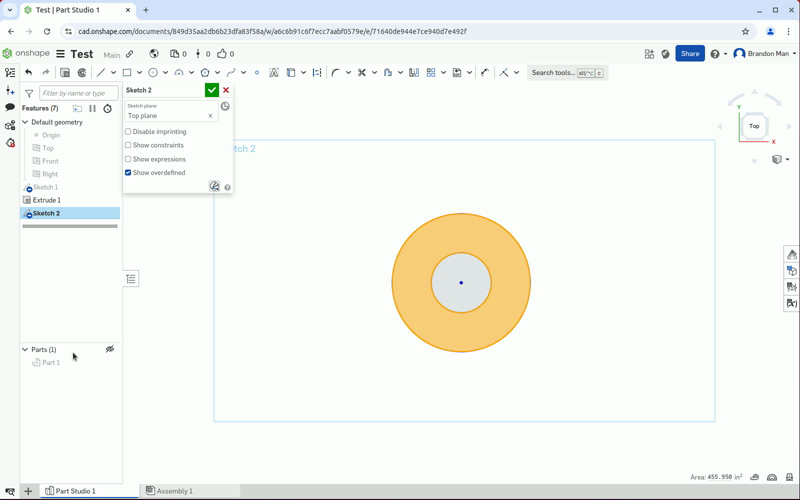
key(shift+e)
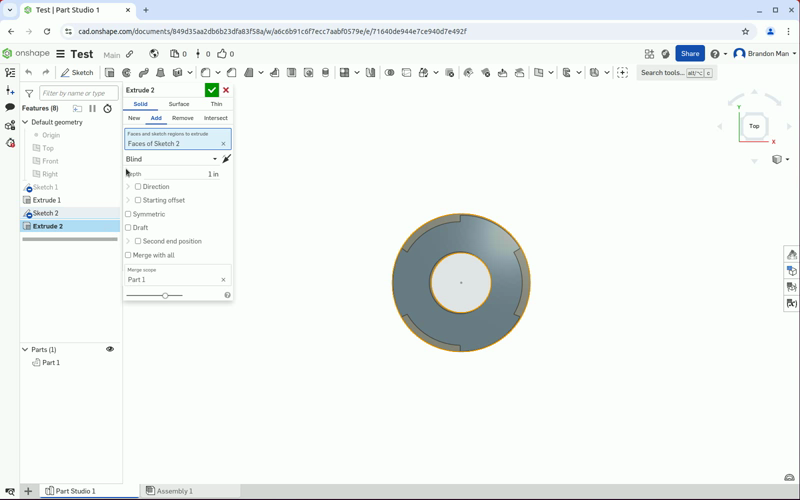
mouse_move(143, 106)
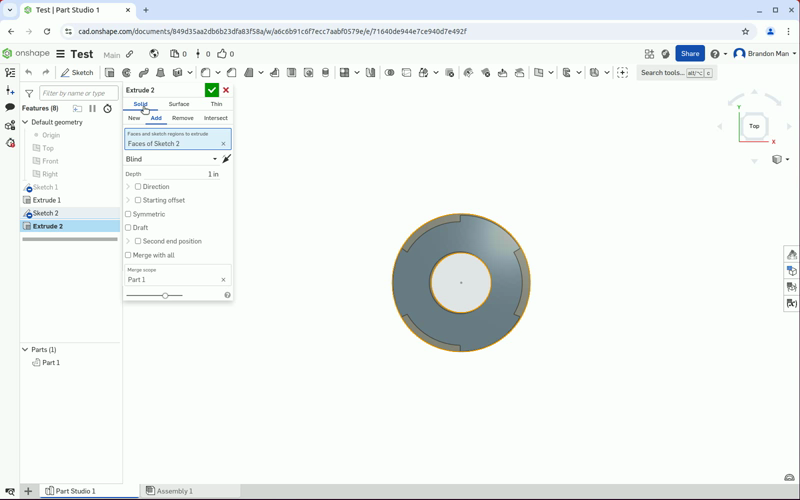
click(143, 106)
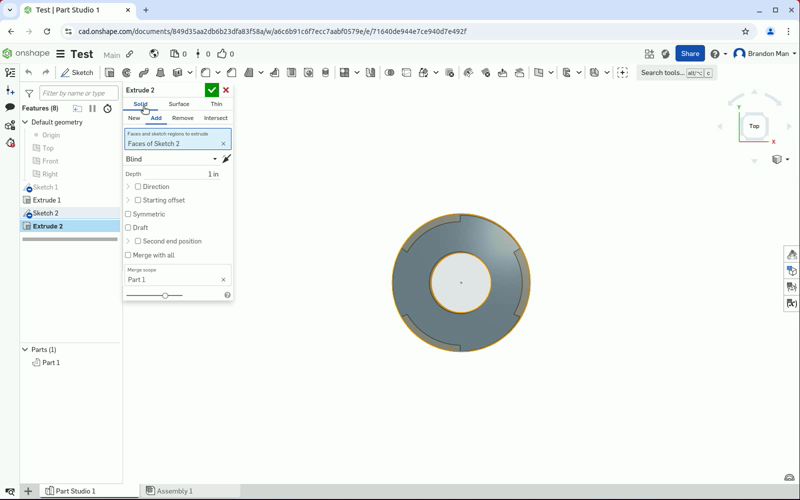
mouse_move(137, 120)
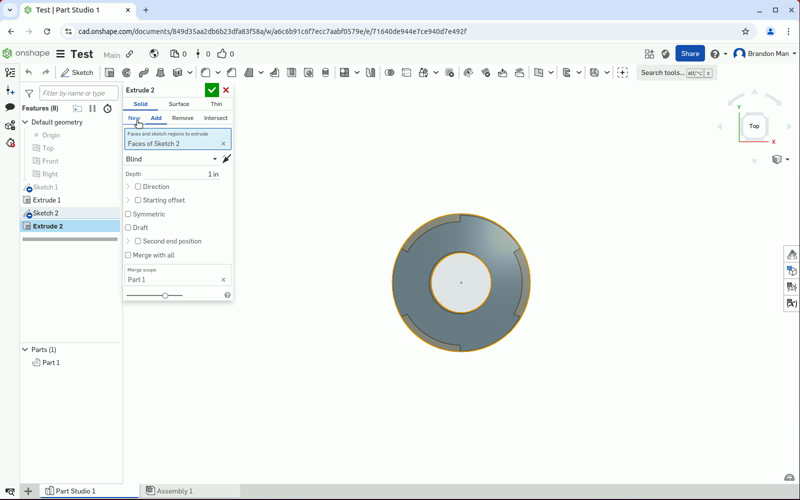
click(137, 120)
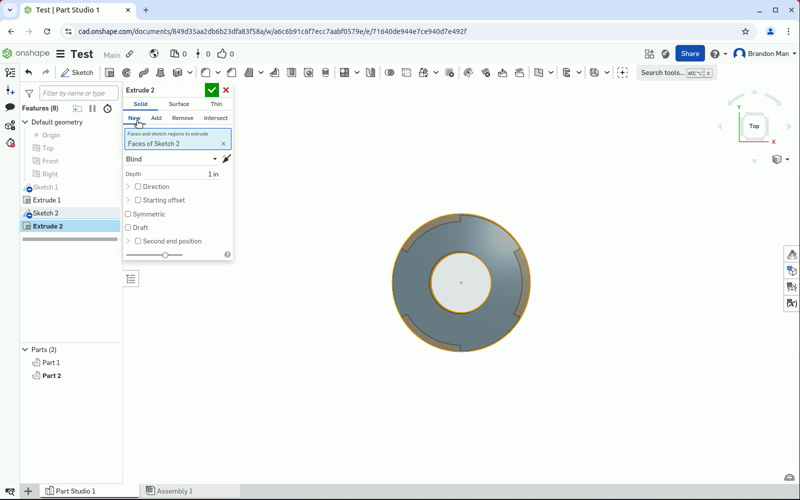
key(tab, 4)
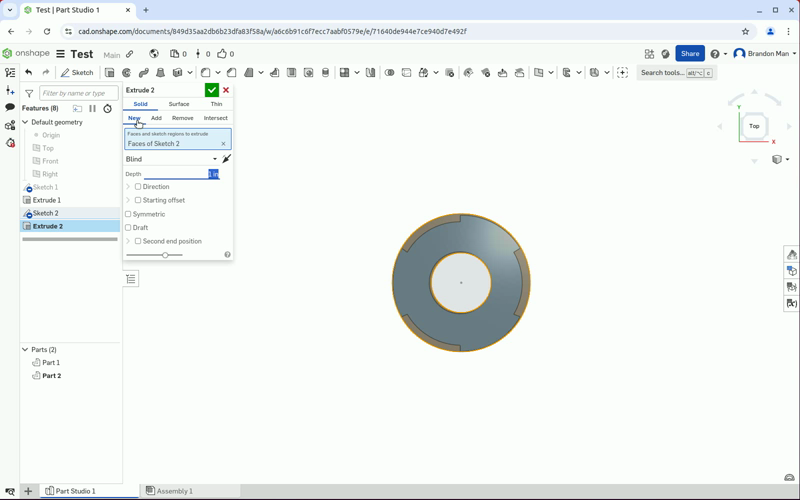
text(8.906)
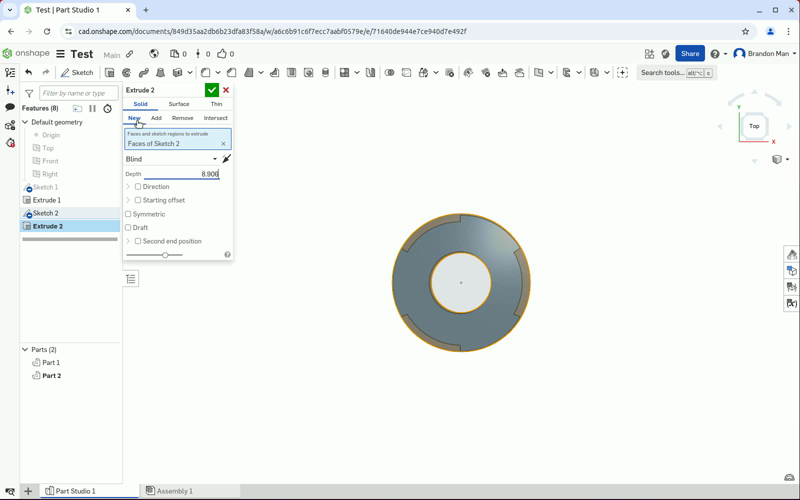
key(enter)
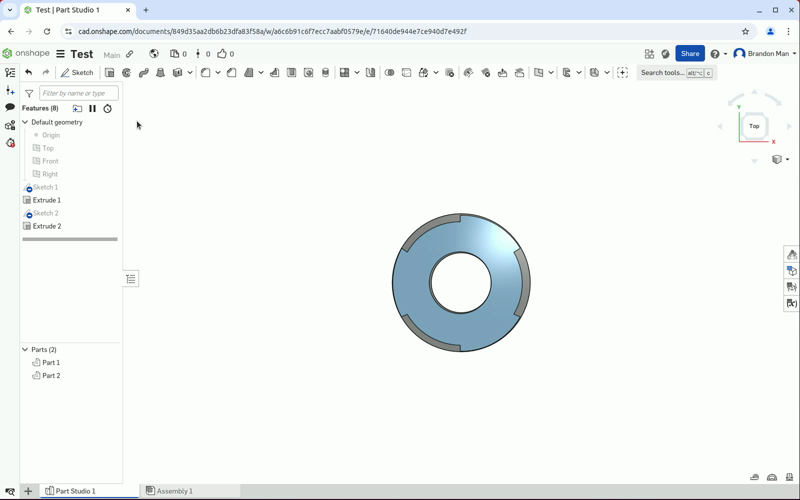
key(shift+h)
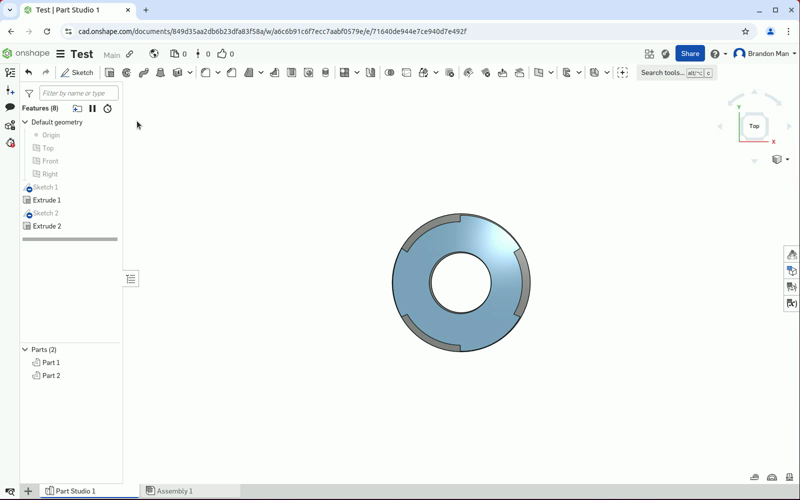
key(shift+h)
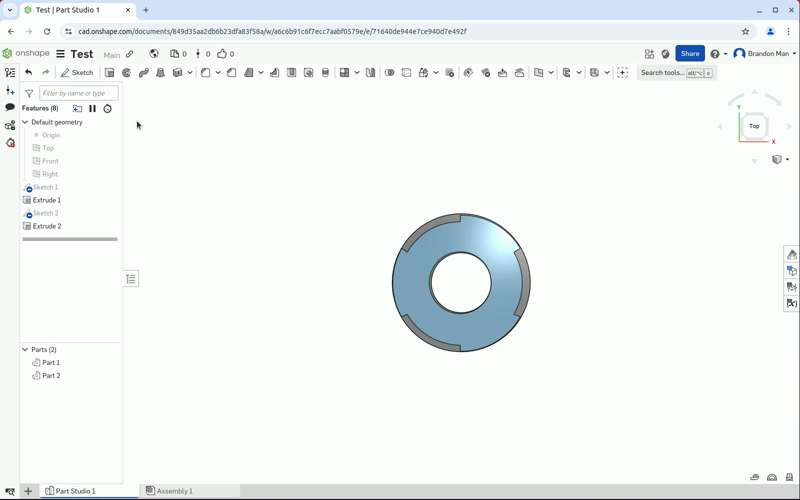
mouse_move(73, 189)
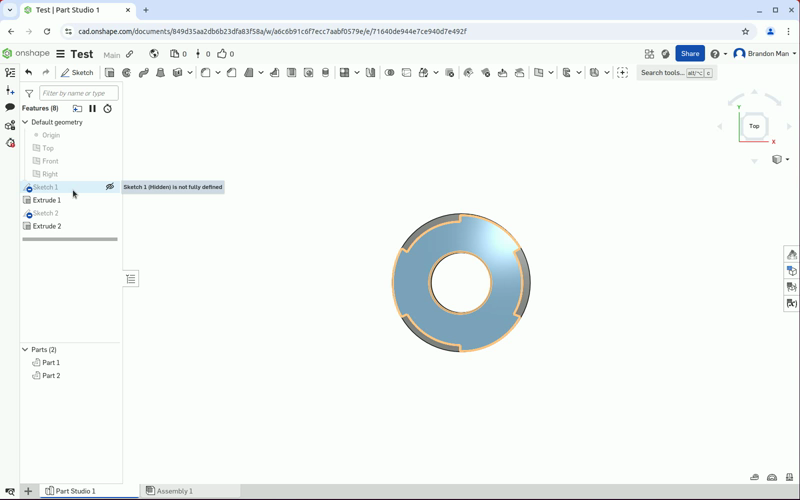
click(73, 189)
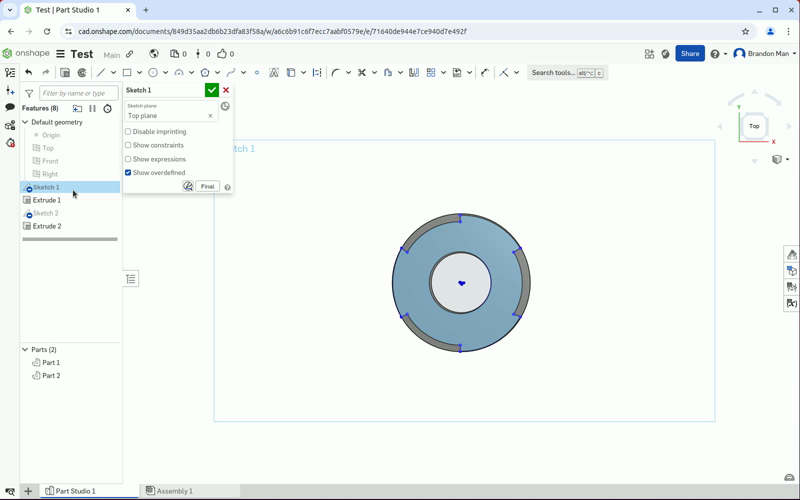
mouse_move(229, 92)
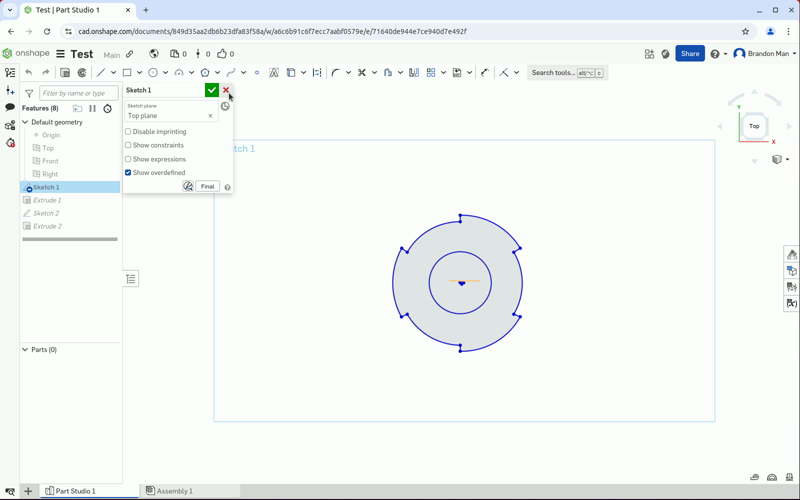
click(229, 92)
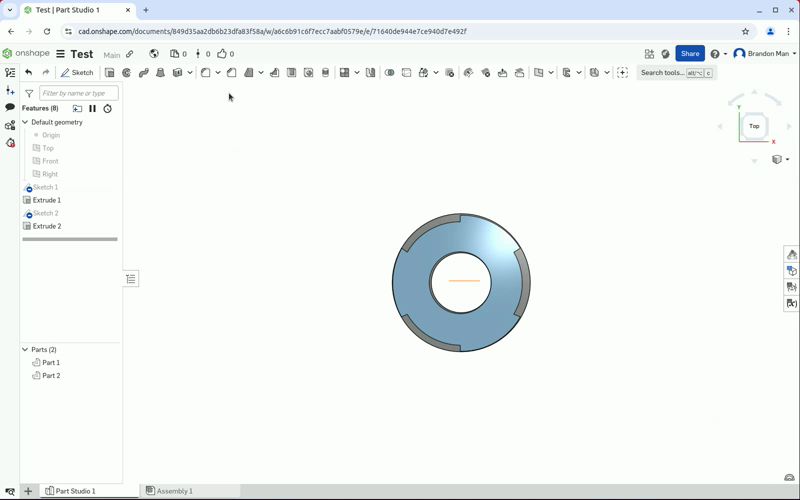
mouse_move(73, 352)
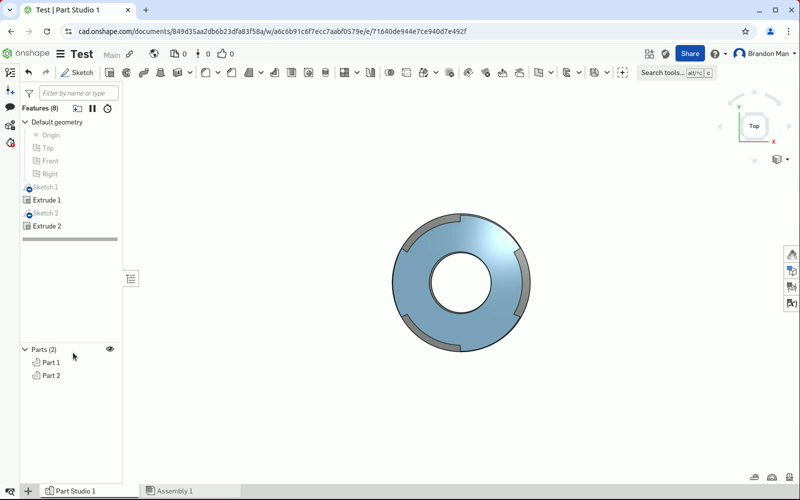
key(y)
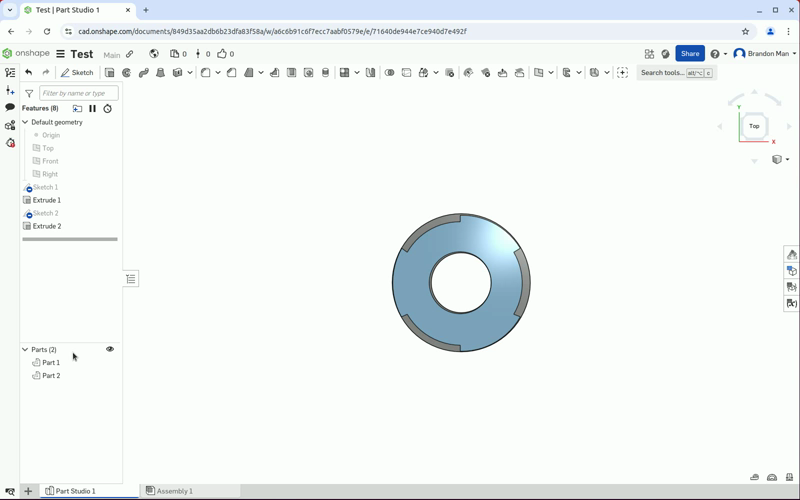
key(shift+p)
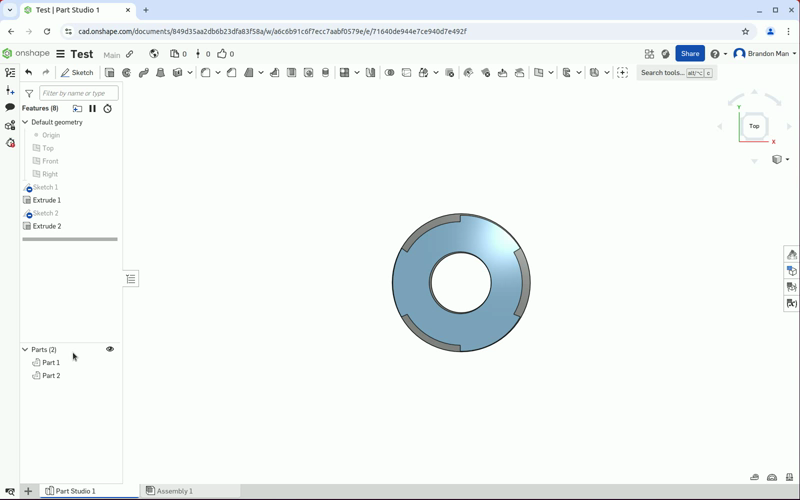
key(space)
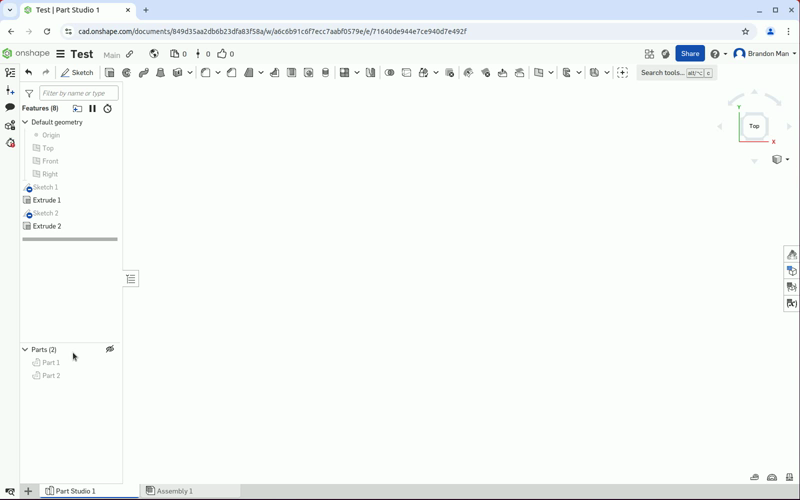
key_down(shift)
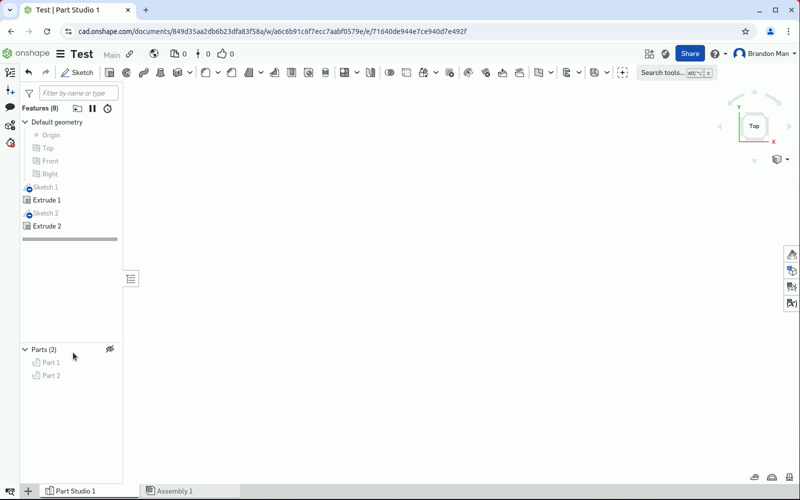
key(up)
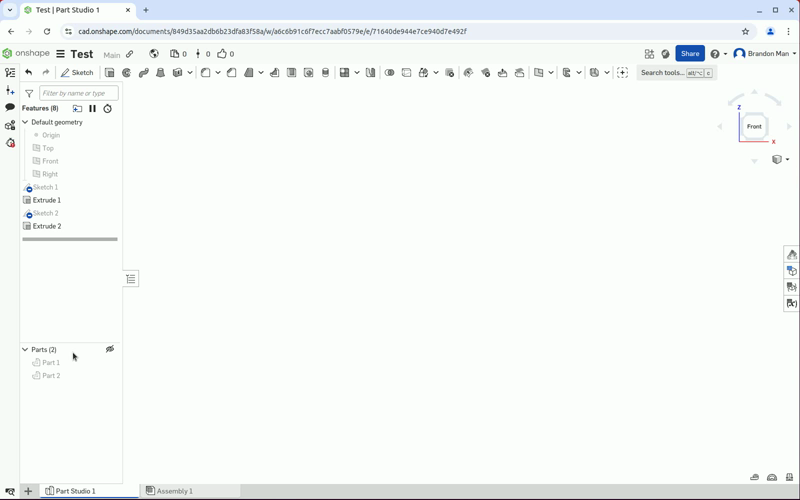
key_up(shift)
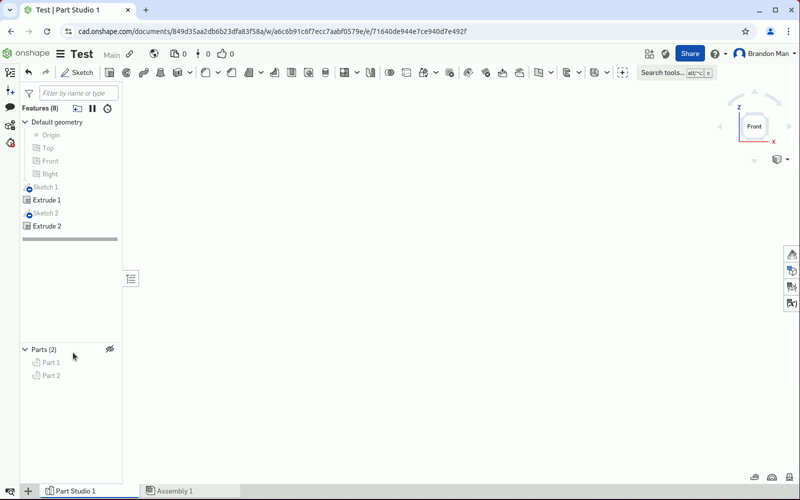
mouse_move(73, 352)
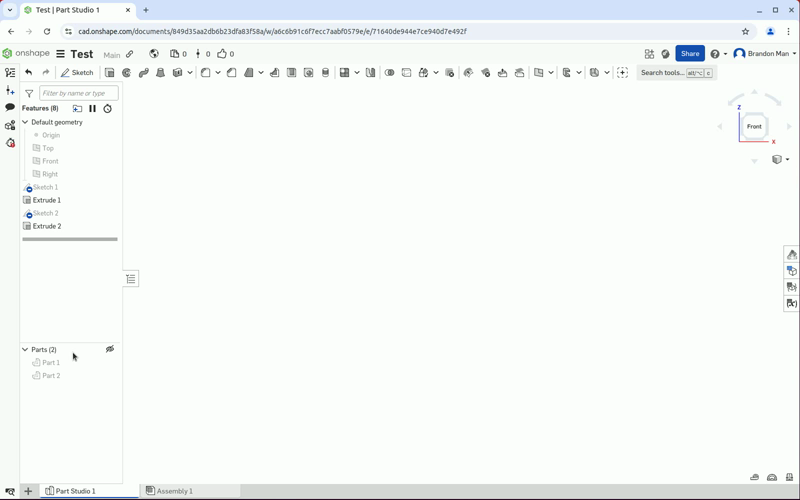
key(shift+y)
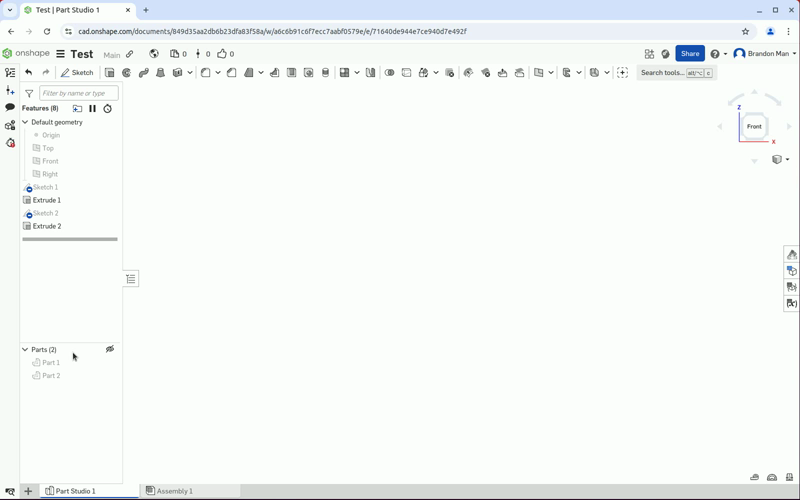
key(shift+s)
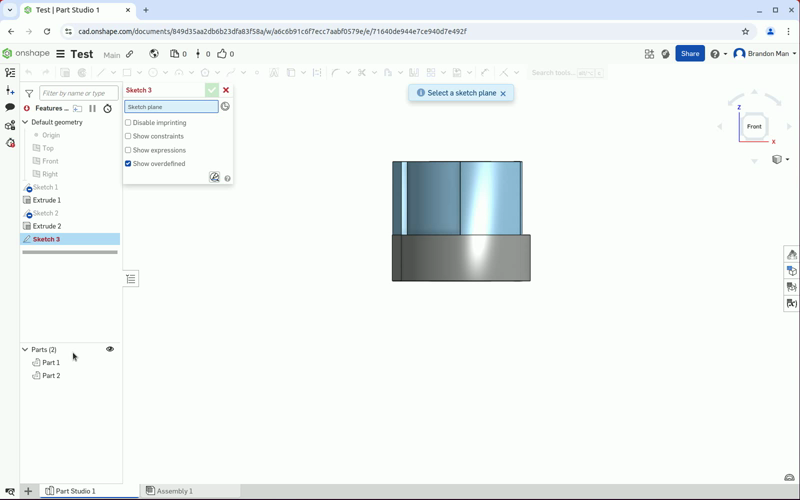
mouse_move(73, 163)
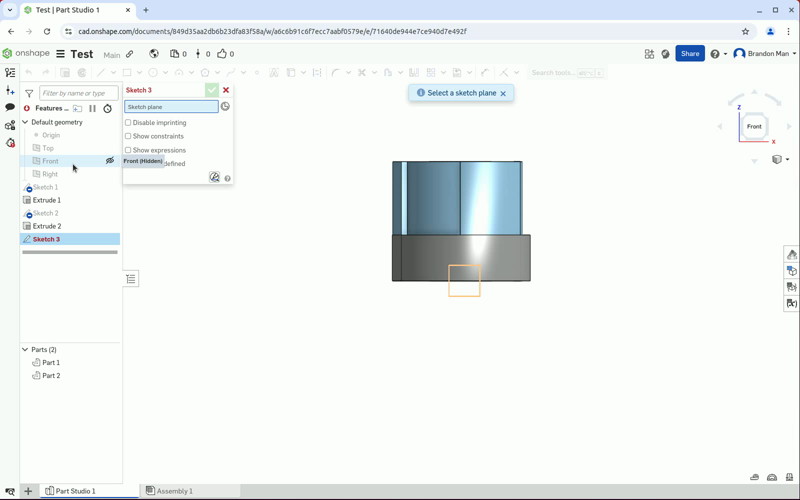
click(73, 163)
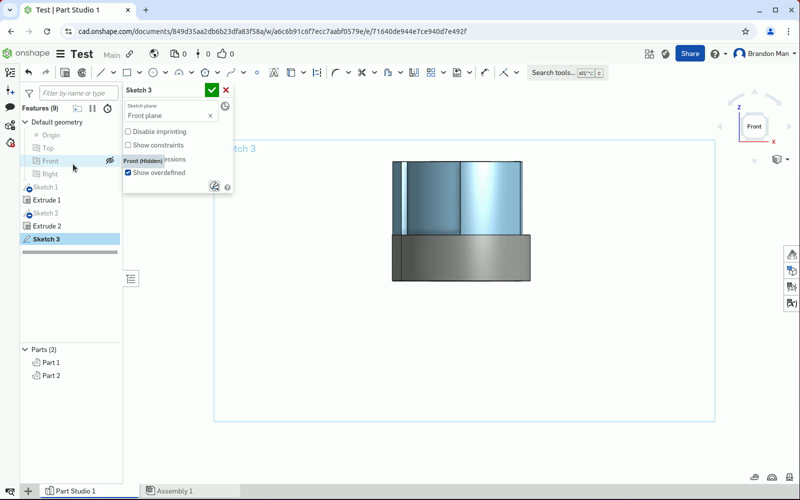
mouse_move(73, 352)
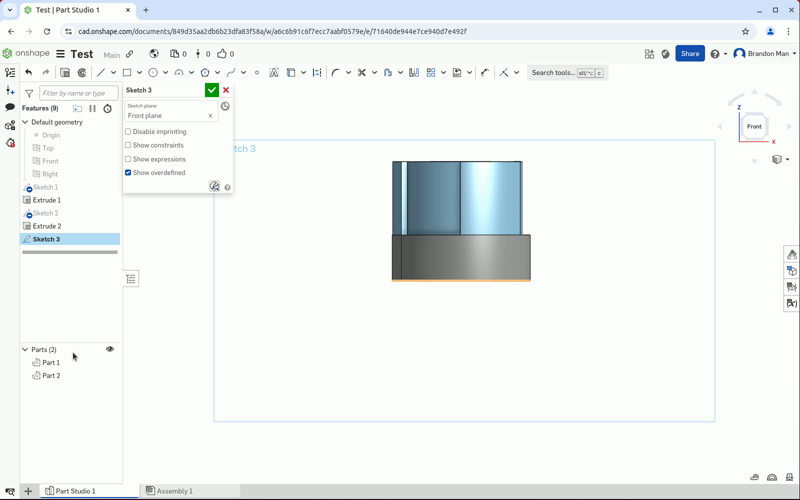
key(y)
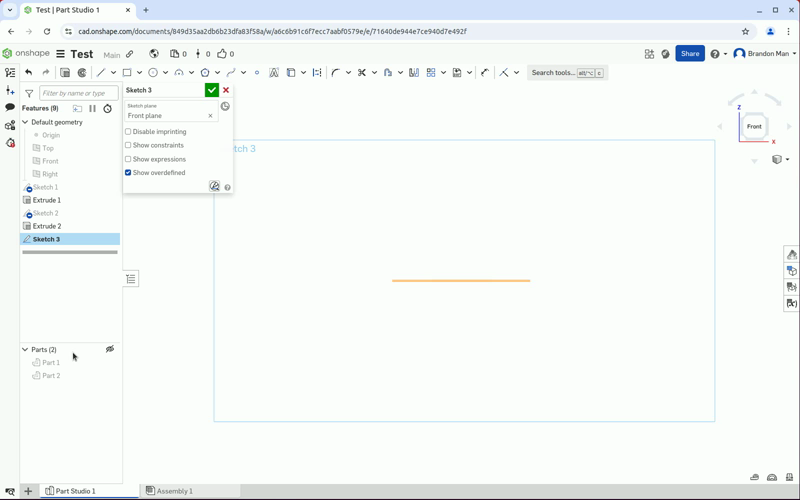
key(c)
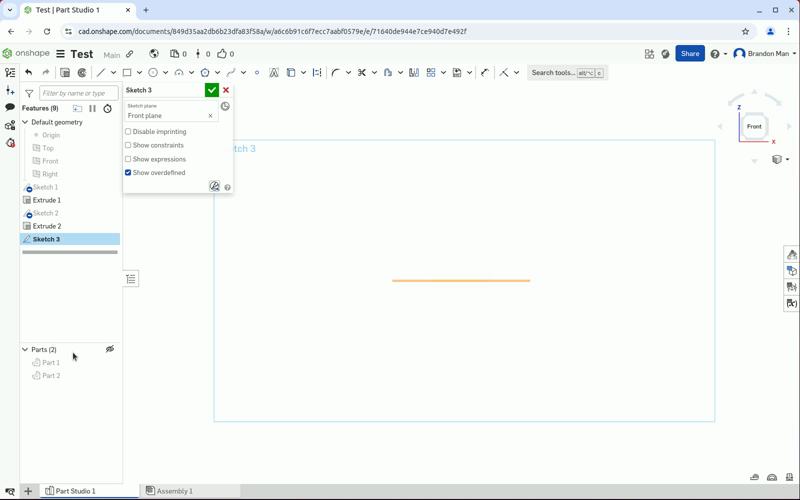
key_down(shift)
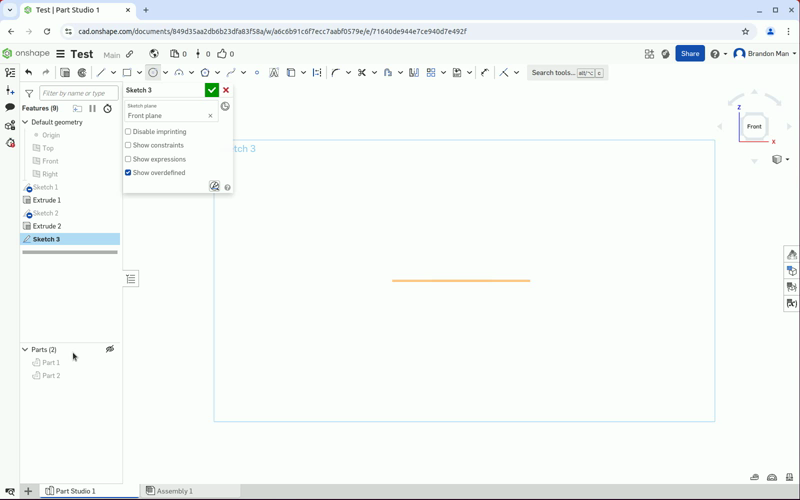
mouse_move(461, 259)
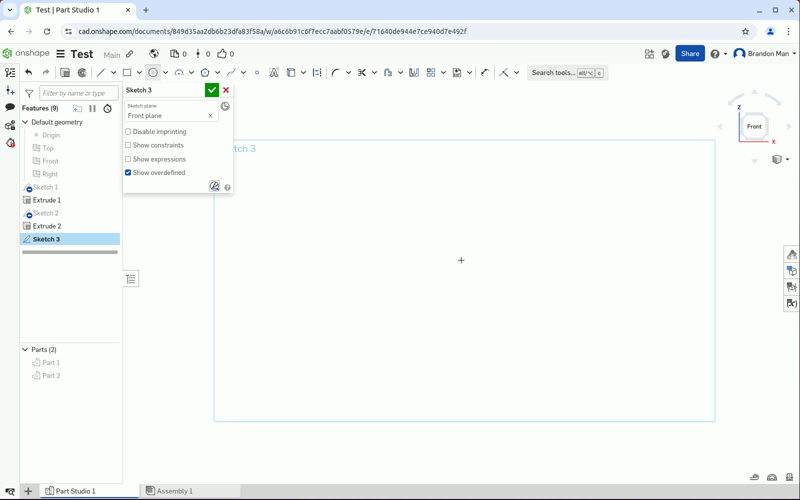
click(461, 259)
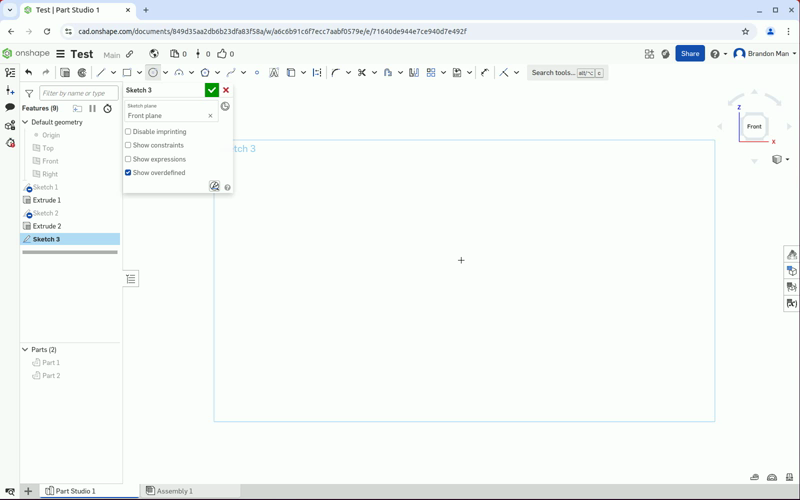
key_up(shift)
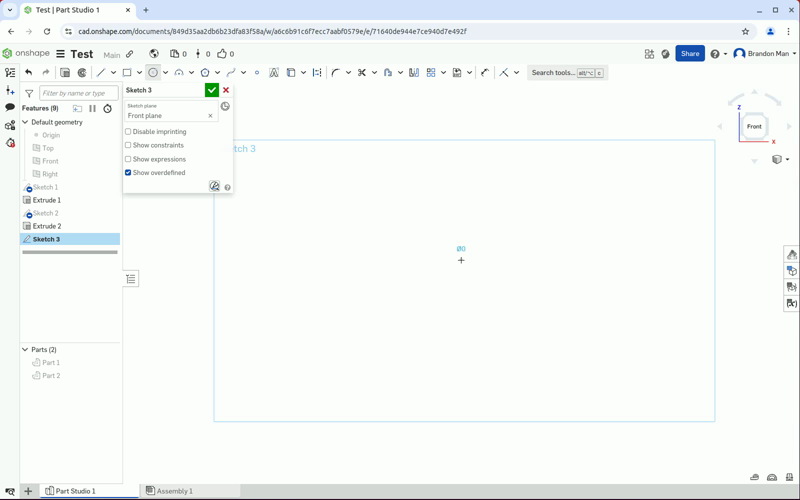
mouse_move(471, 259)
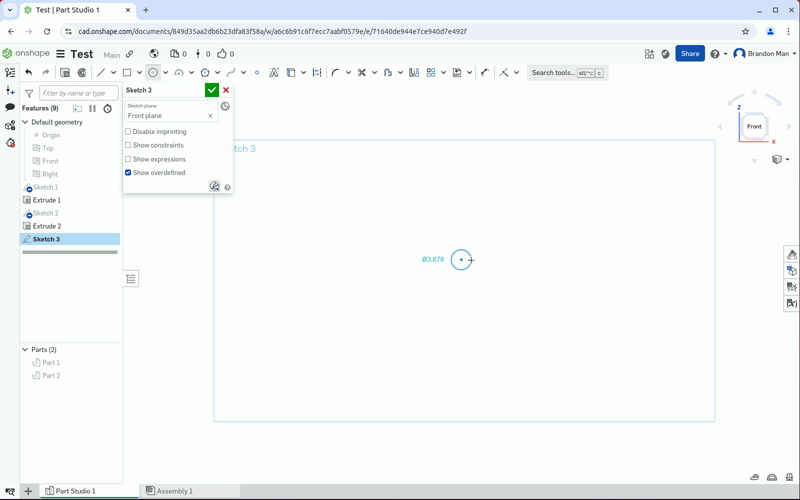
click(471, 259)
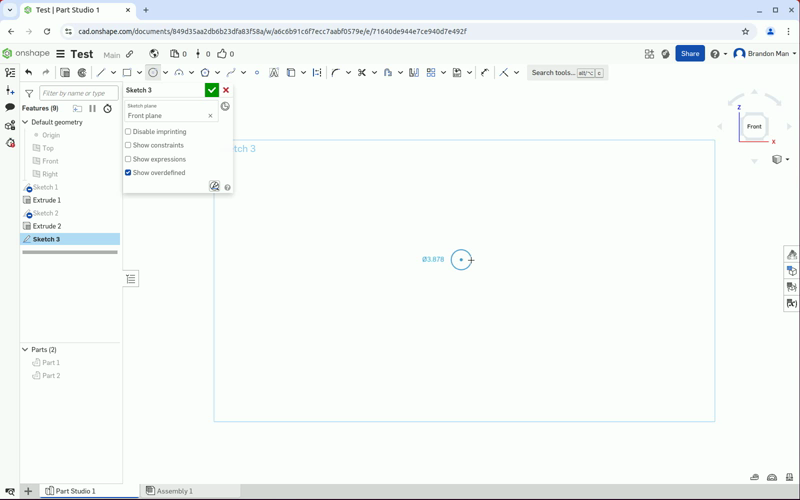
key(esc)
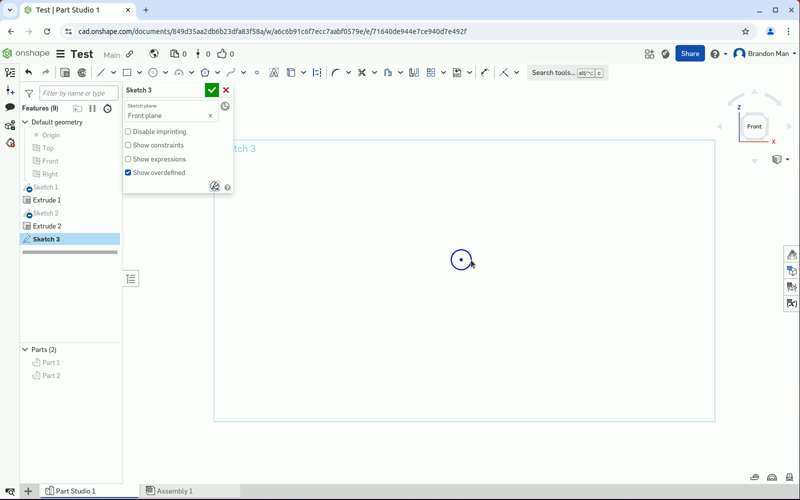
mouse_move(466, 255)
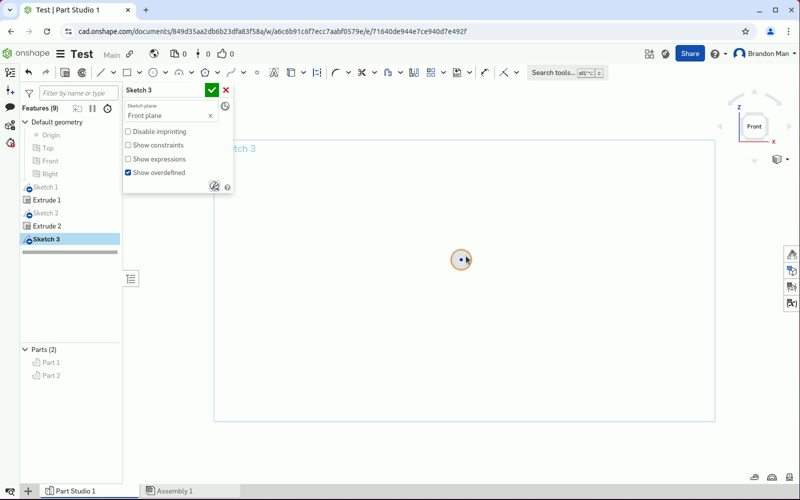
scroll(6)
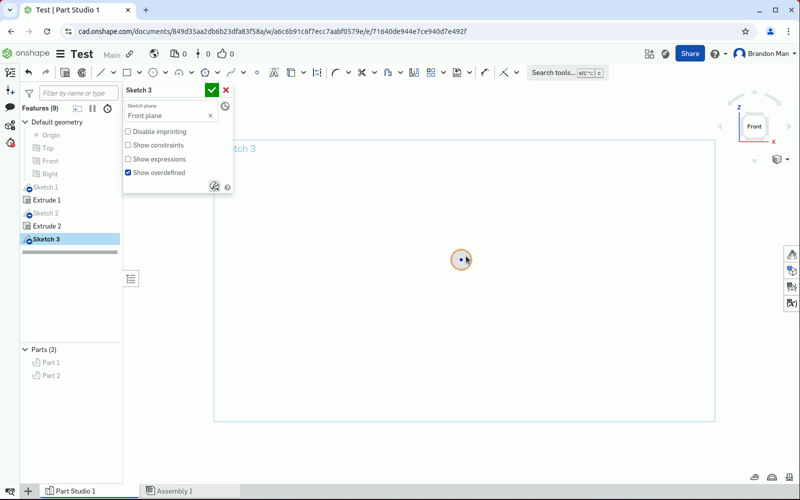
scroll(6)
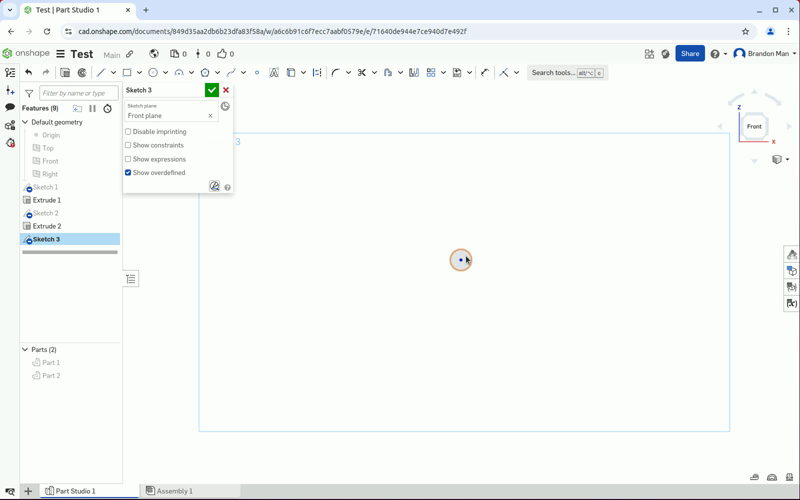
scroll(6)
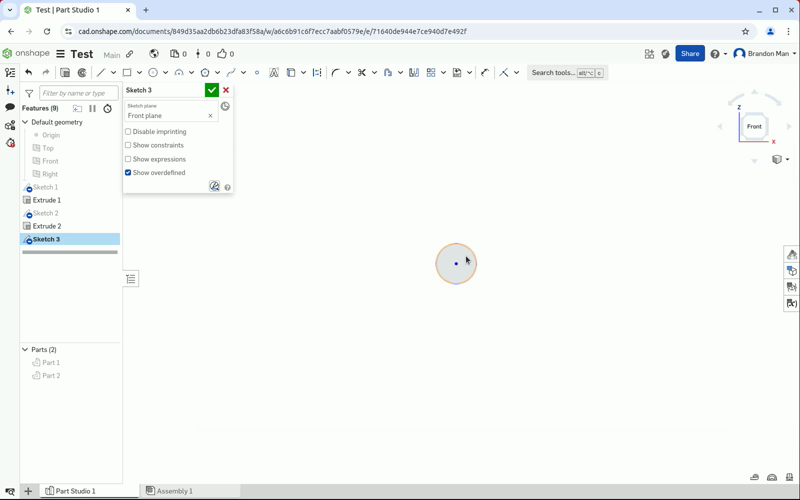
scroll(6)
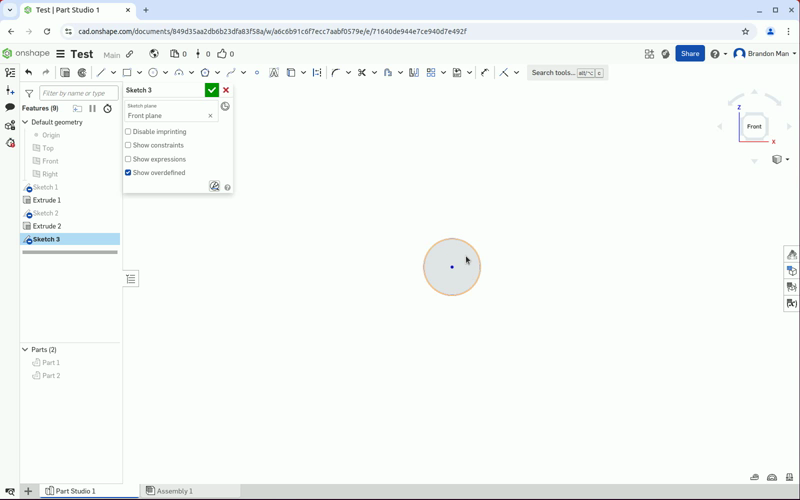
scroll(6)
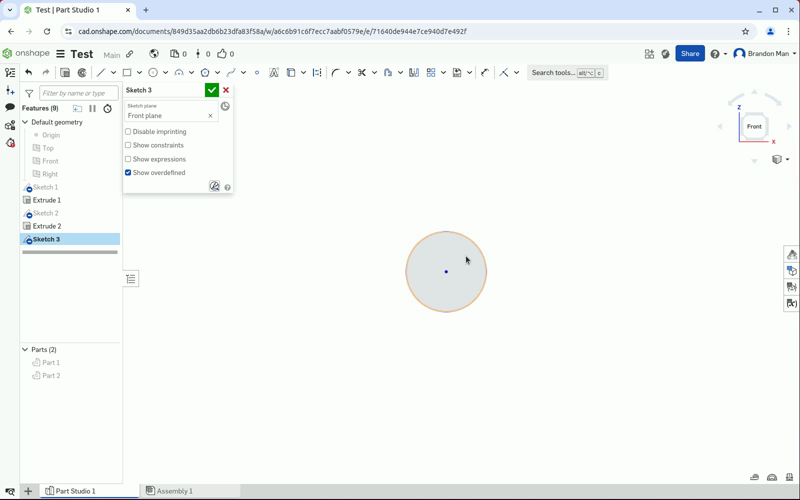
scroll(6)
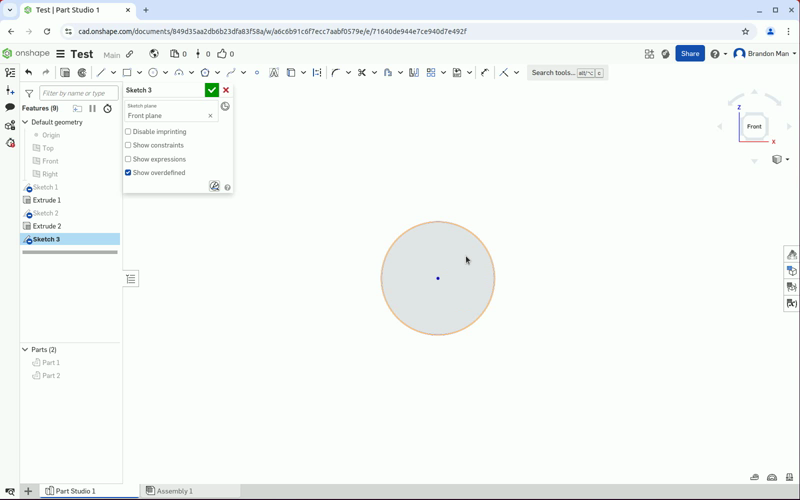
scroll(6)
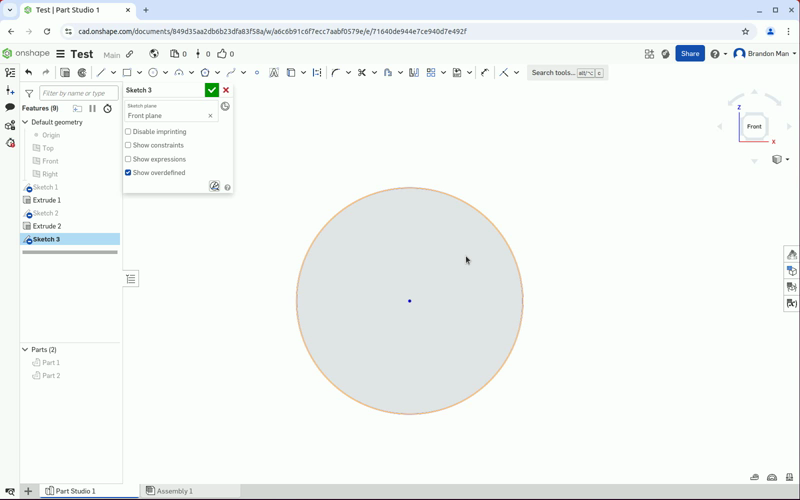
click(466, 255)
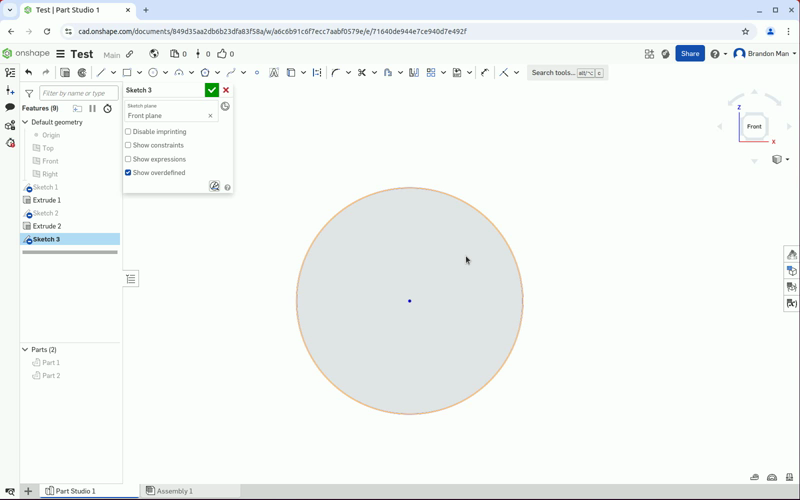
scroll(-6)
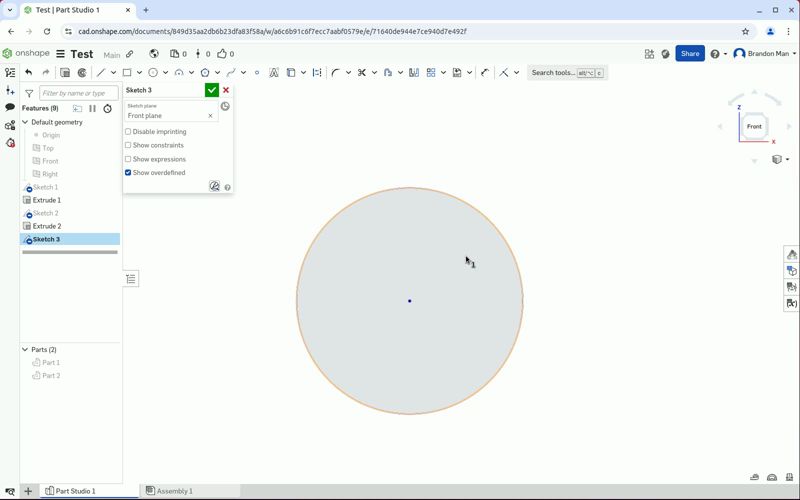
scroll(-6)
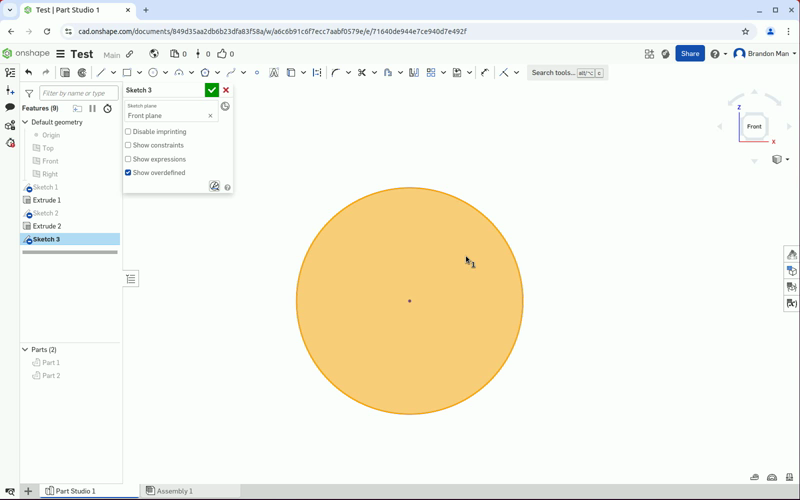
scroll(-6)
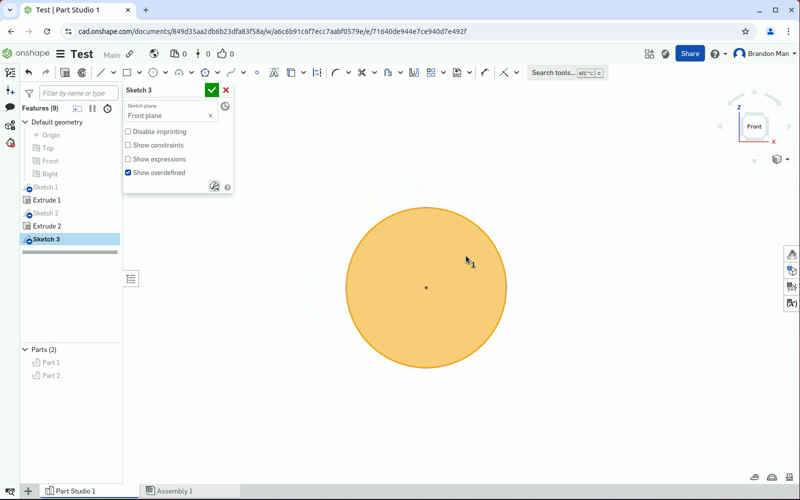
scroll(-6)
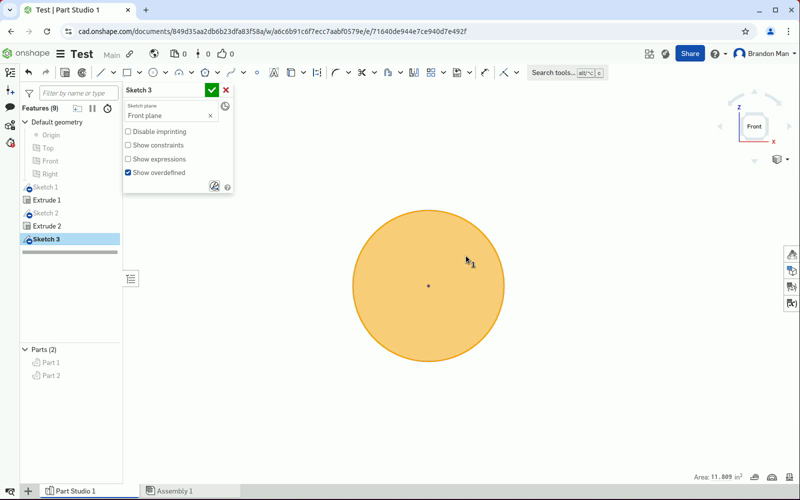
scroll(-6)
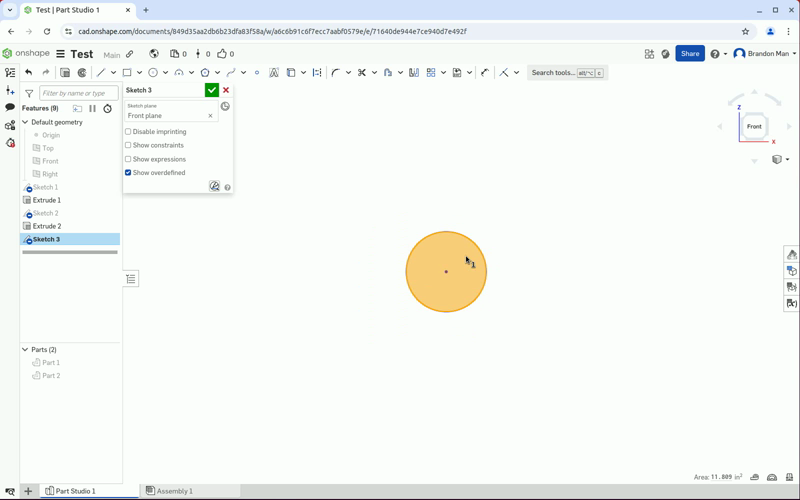
scroll(-6)
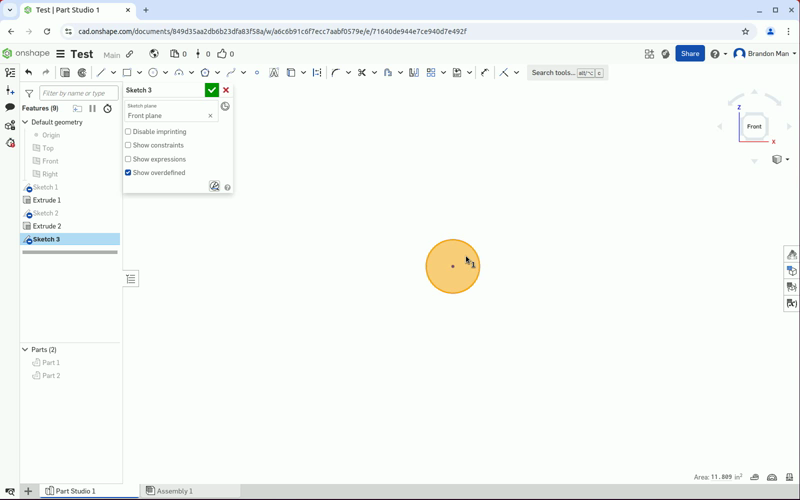
scroll(-6)
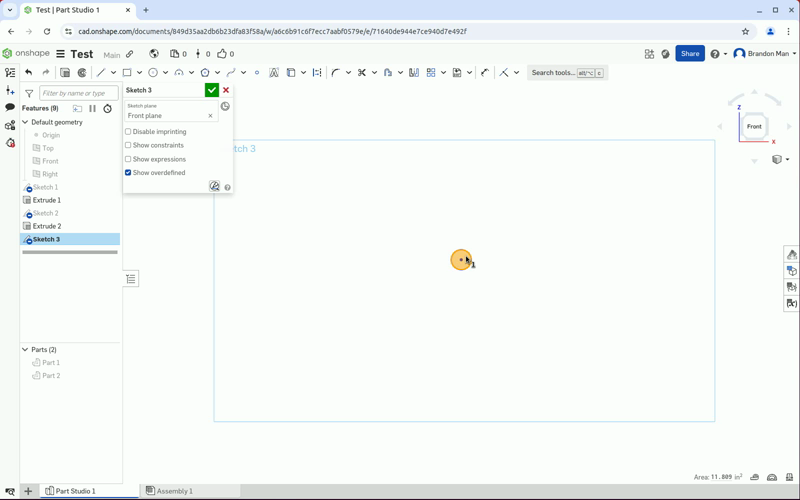
mouse_move(73, 352)
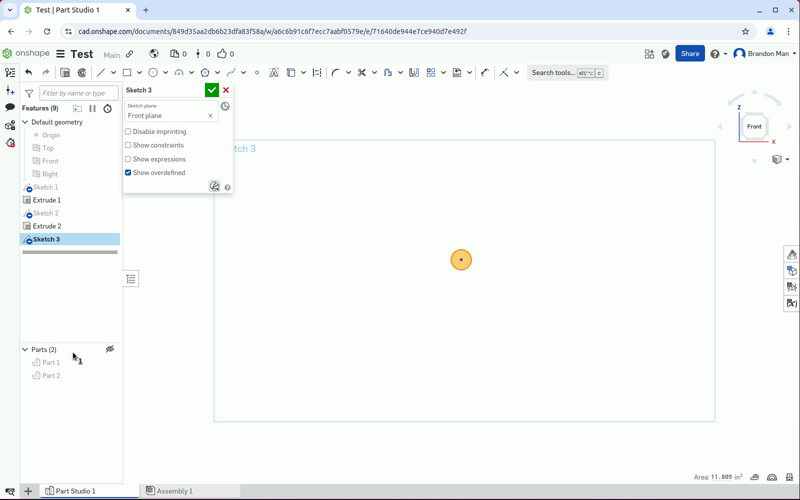
key(shift+y)
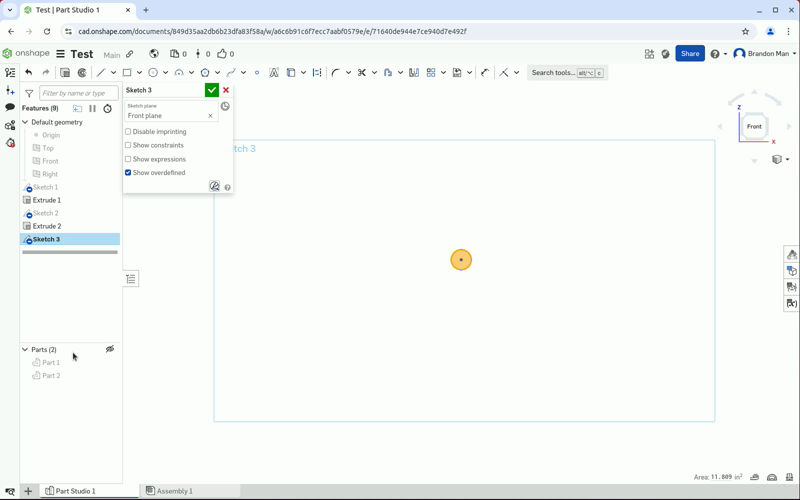
key(shift+e)
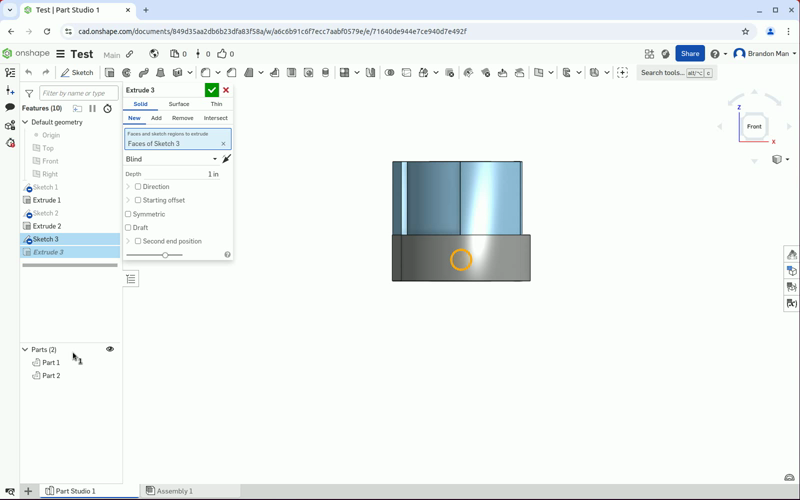
mouse_move(143, 106)
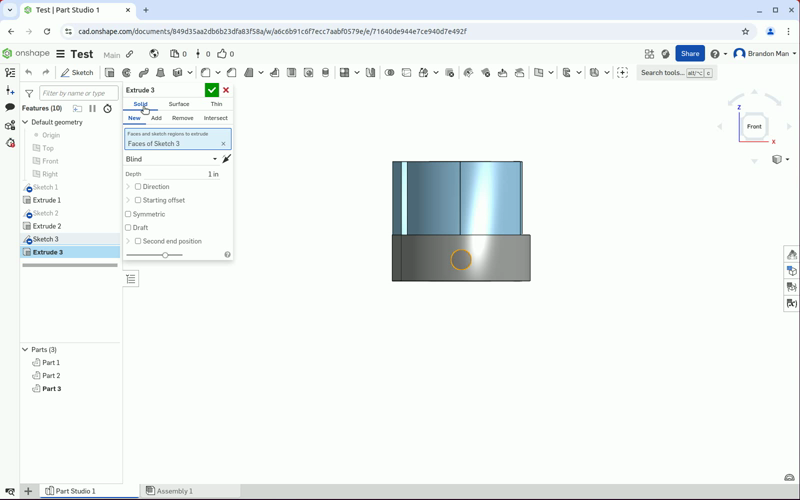
click(143, 106)
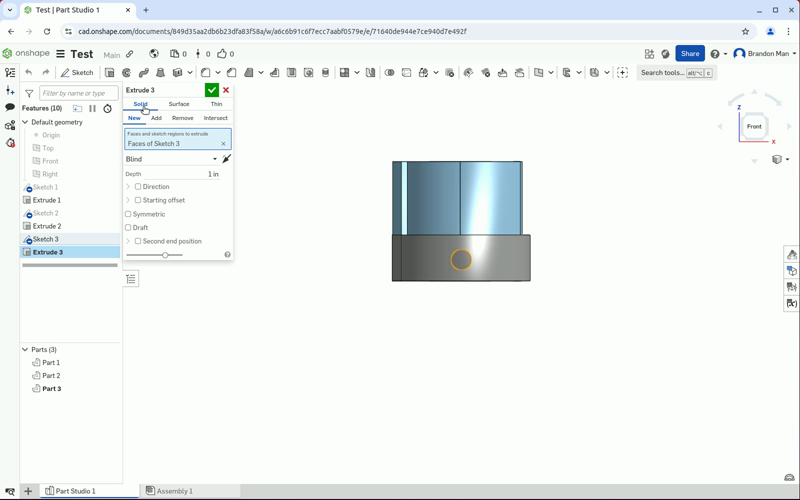
mouse_move(186, 120)
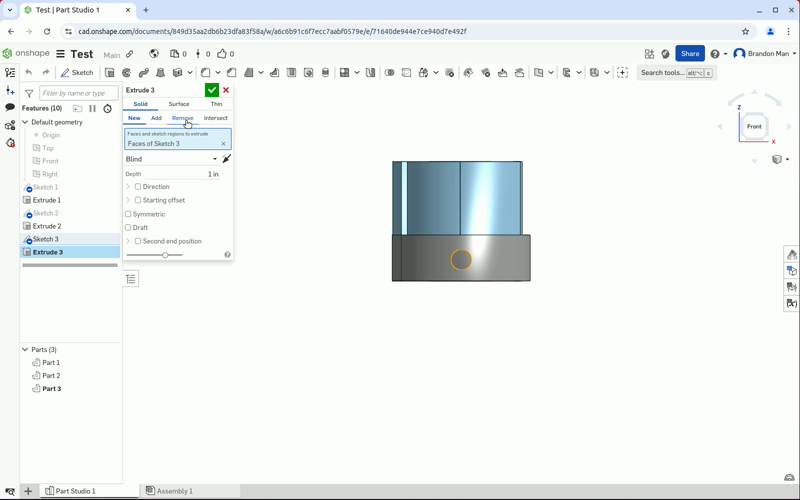
click(186, 120)
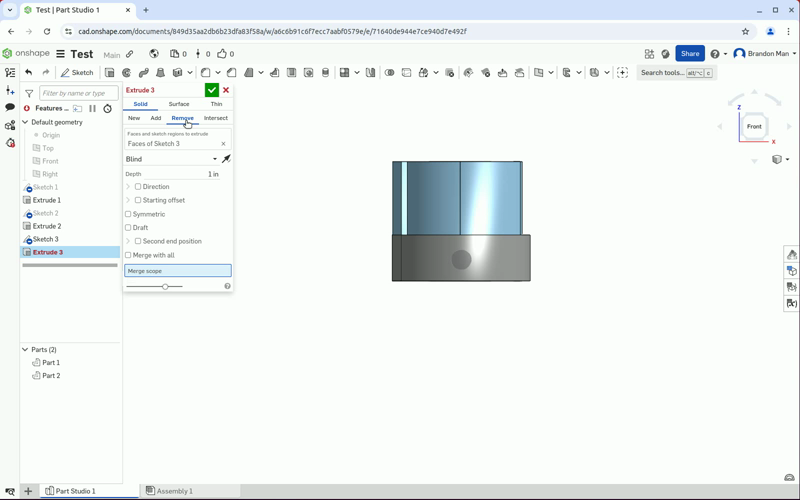
key(tab, 4)
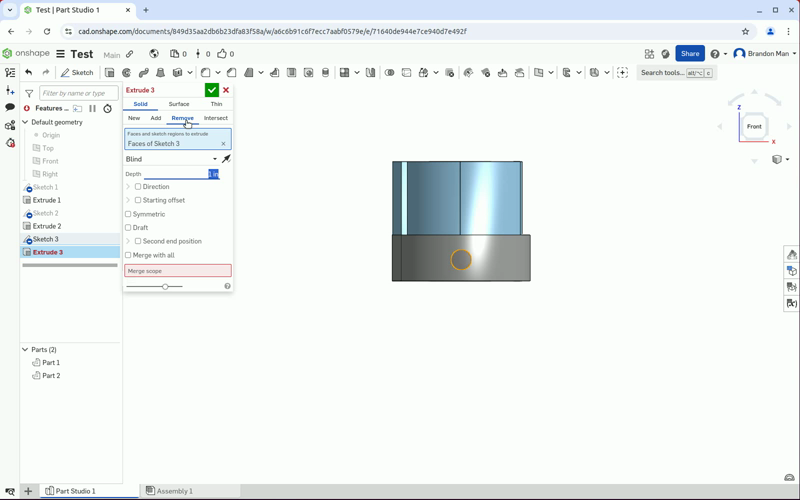
text(32.256)
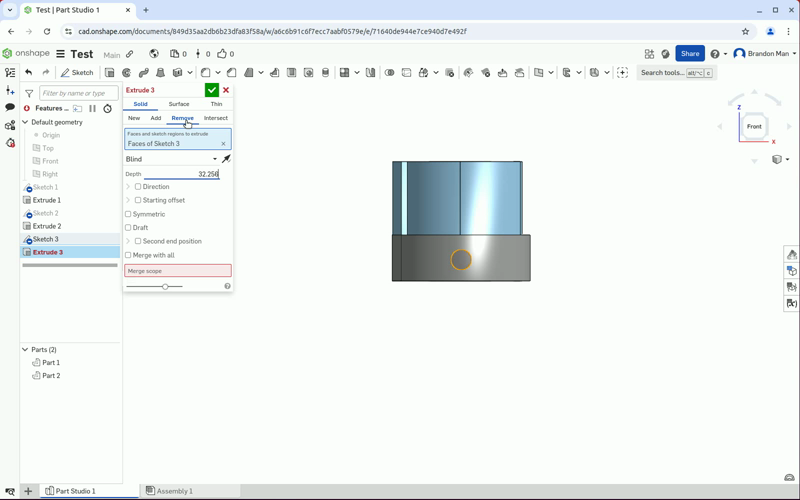
key(tab, 3)
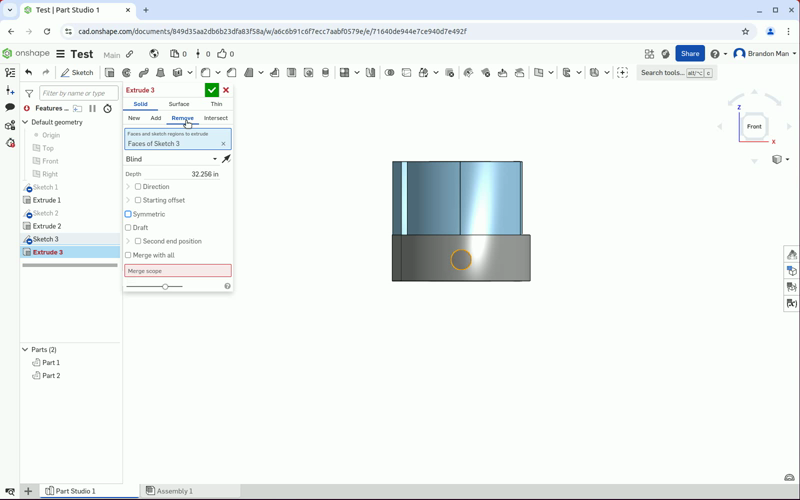
key(space)
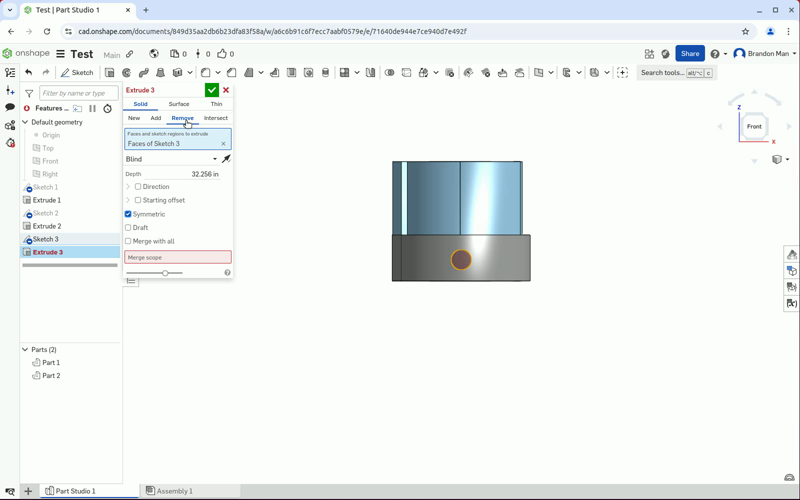
key(tab, 2)
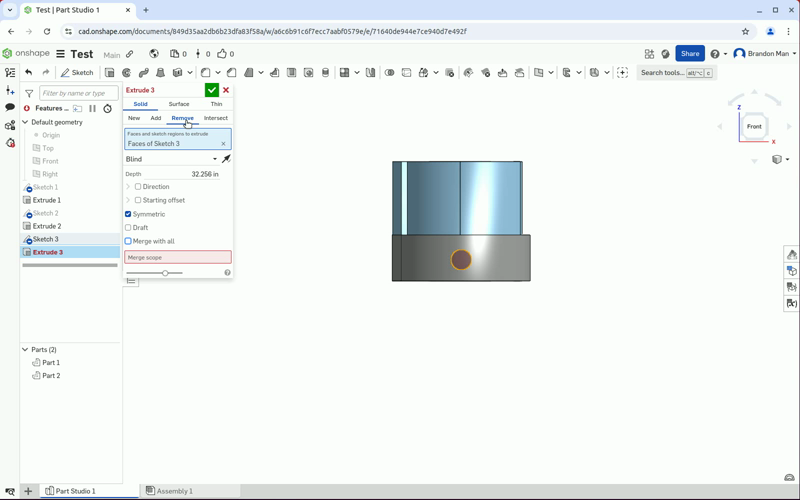
key(space)
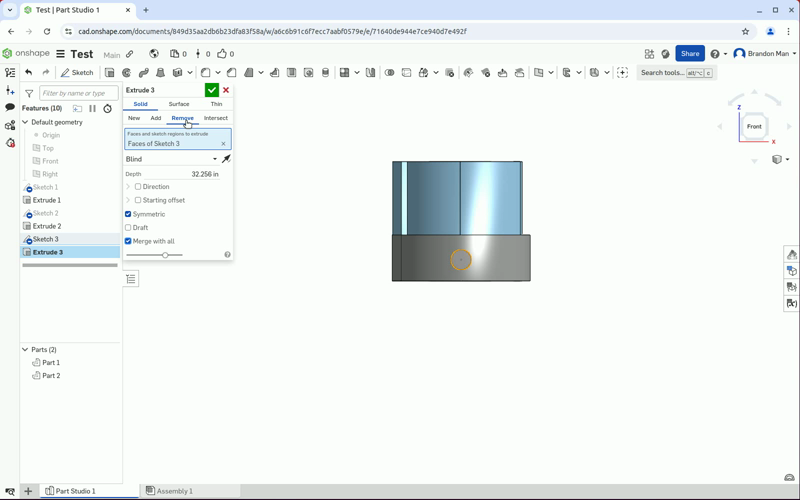
key(enter)
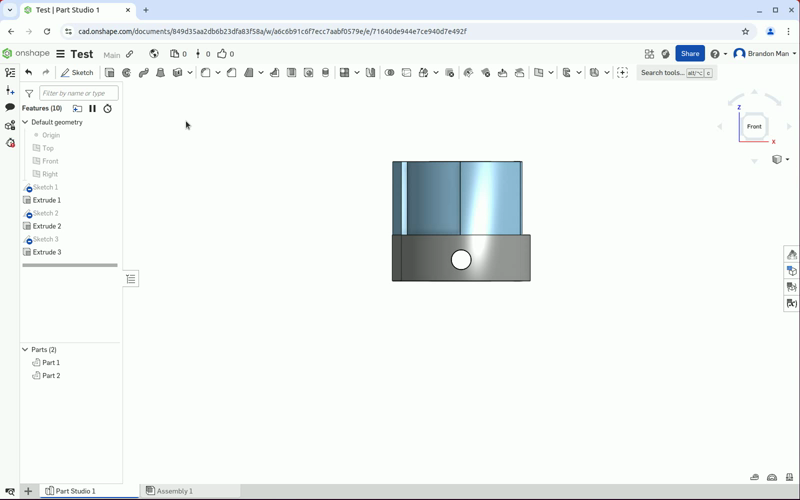
key(shift+h)
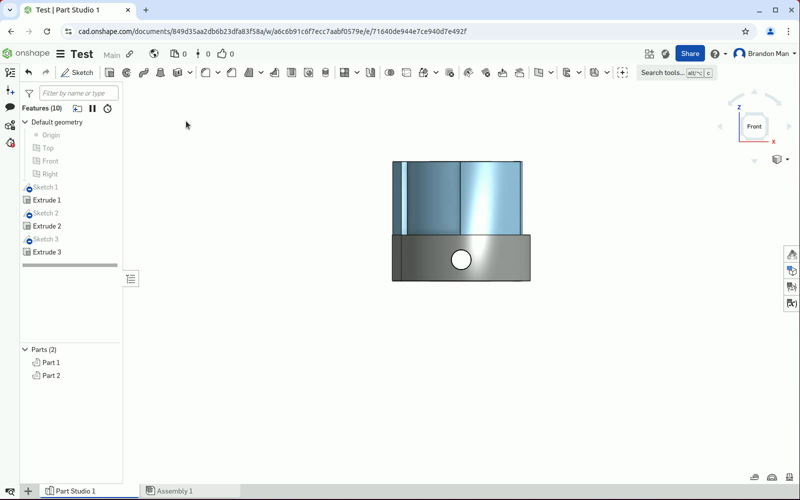
key(shift+h)
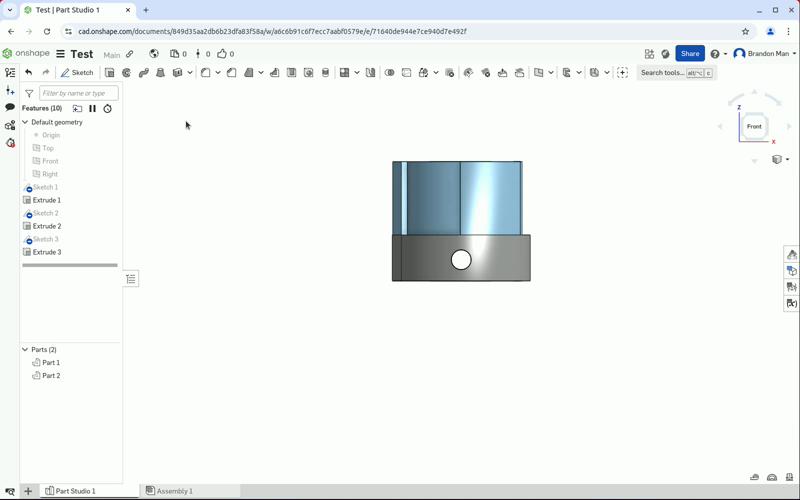
key(shift+7)
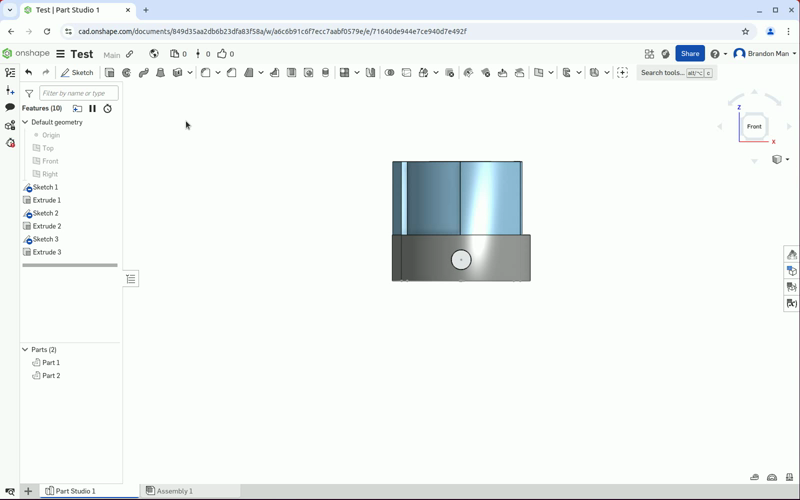
key(left, 2)
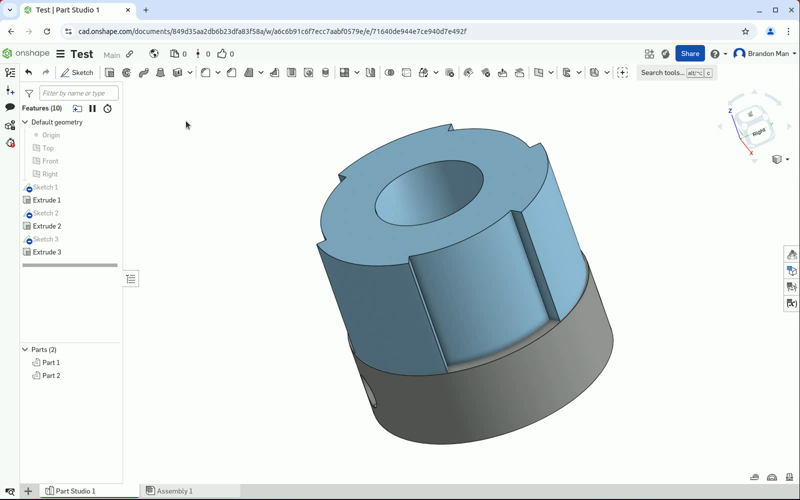
key(down, 2)
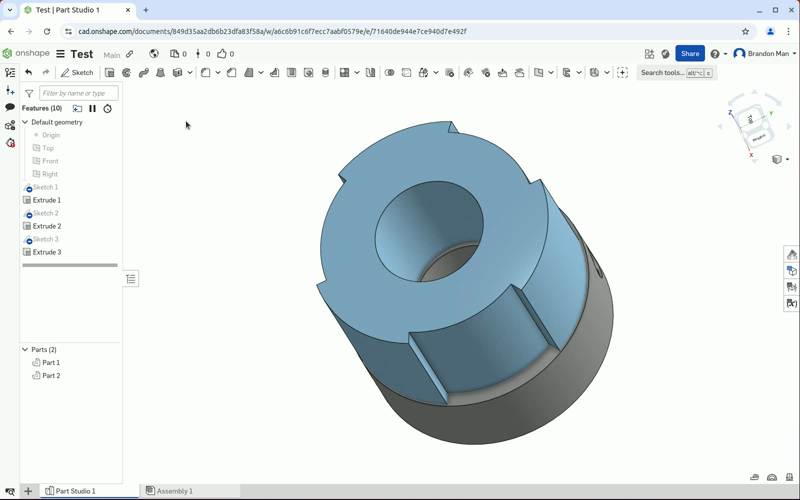
key(up, 2)
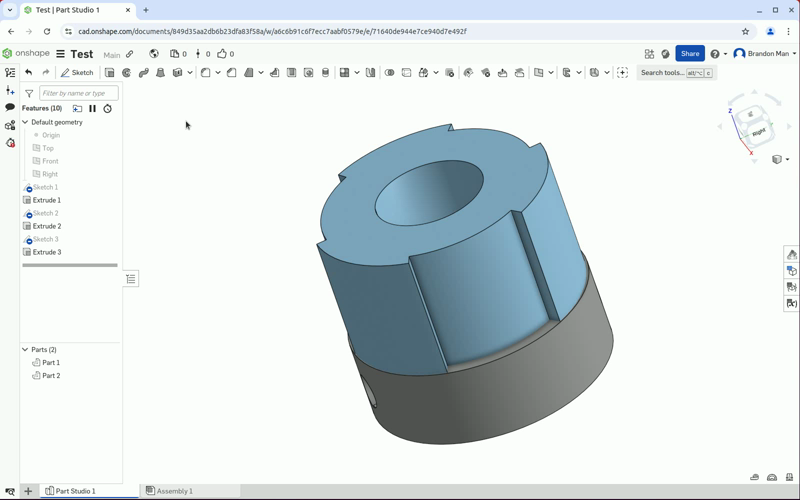
key(right, 2)
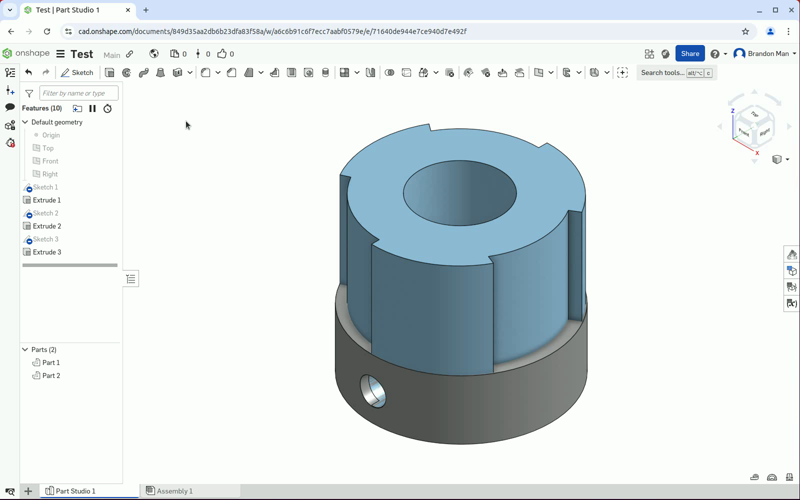
mouse_move(73, 189)
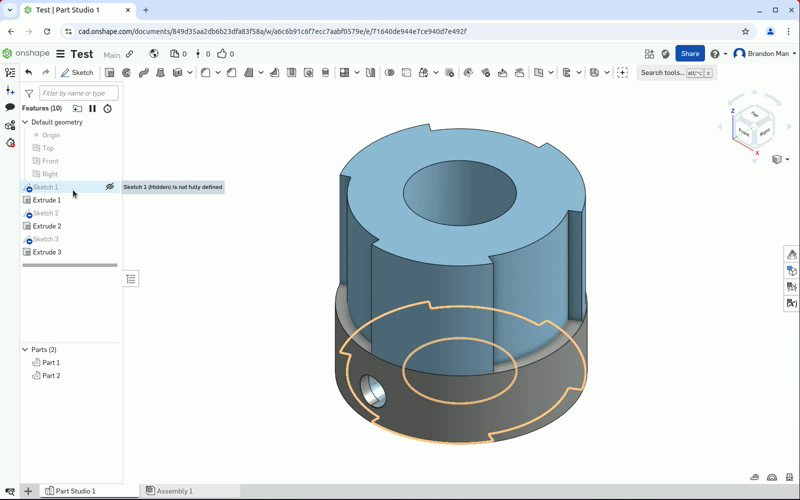
click(73, 189)